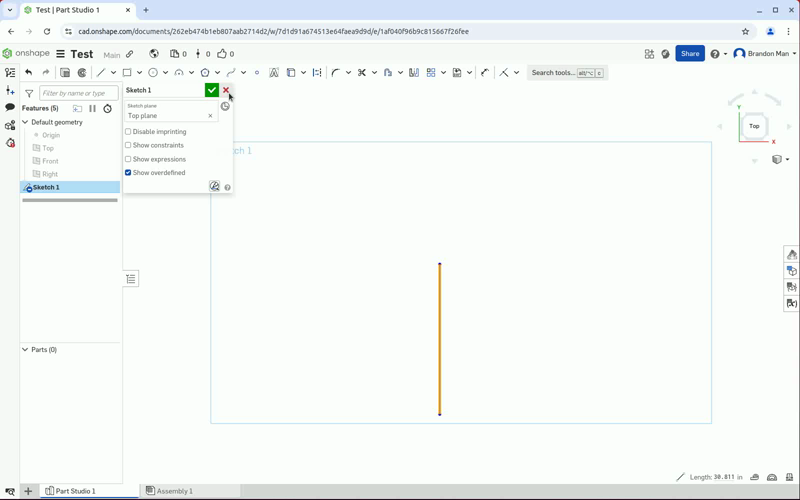
key(shift+h)
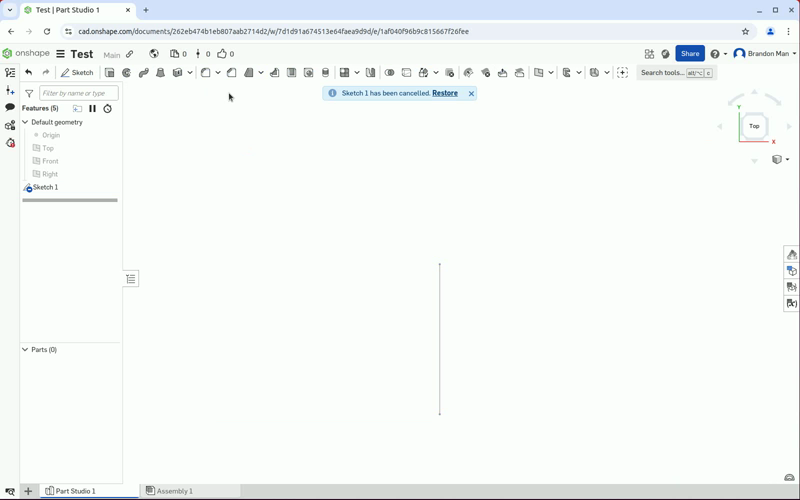
key(shift+s)
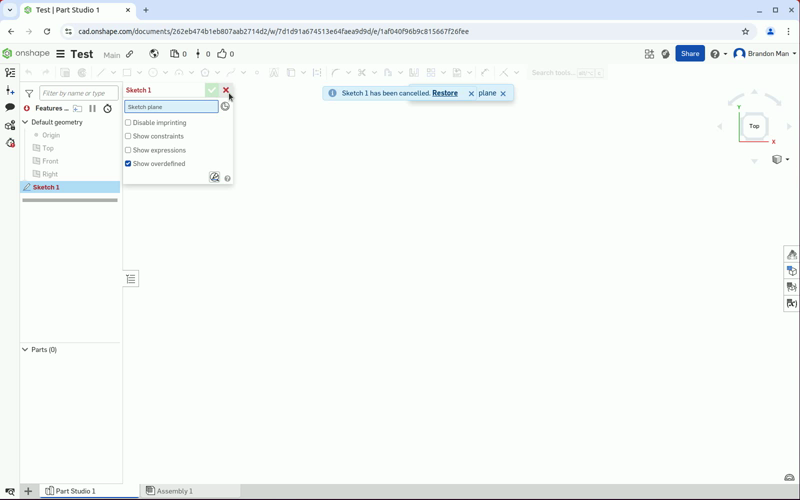
mouse_move(73, 150)
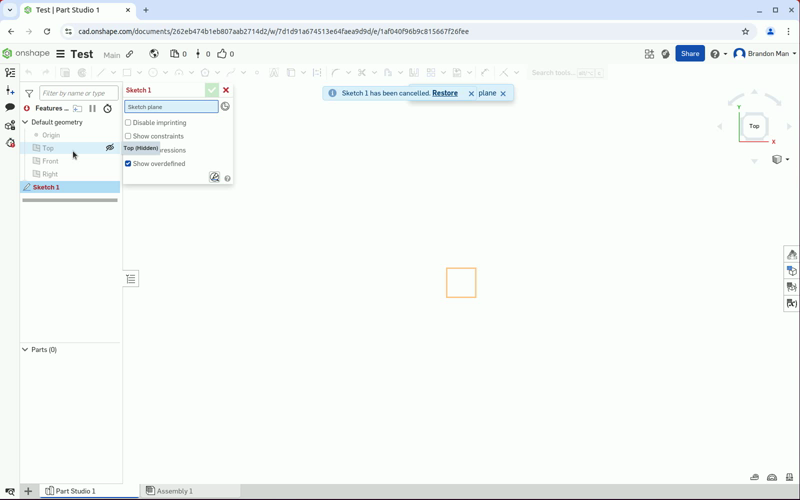
click(73, 150)
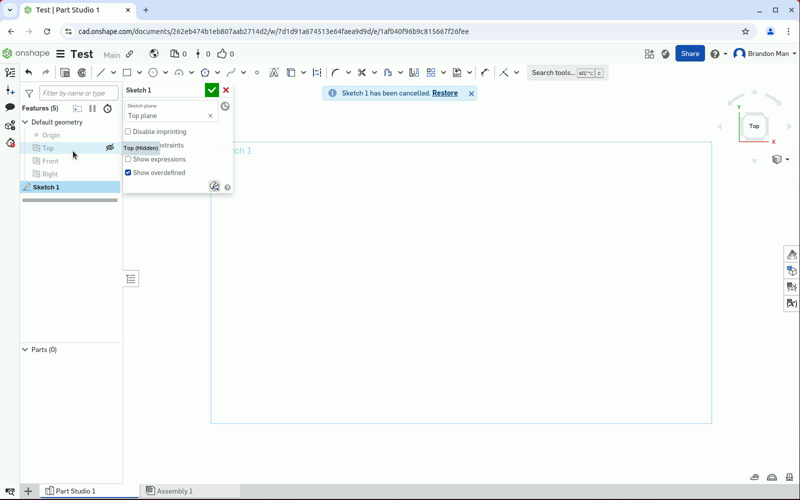
mouse_move(73, 352)
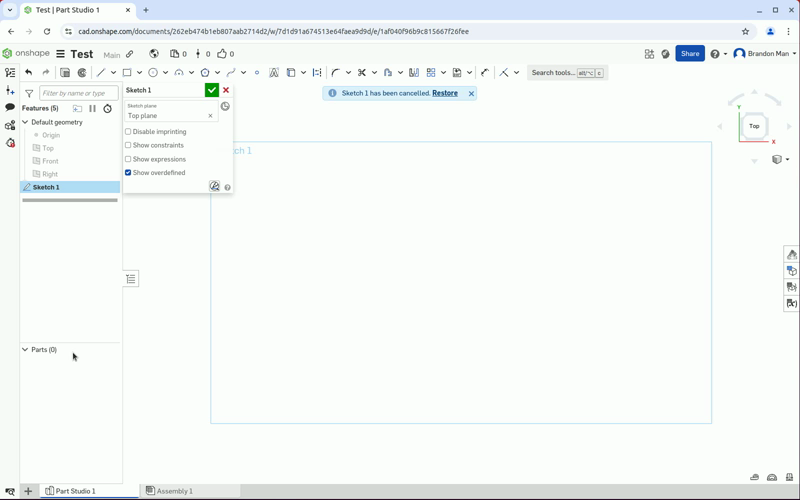
key(y)
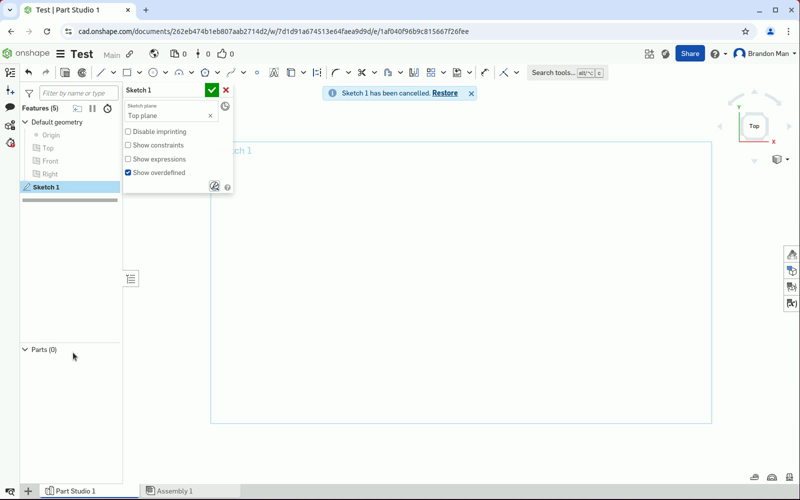
key(c)
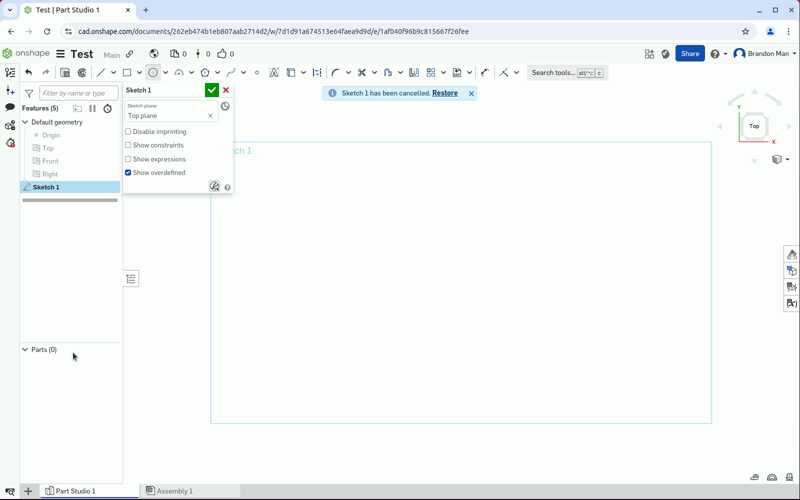
key_down(shift)
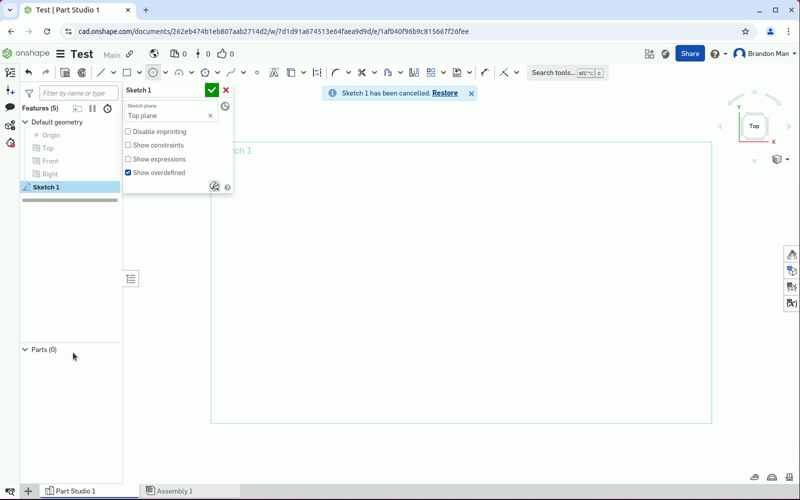
mouse_move(388, 282)
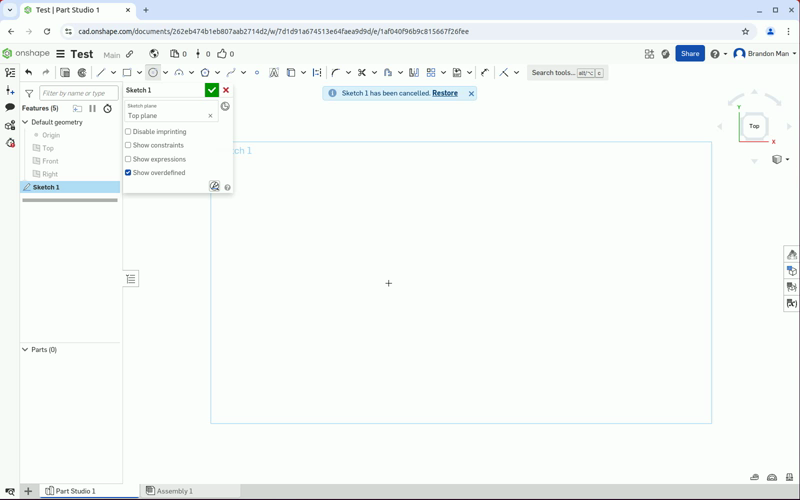
click(388, 282)
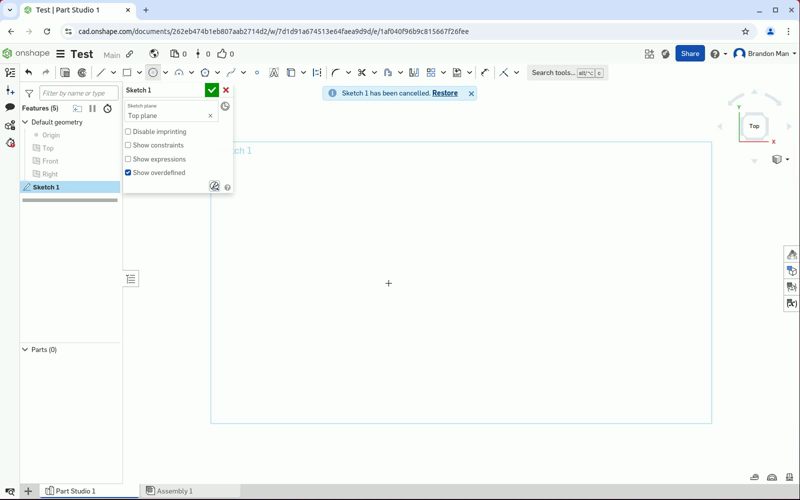
key_up(shift)
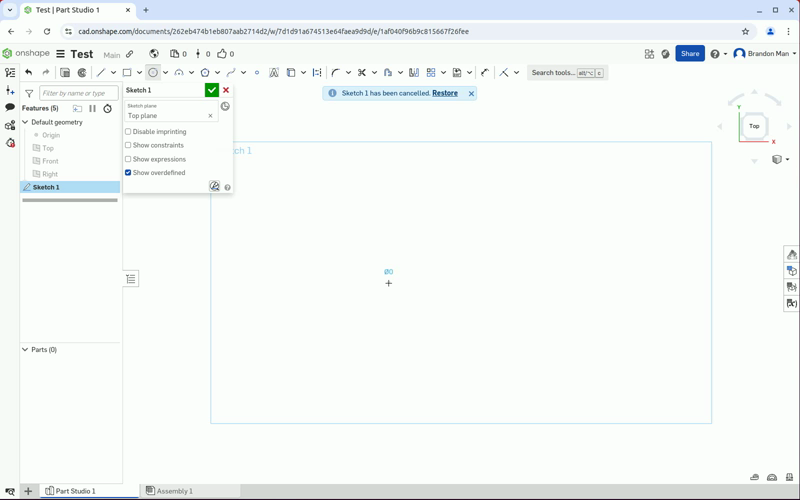
mouse_move(429, 282)
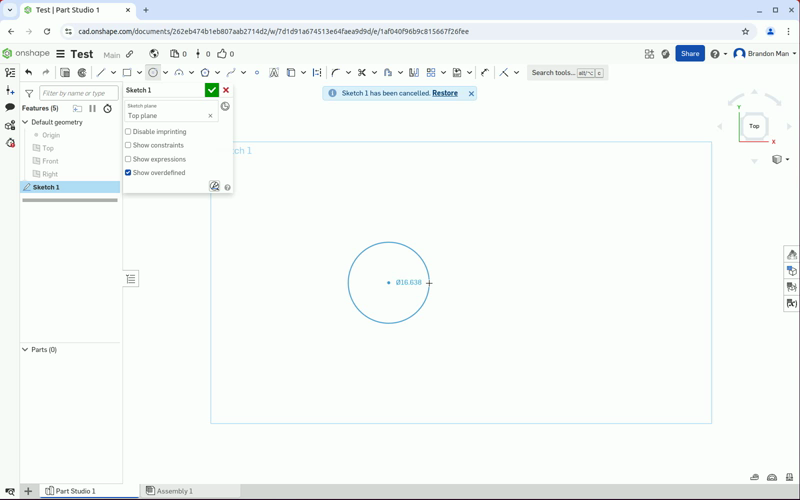
click(429, 282)
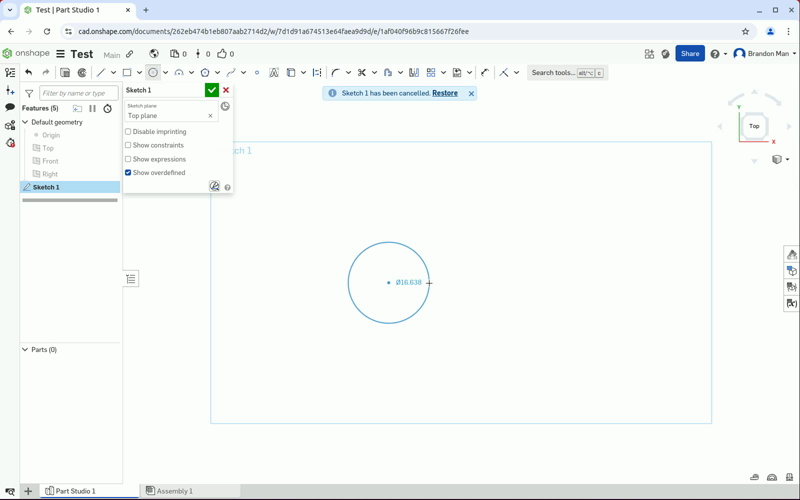
key(esc)
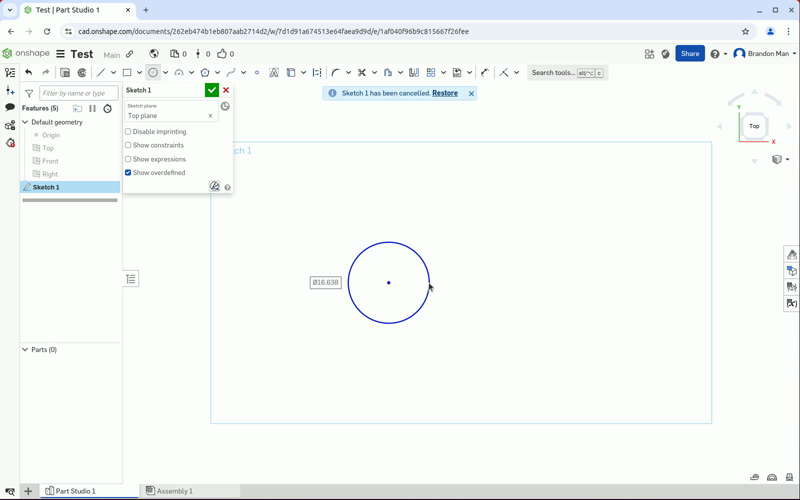
mouse_move(367, 302)
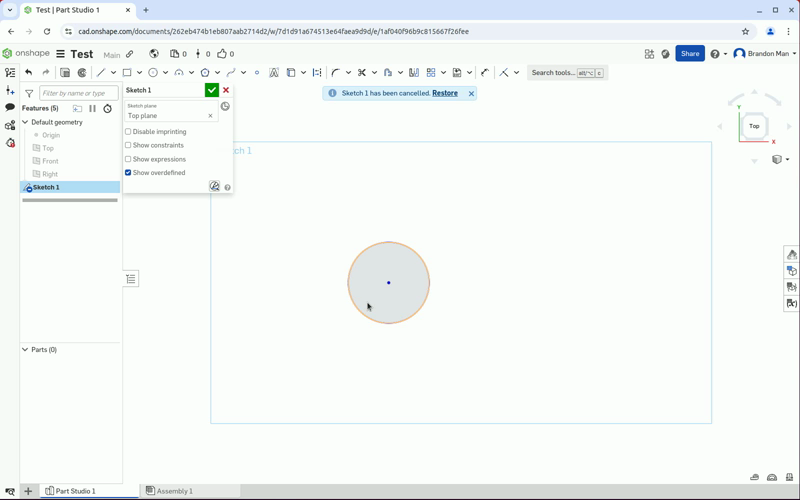
click(367, 302)
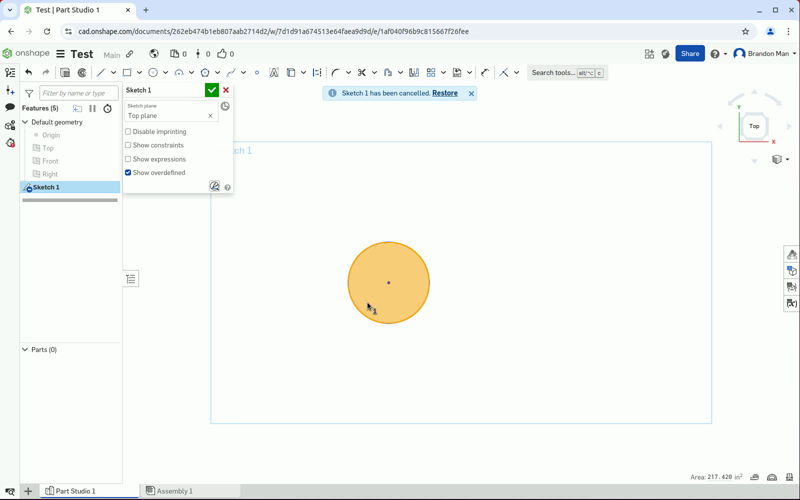
mouse_move(73, 352)
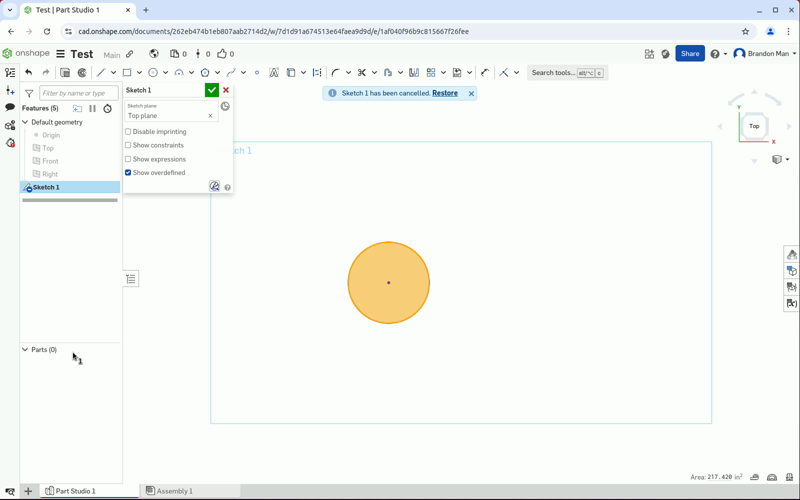
key(shift+y)
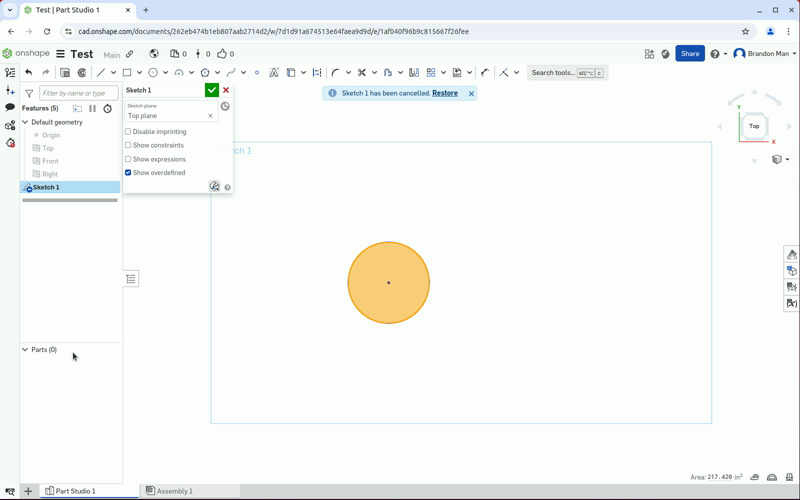
key(shift+e)
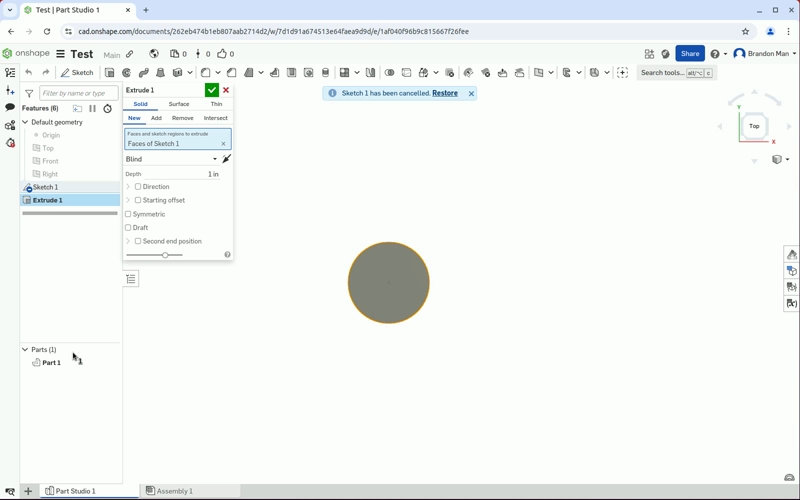
mouse_move(143, 106)
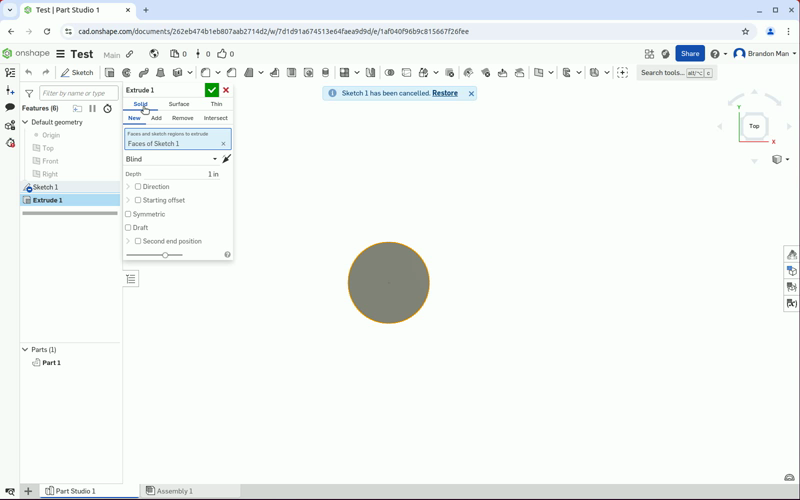
click(143, 106)
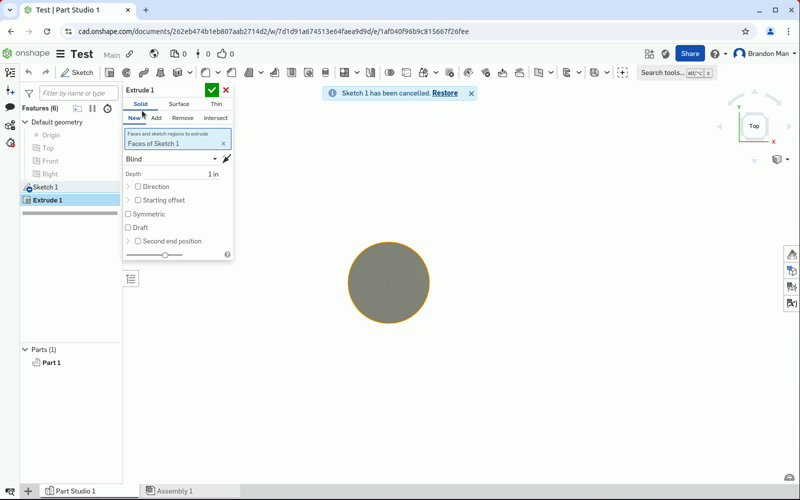
mouse_move(137, 120)
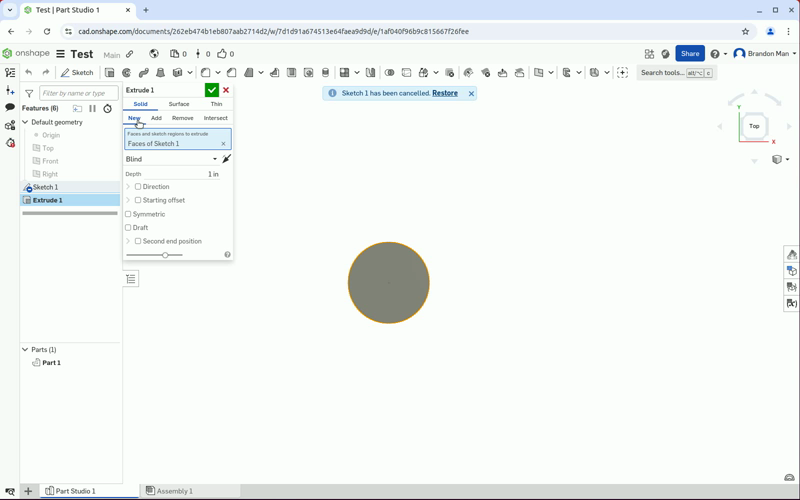
click(137, 120)
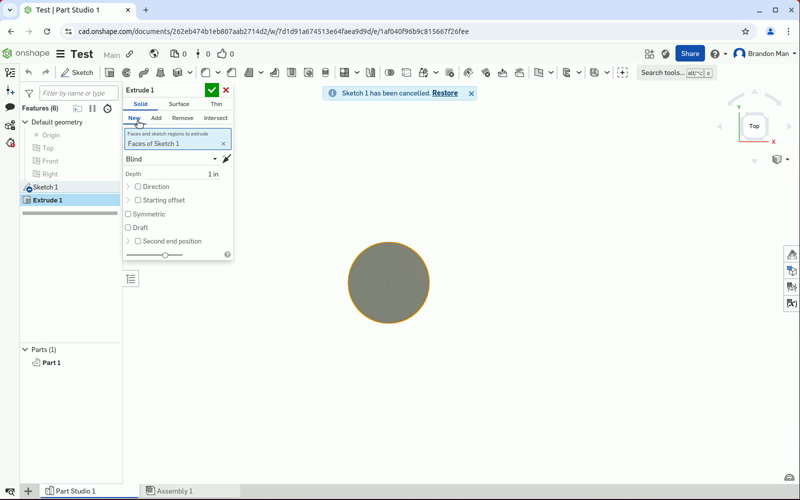
key(tab, 4)
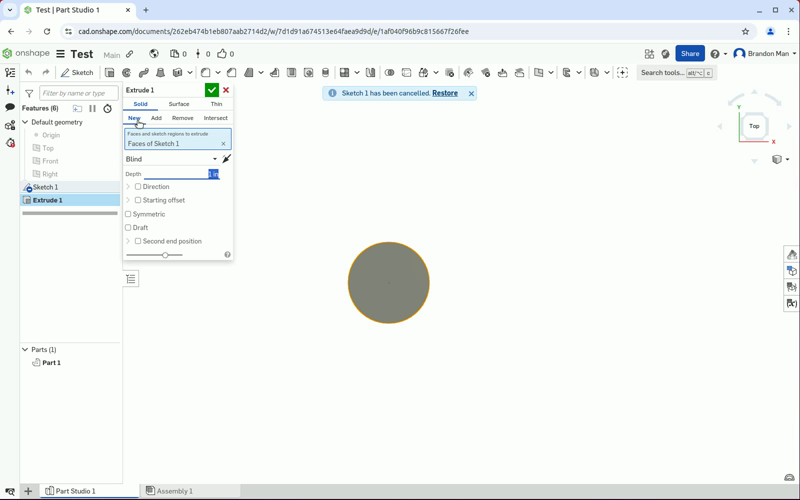
text(10.591)
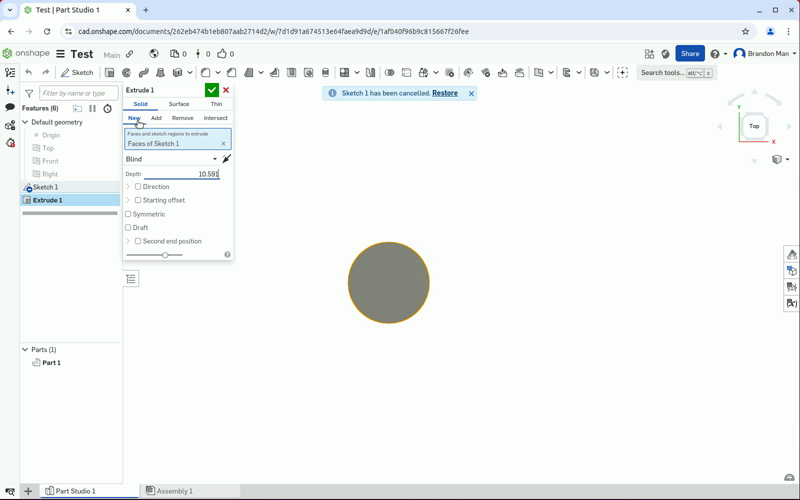
key(enter)
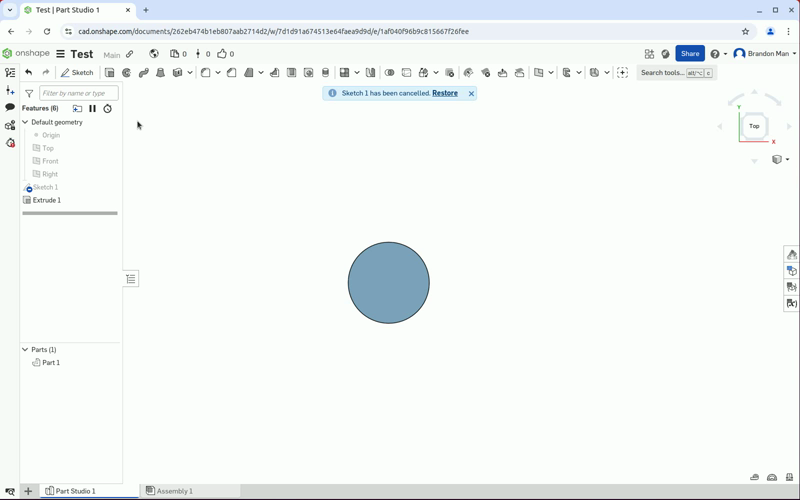
key(shift+h)
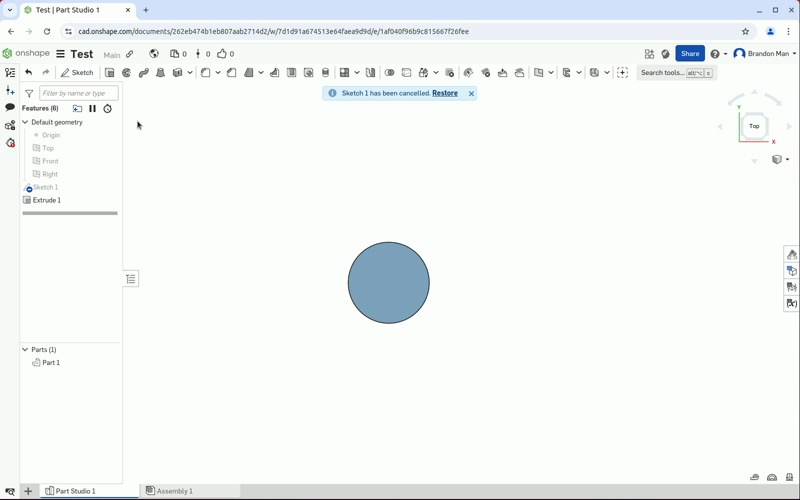
key(shift+h)
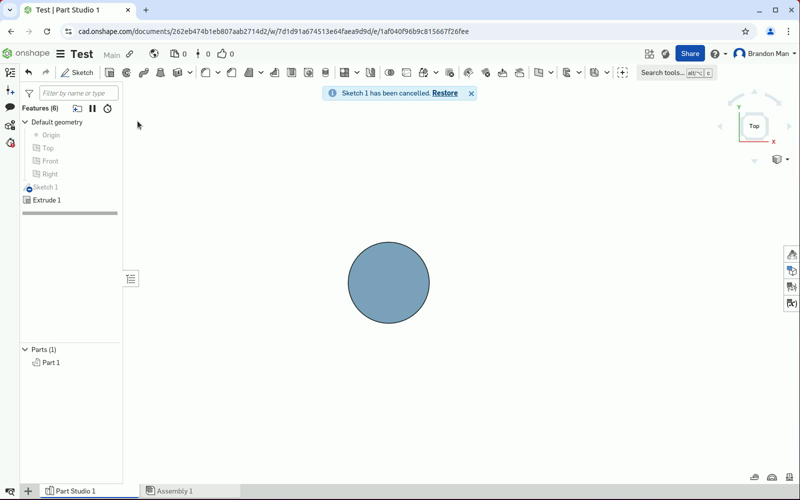
mouse_move(73, 189)
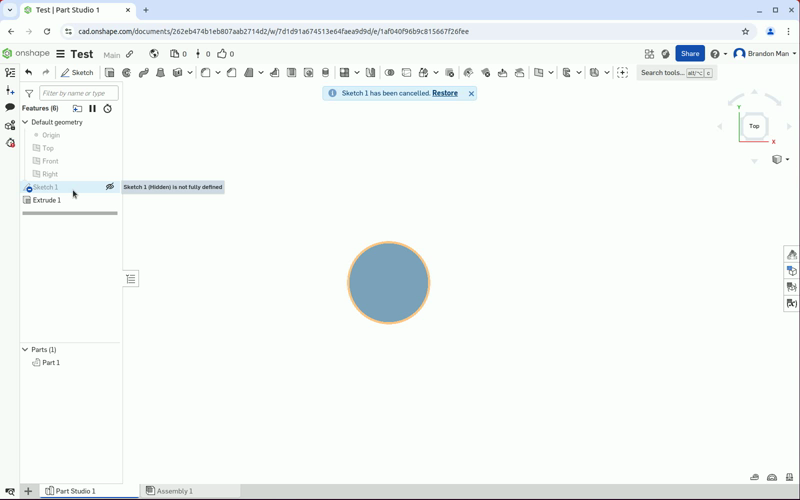
click(73, 189)
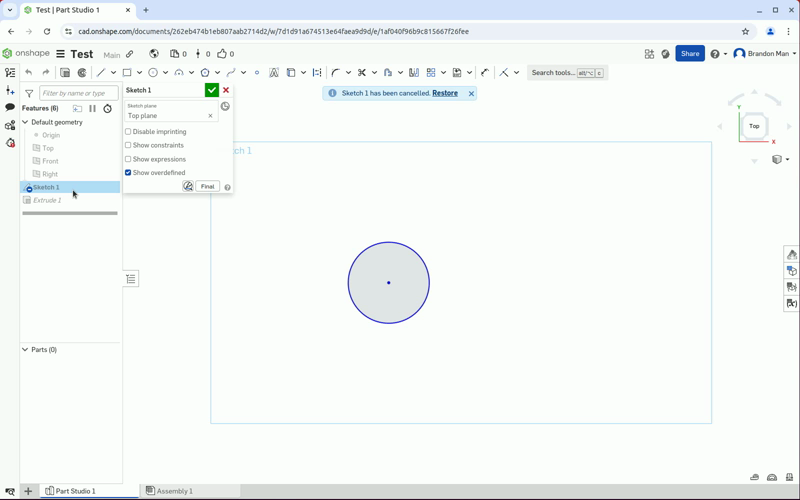
mouse_move(229, 92)
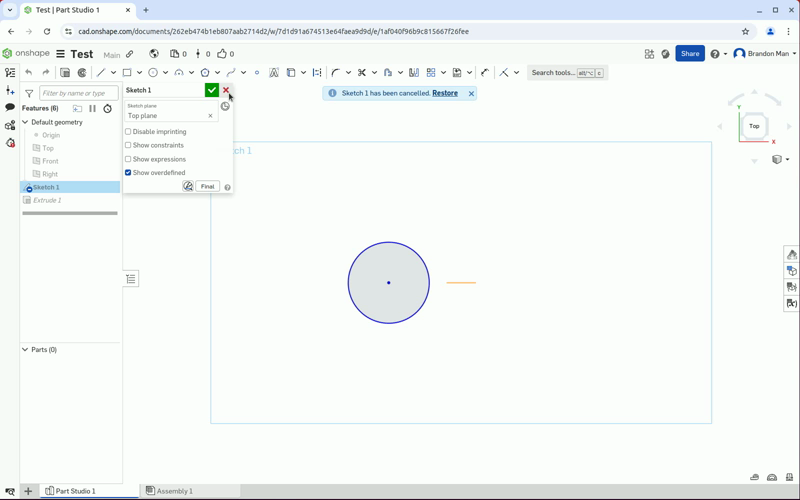
click(229, 92)
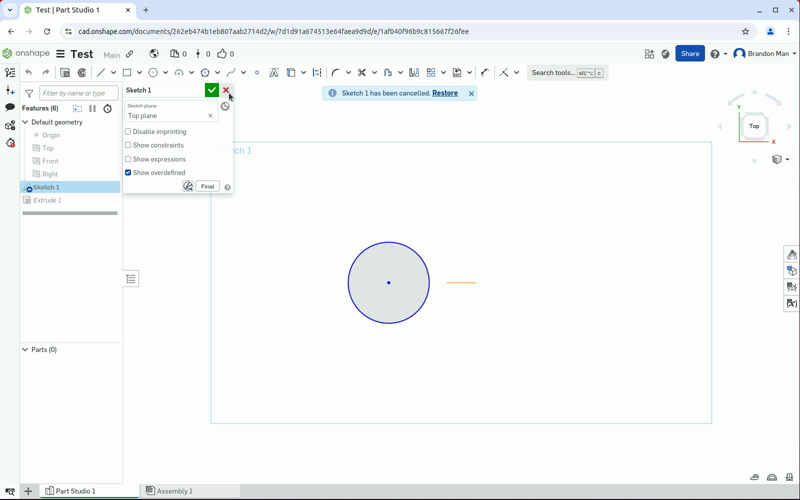
key(shift+s)
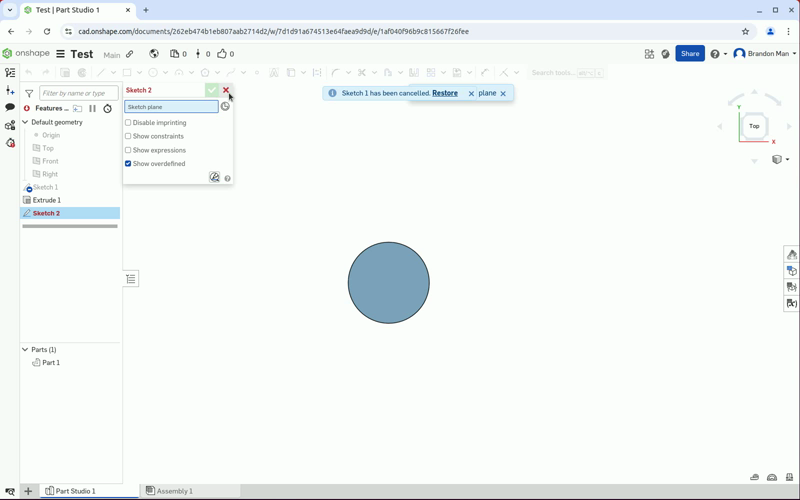
mouse_move(73, 150)
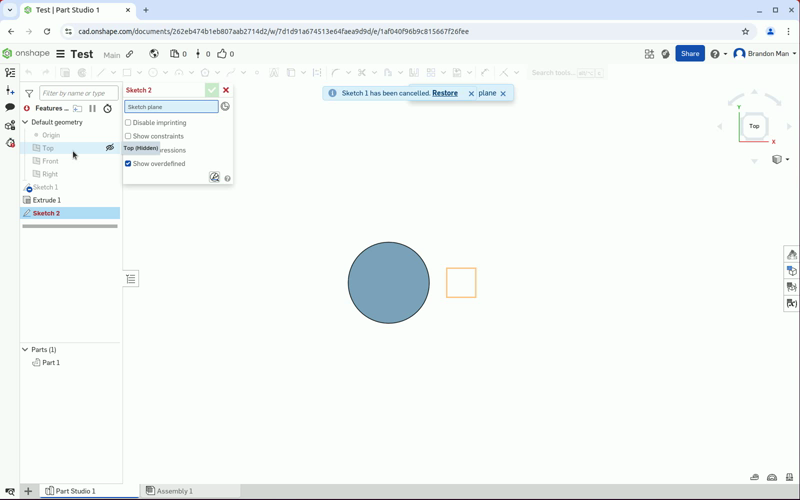
click(73, 150)
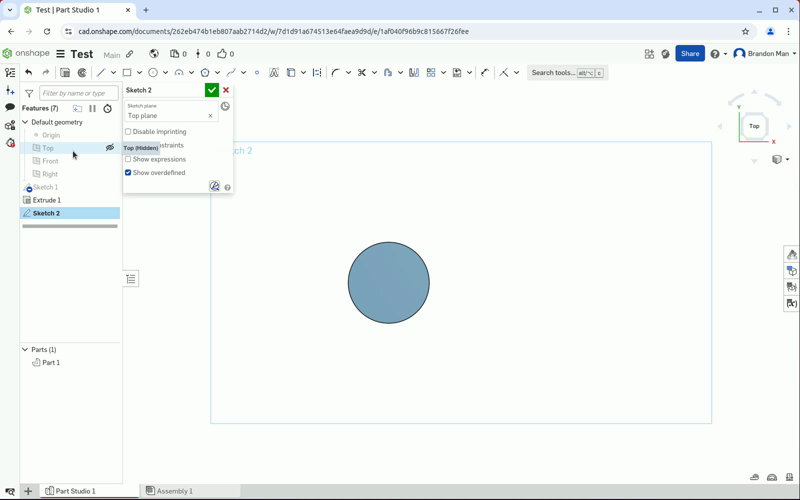
mouse_move(73, 352)
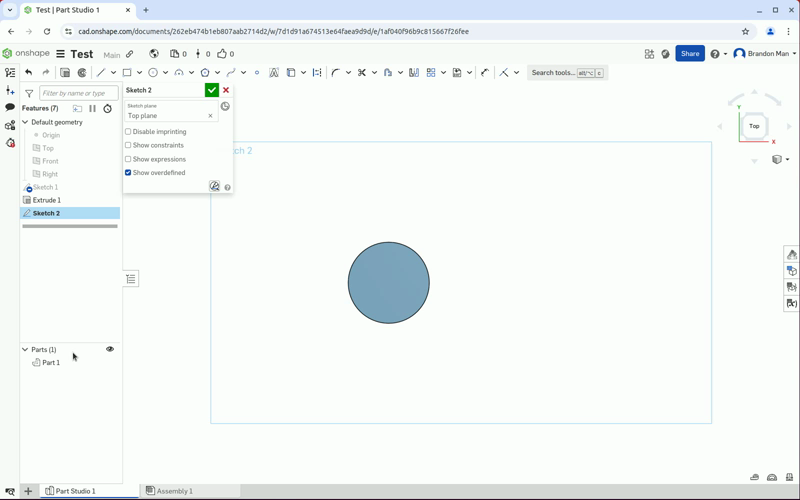
key(y)
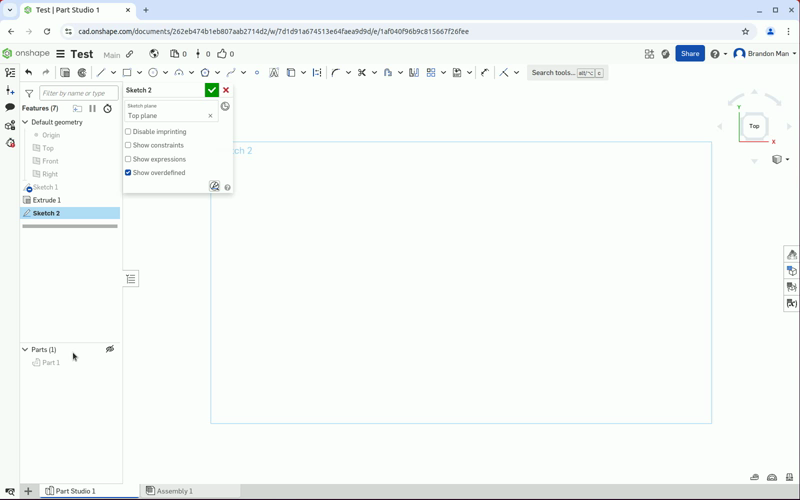
key(l)
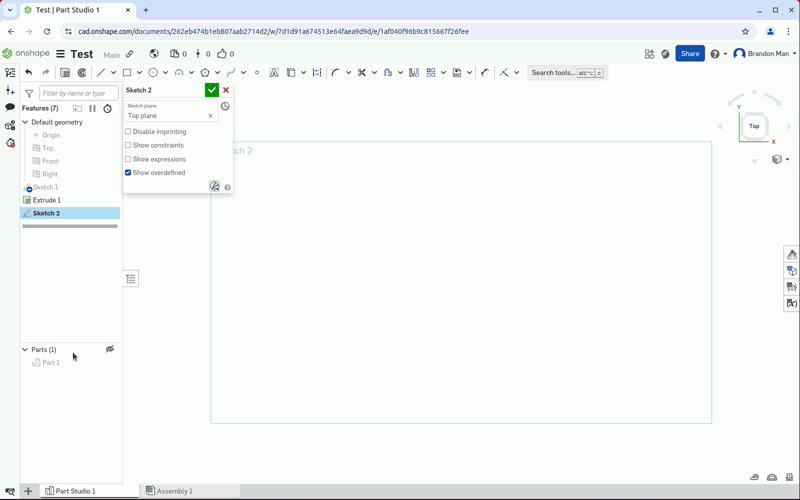
key_down(shift)
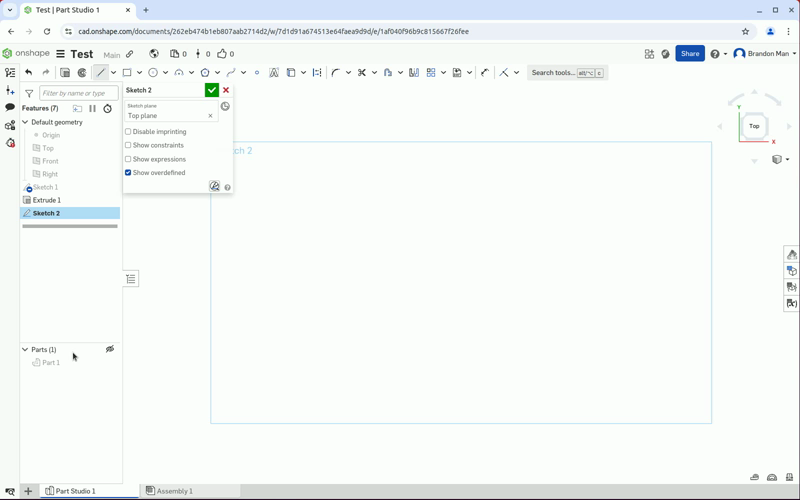
mouse_move(386, 322)
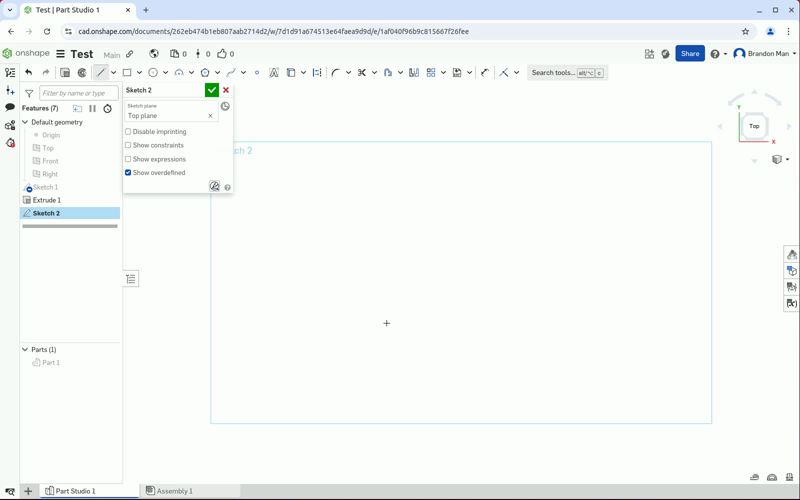
click(386, 322)
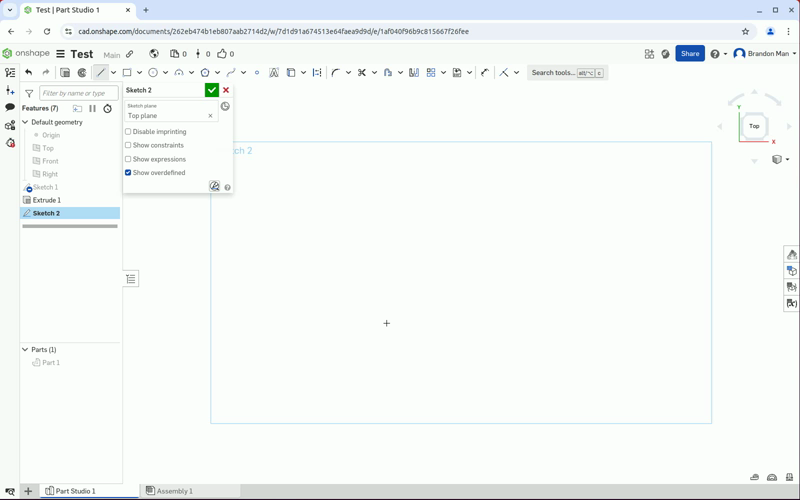
key_up(shift)
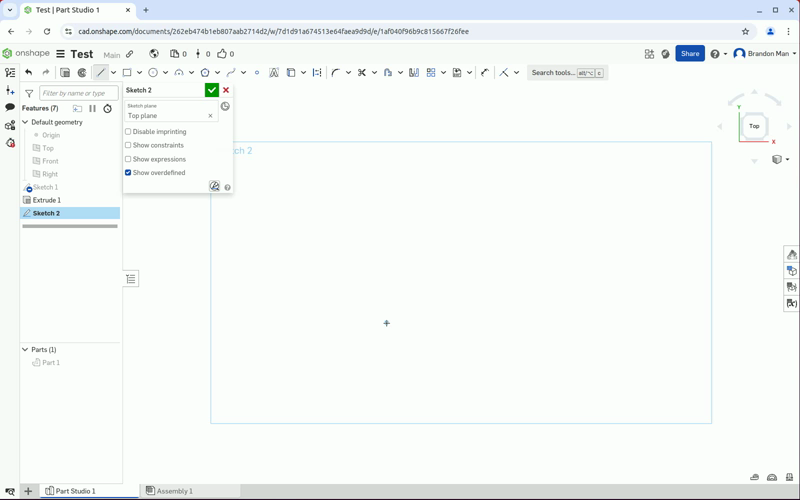
key_down(shift)
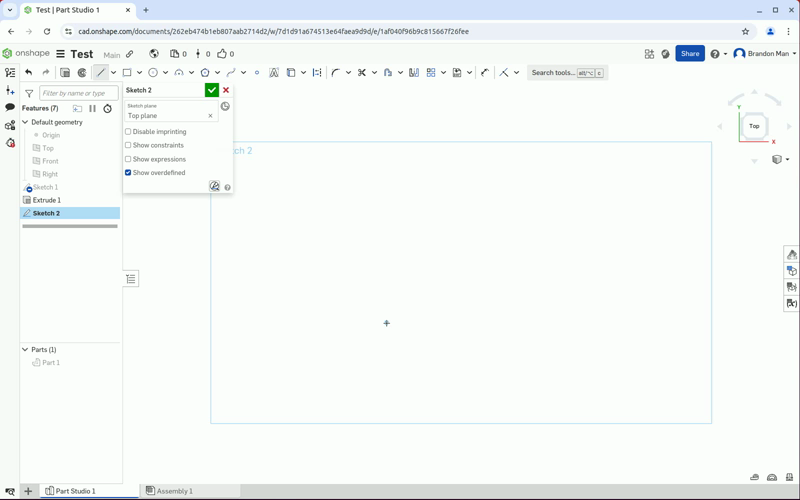
mouse_move(552, 322)
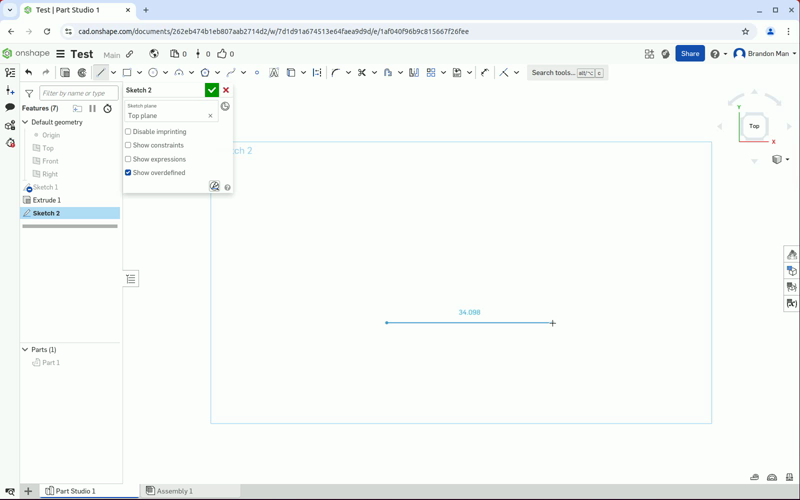
click(552, 322)
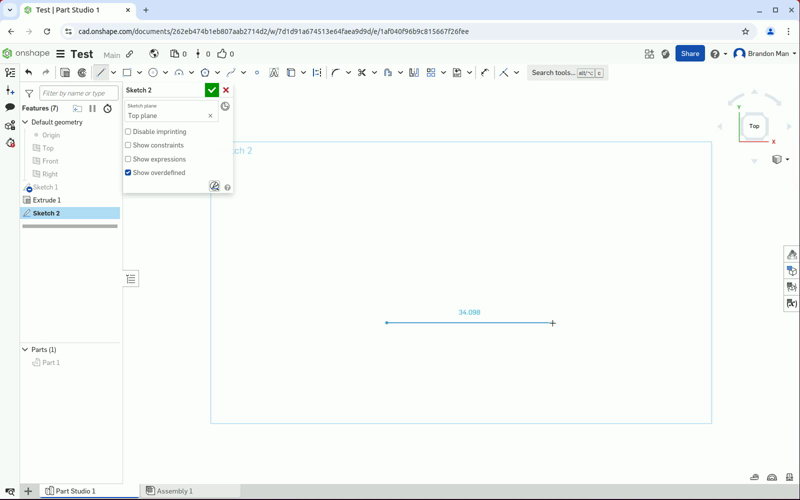
key_up(shift)
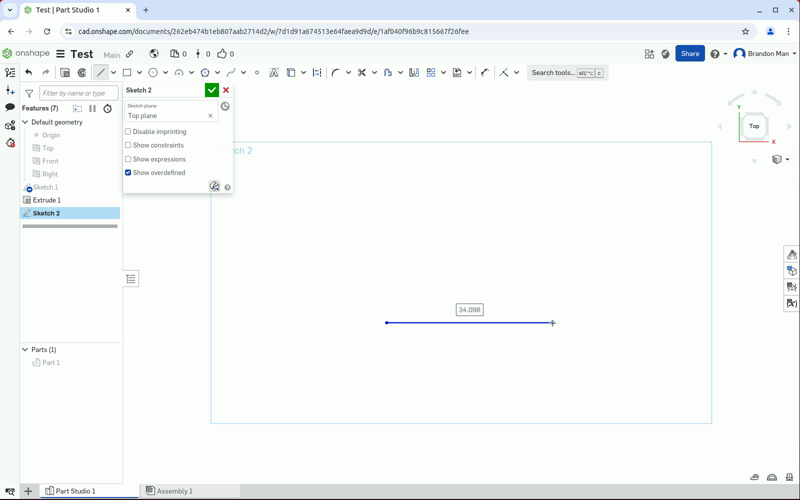
key_down(shift)
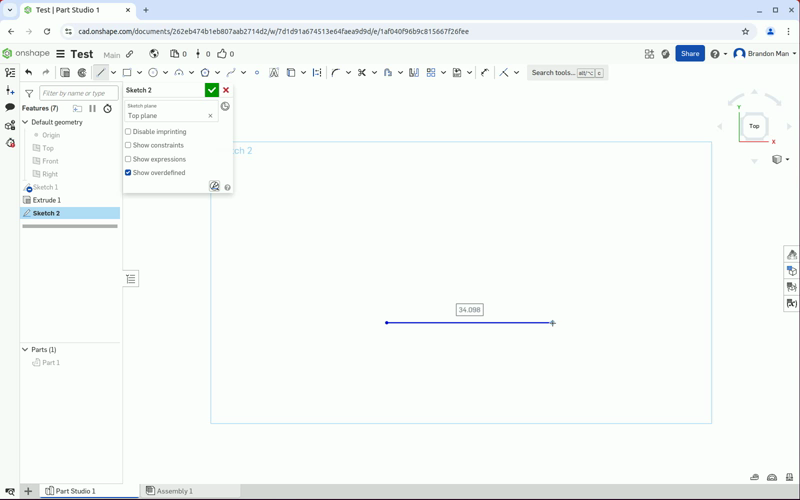
mouse_move(552, 242)
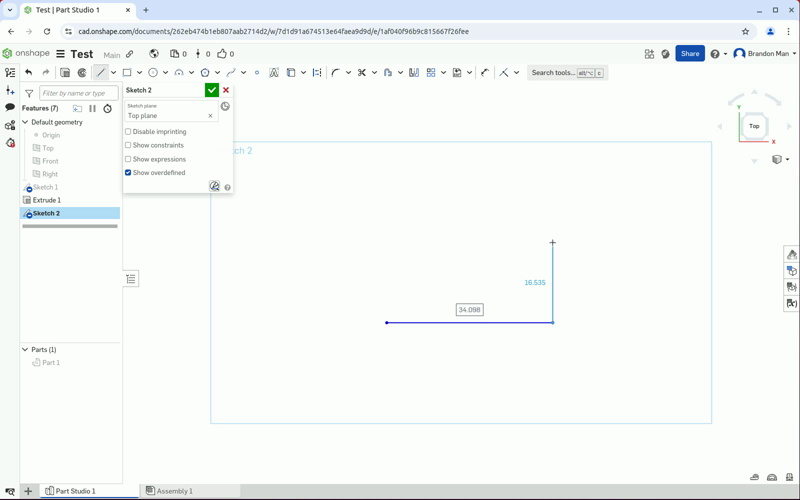
click(552, 242)
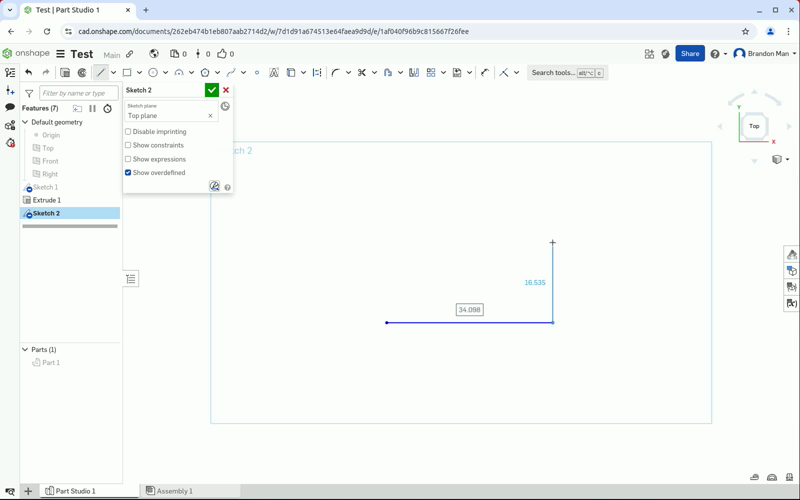
key_up(shift)
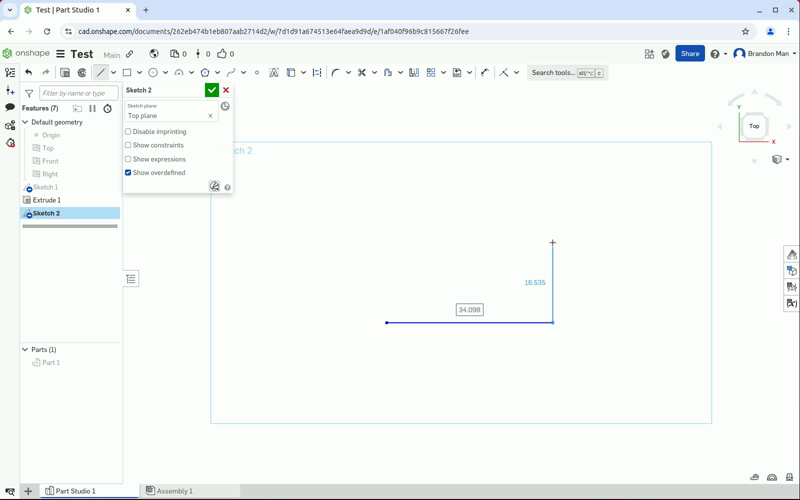
key_down(shift)
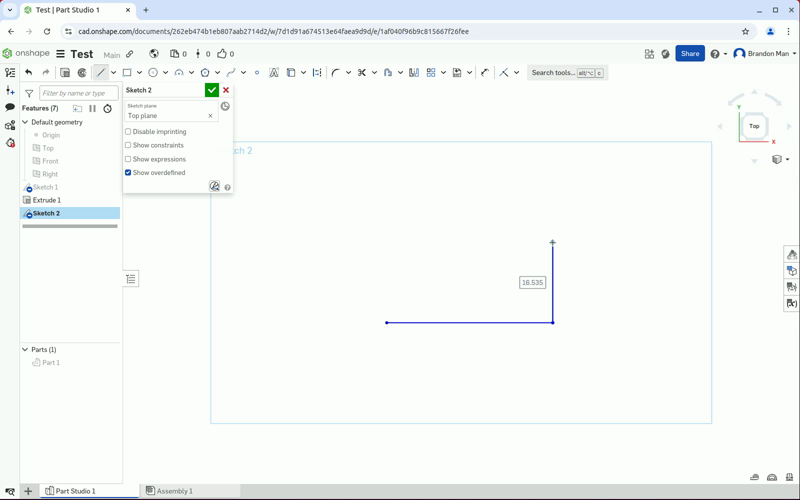
mouse_move(386, 242)
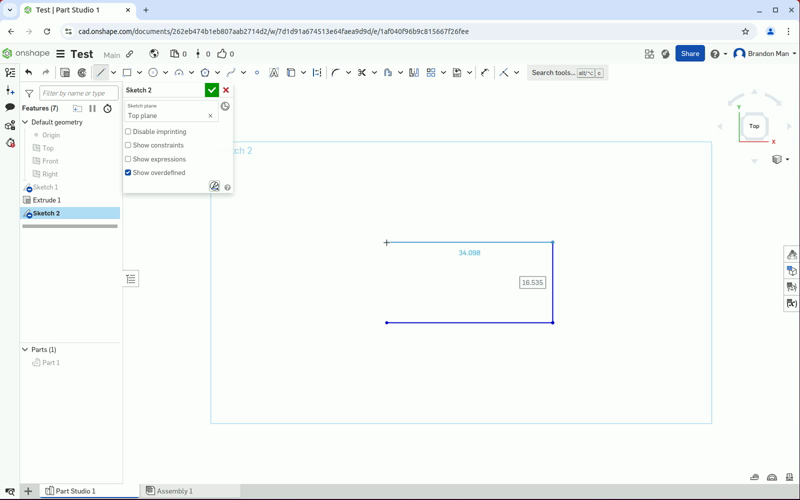
click(386, 242)
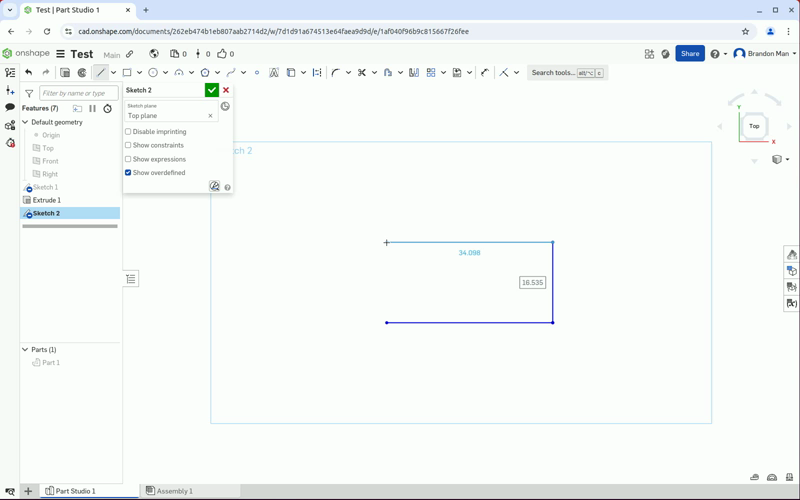
key_up(shift)
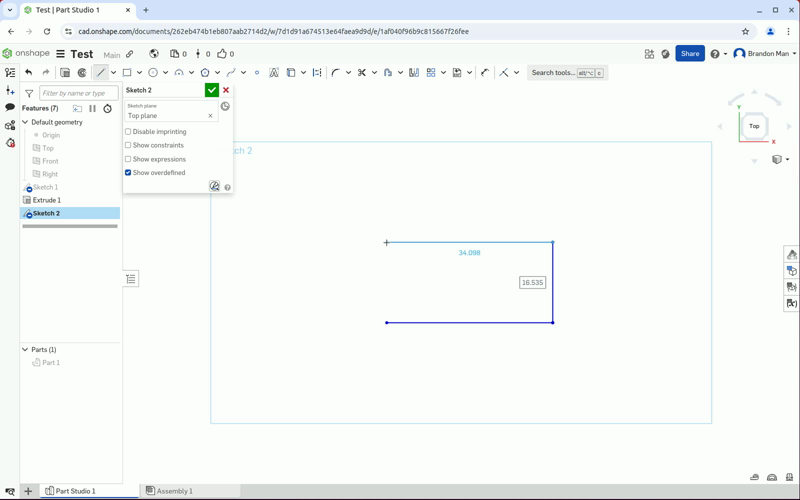
key_down(shift)
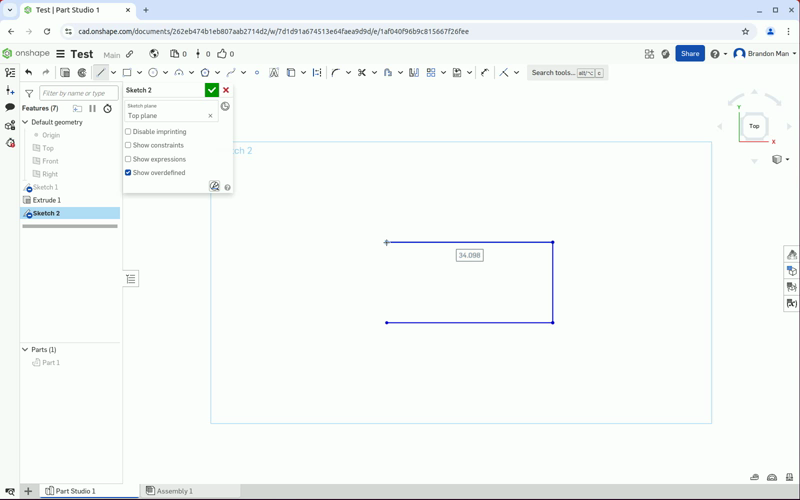
mouse_move(386, 322)
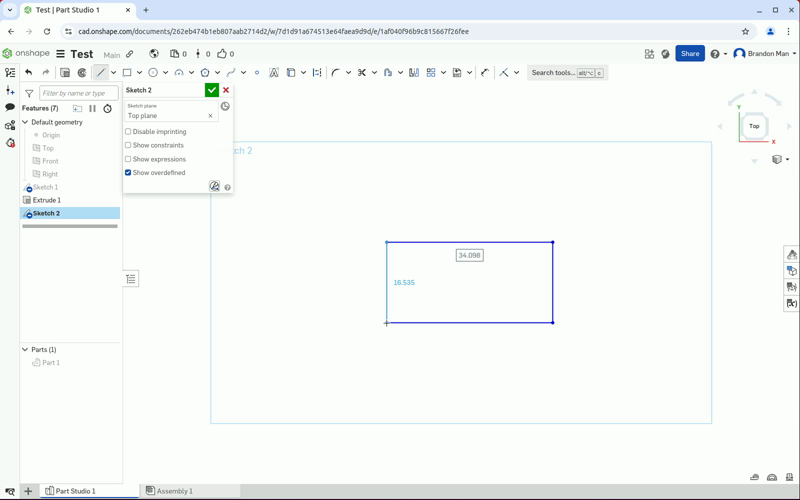
key_up(shift)
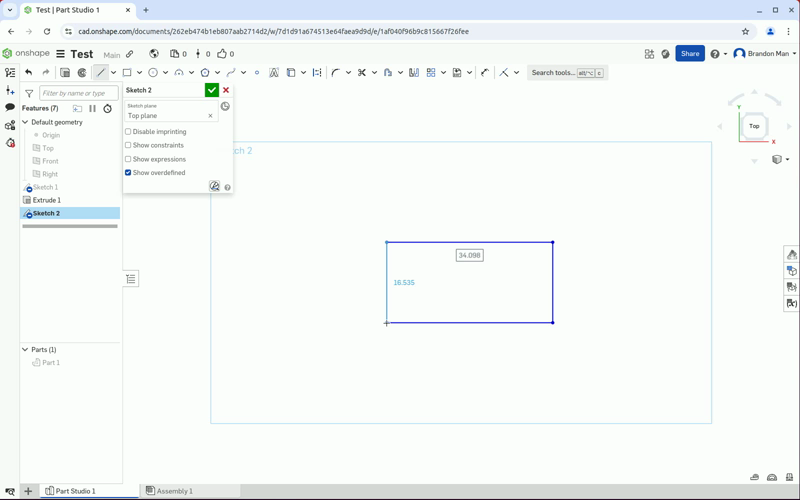
click(386, 322)
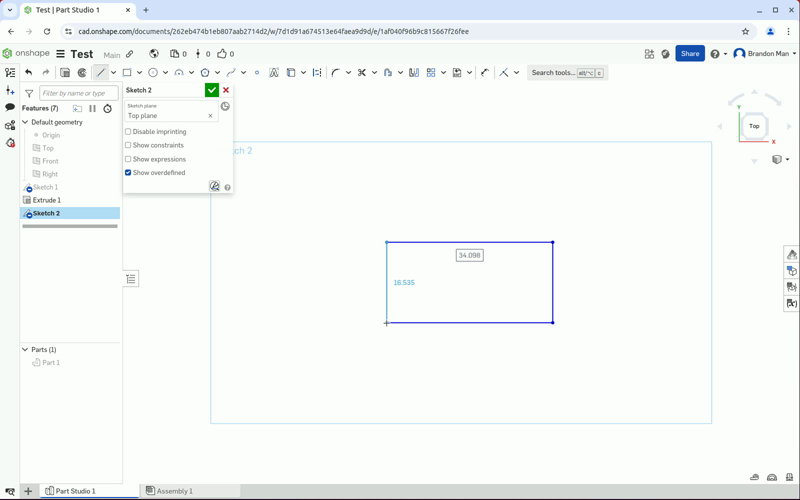
key(esc)
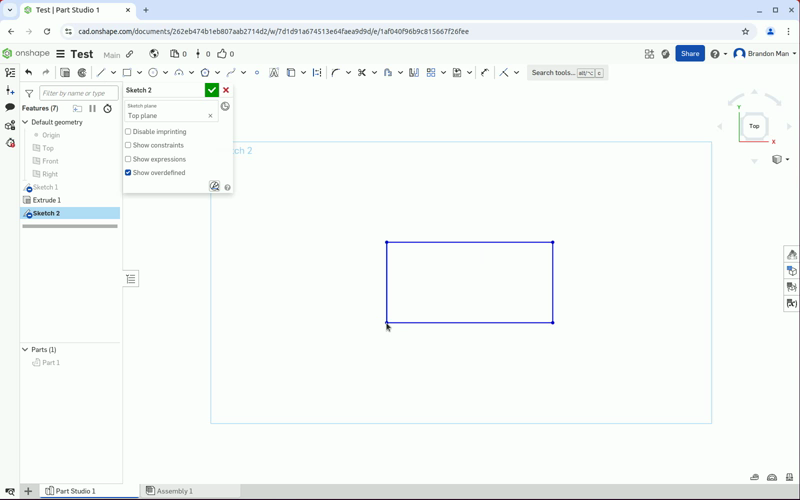
mouse_move(479, 263)
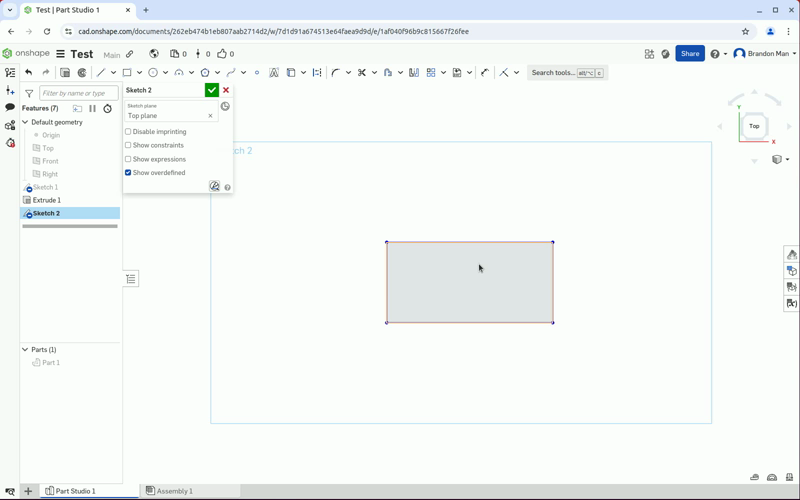
click(479, 263)
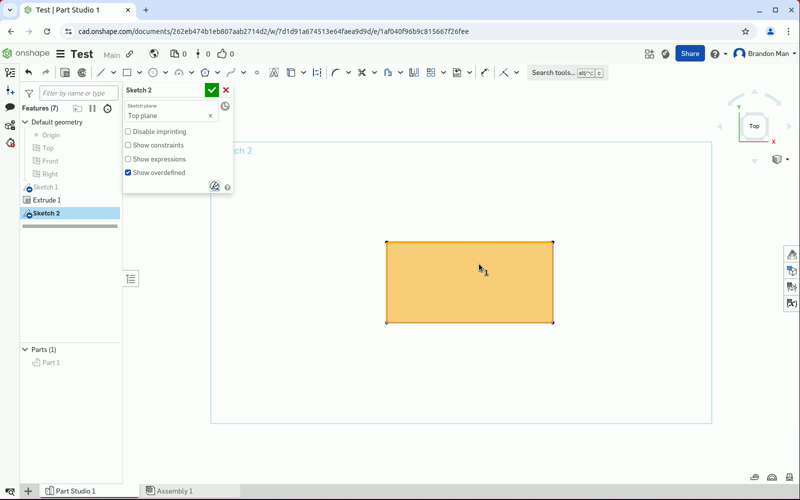
mouse_move(73, 352)
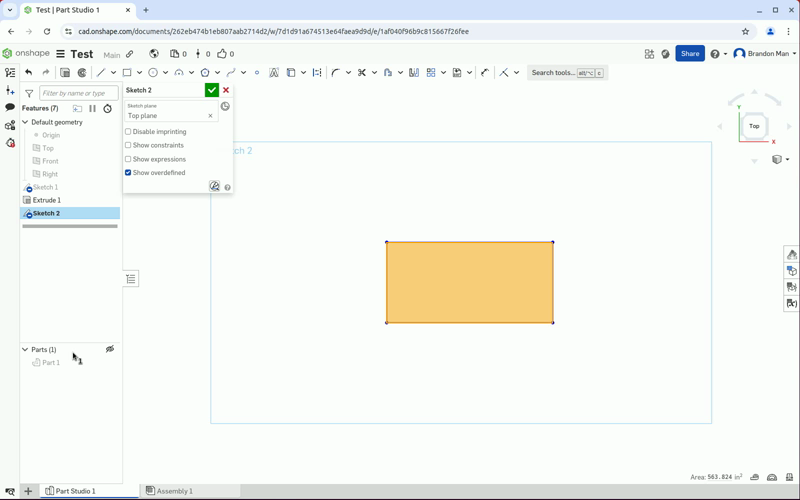
key(shift+y)
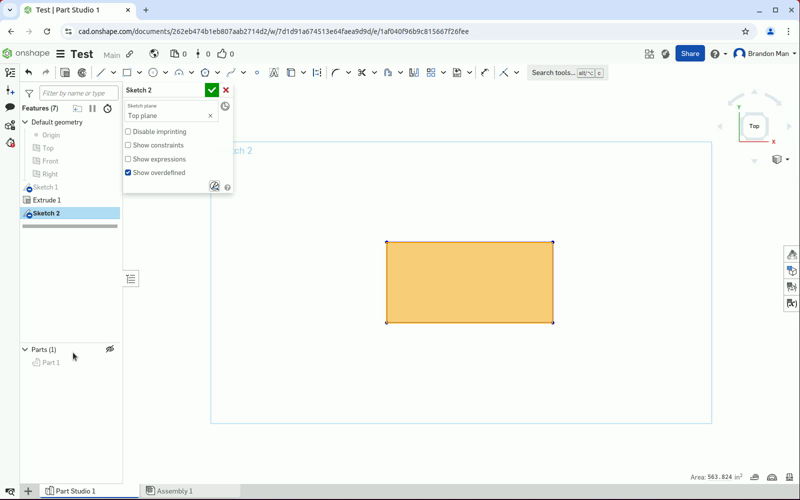
key(shift+e)
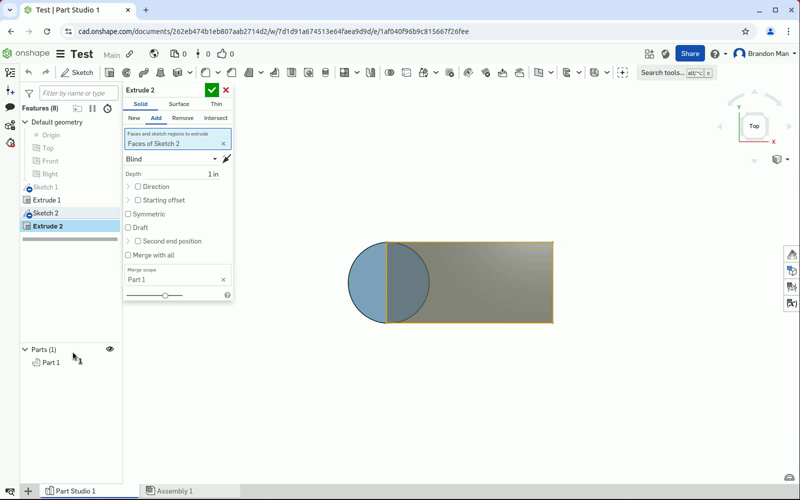
mouse_move(143, 106)
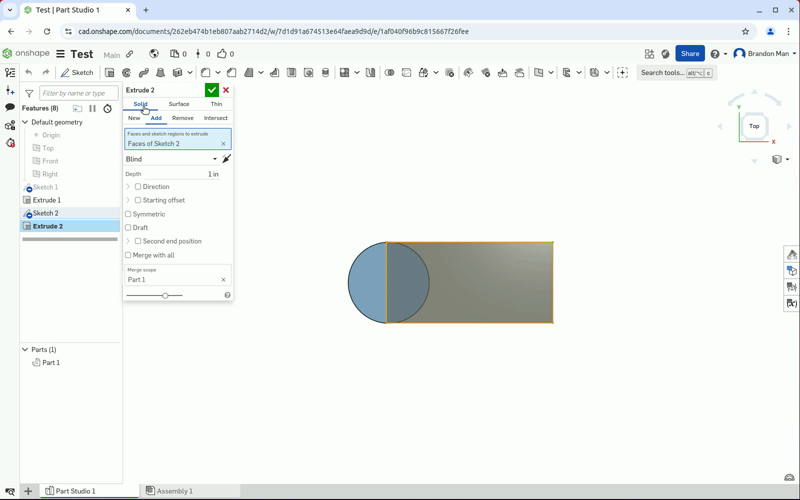
click(143, 106)
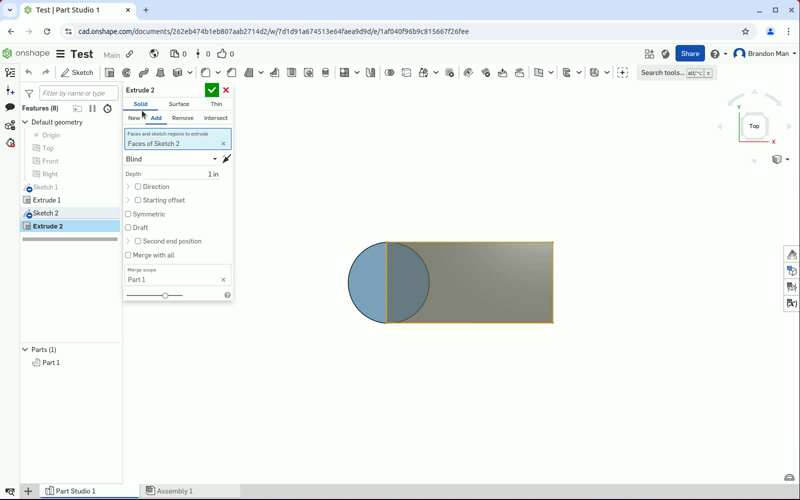
mouse_move(137, 120)
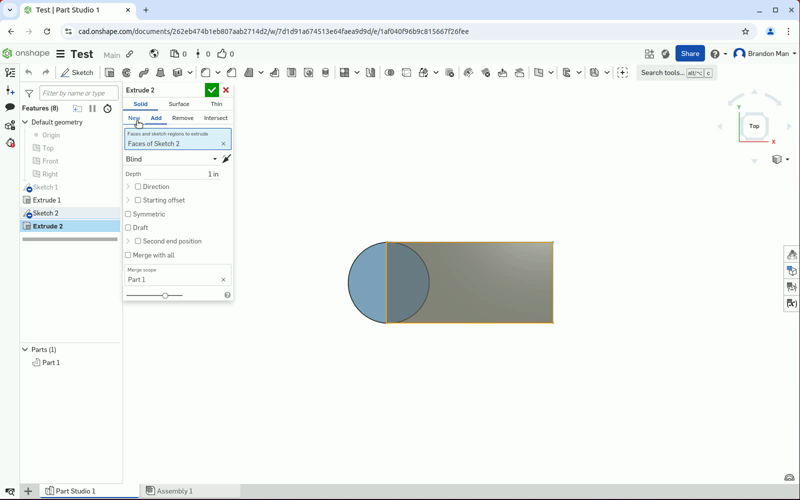
click(137, 120)
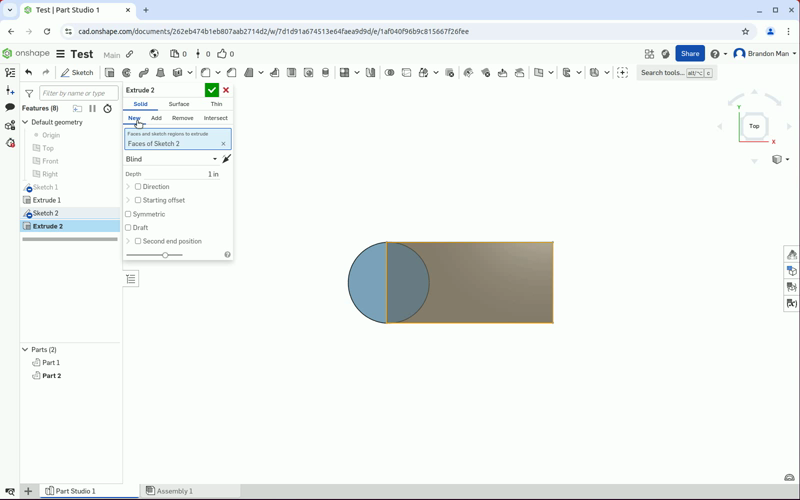
key(tab, 4)
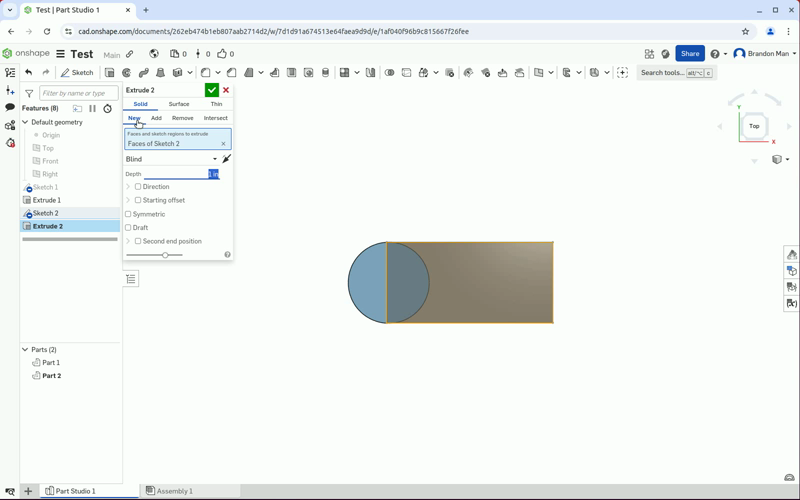
text(2.407)
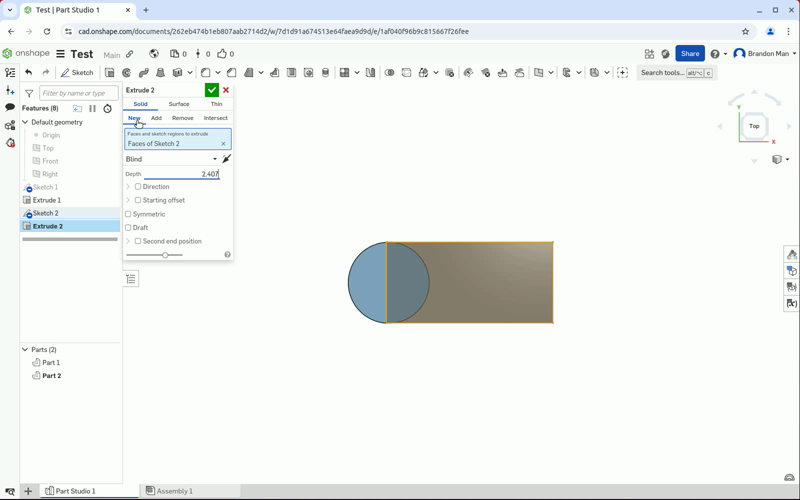
key(enter)
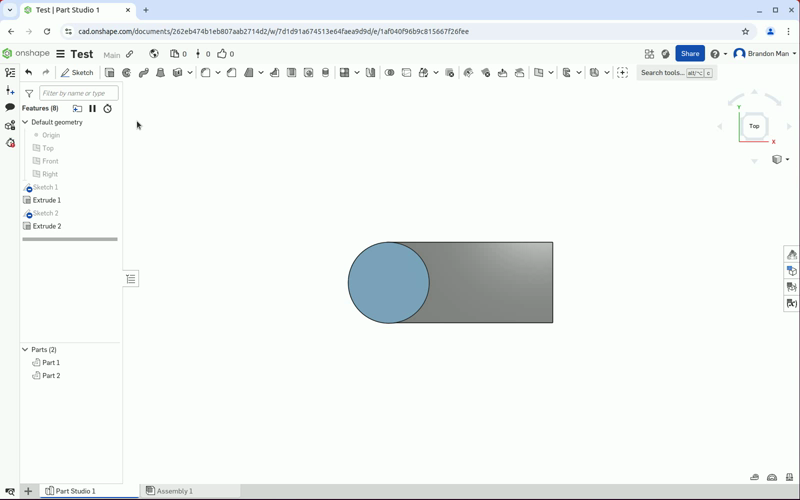
key(shift+h)
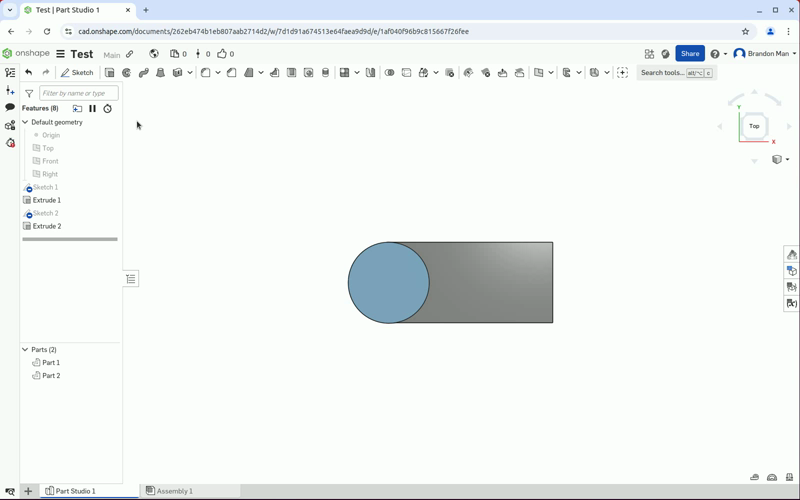
key(shift+h)
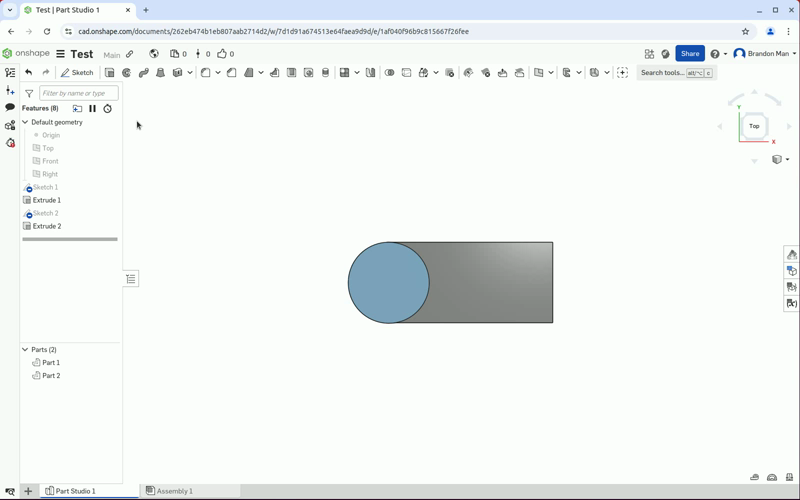
mouse_move(73, 189)
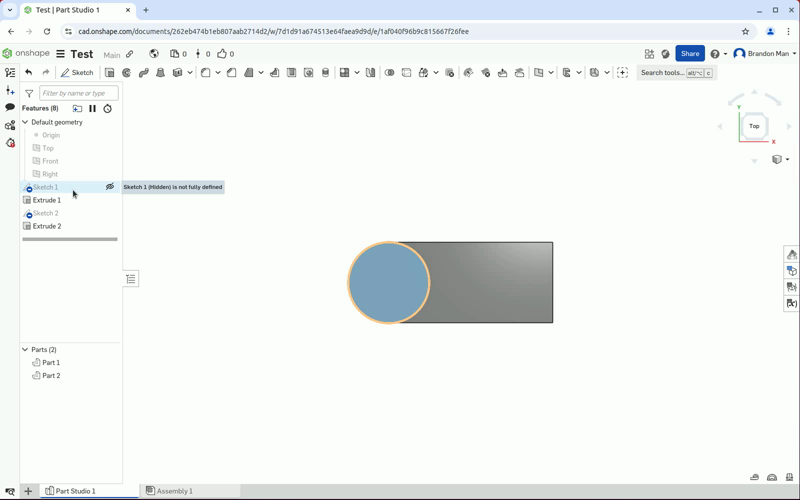
click(73, 189)
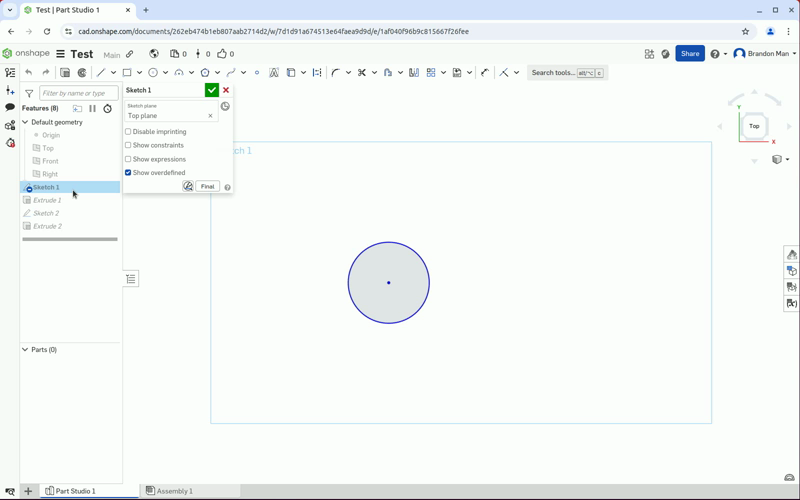
mouse_move(229, 92)
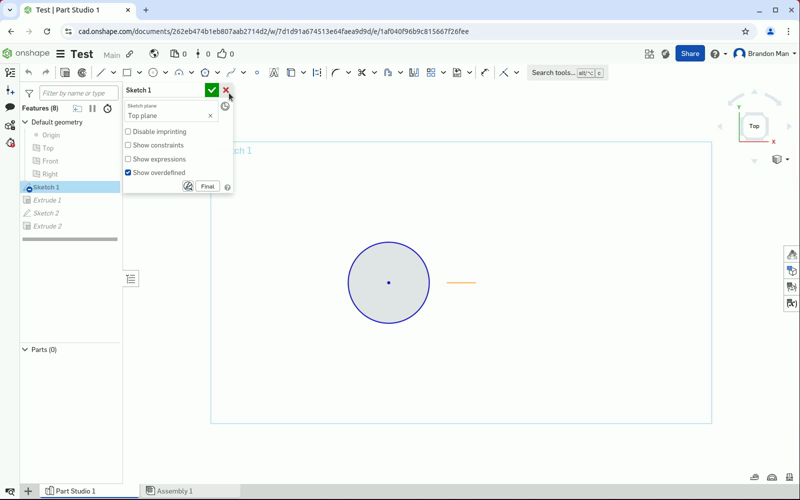
click(229, 92)
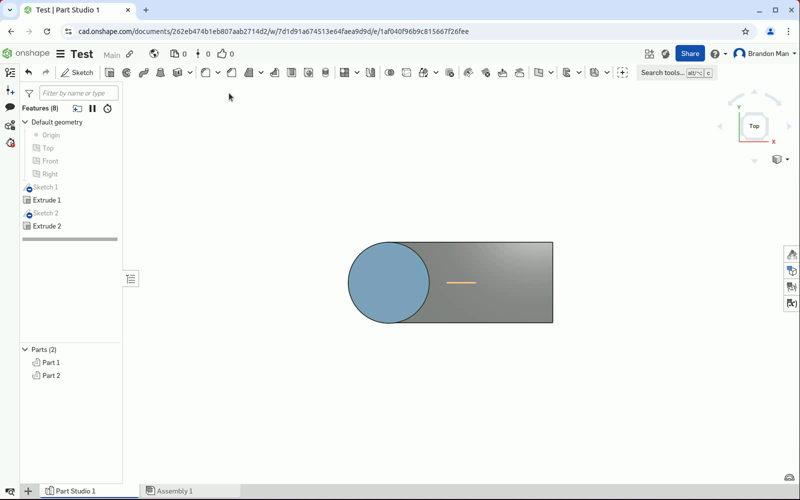
mouse_move(541, 75)
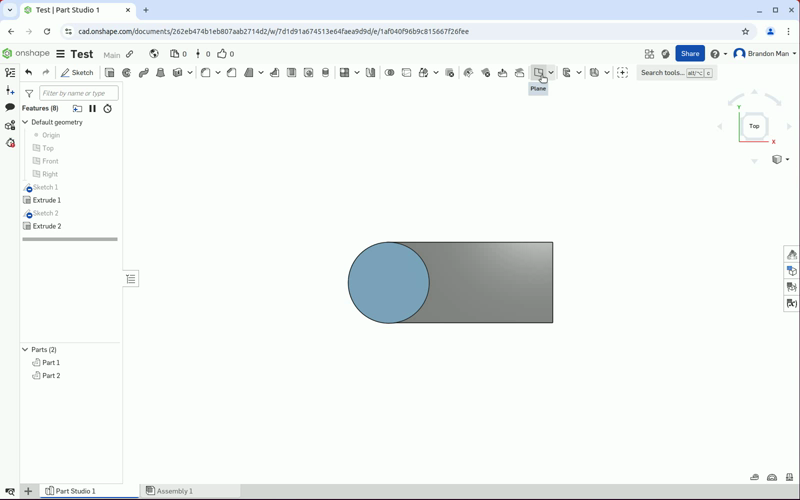
click(541, 75)
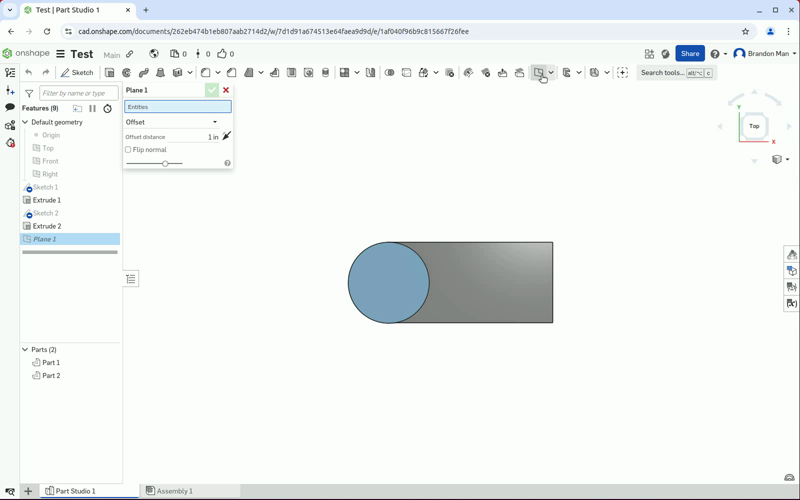
mouse_move(73, 150)
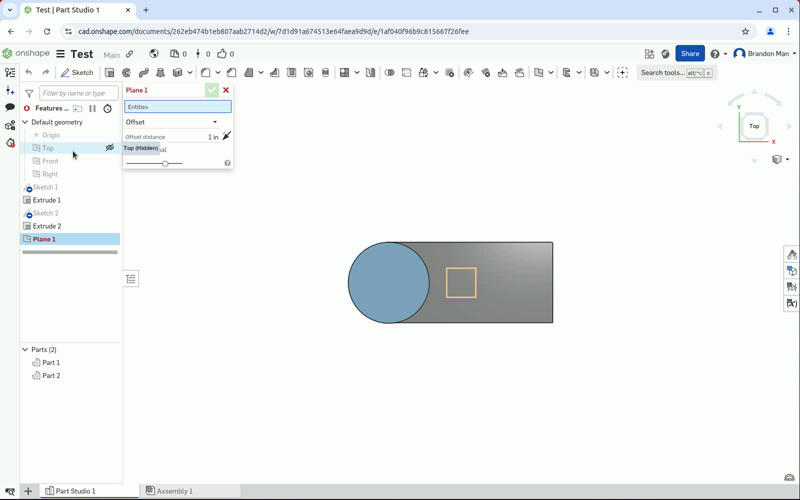
click(73, 150)
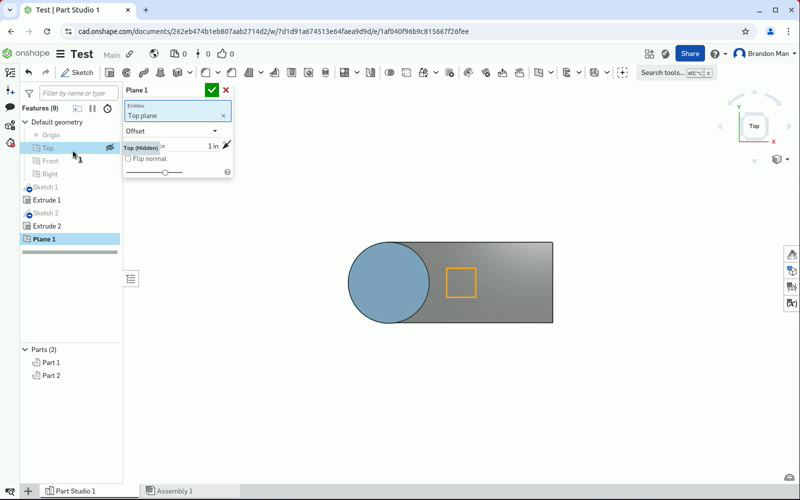
key(tab, 2)
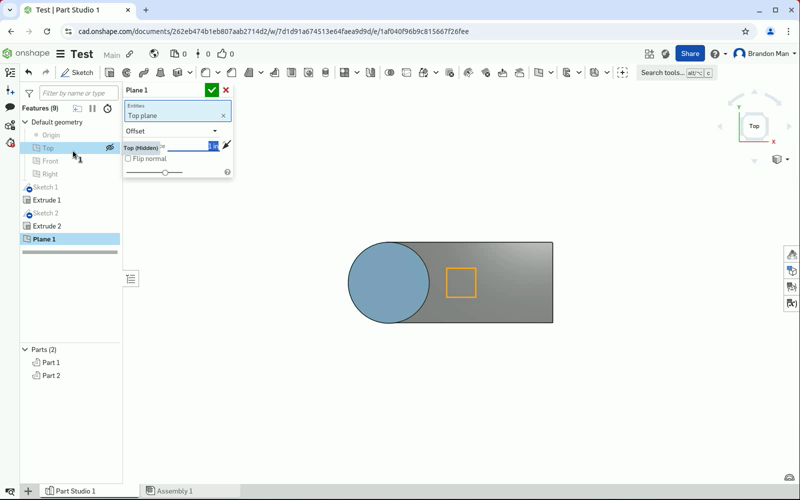
text(10.599)
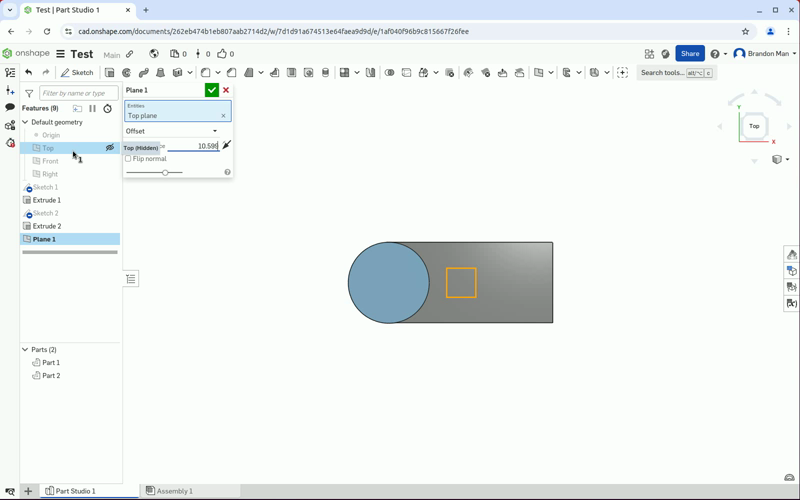
key(enter, 2)
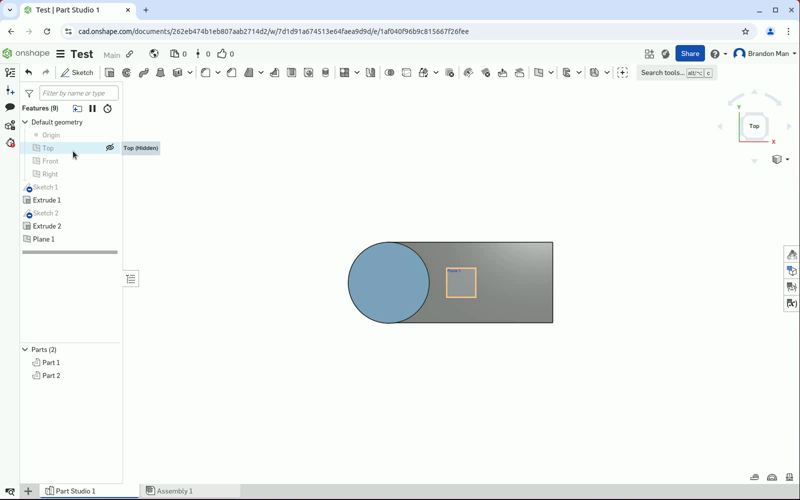
key(shift+s)
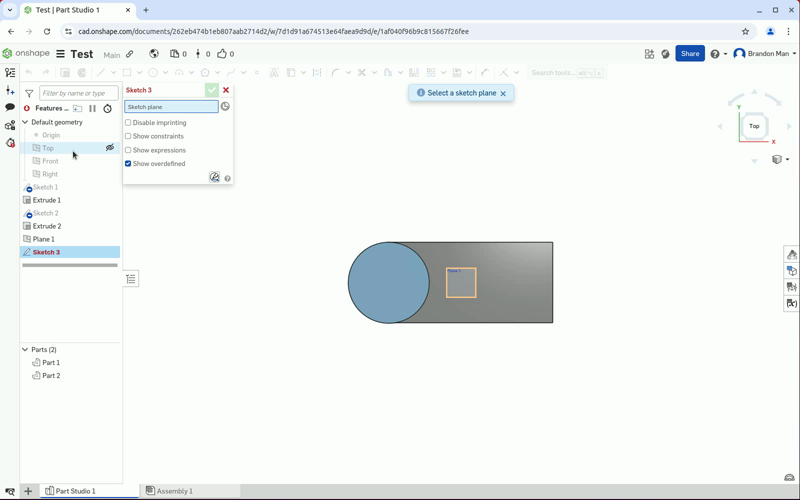
mouse_move(73, 241)
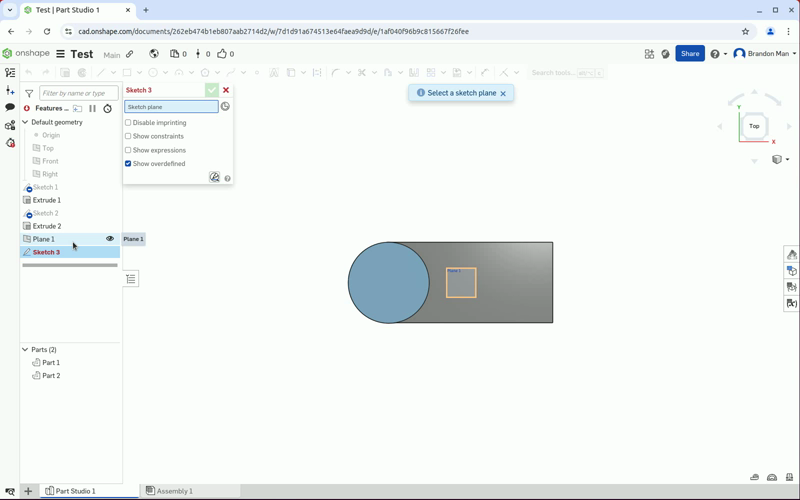
click(73, 241)
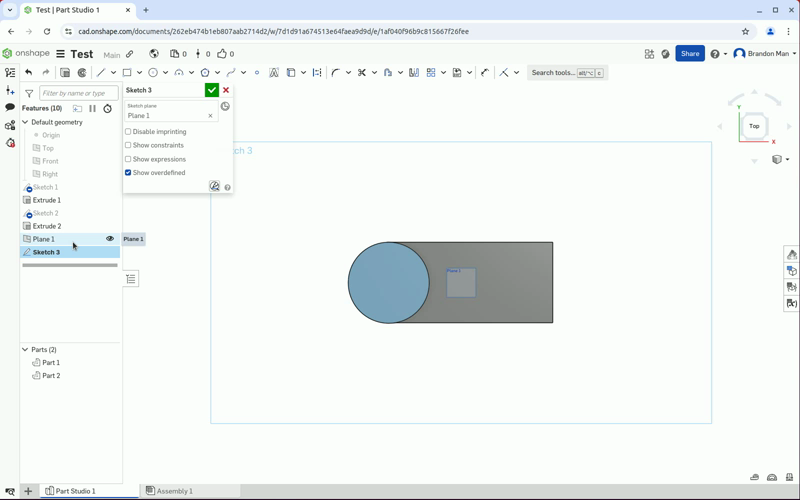
mouse_move(73, 352)
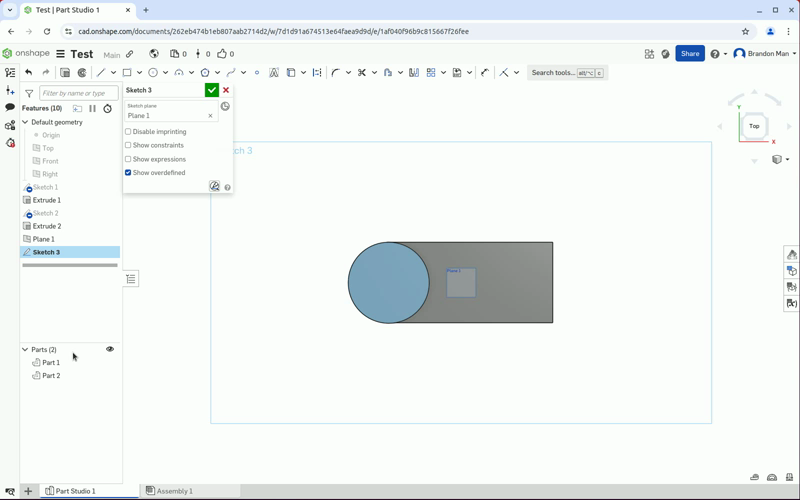
key(y)
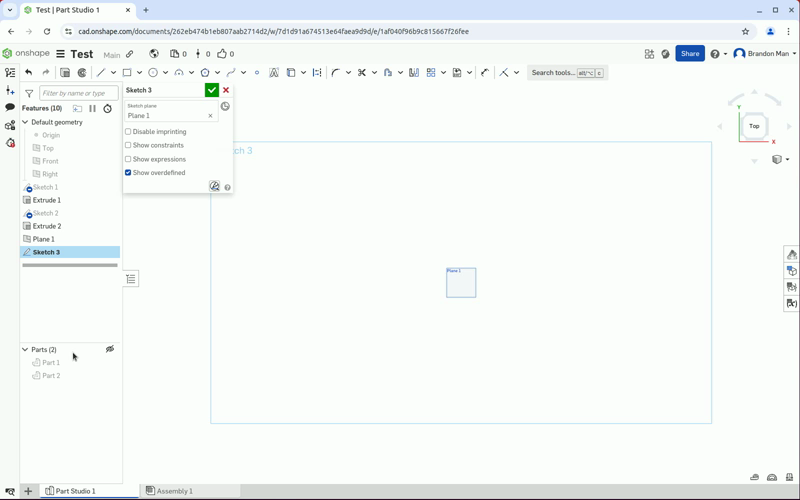
key(c)
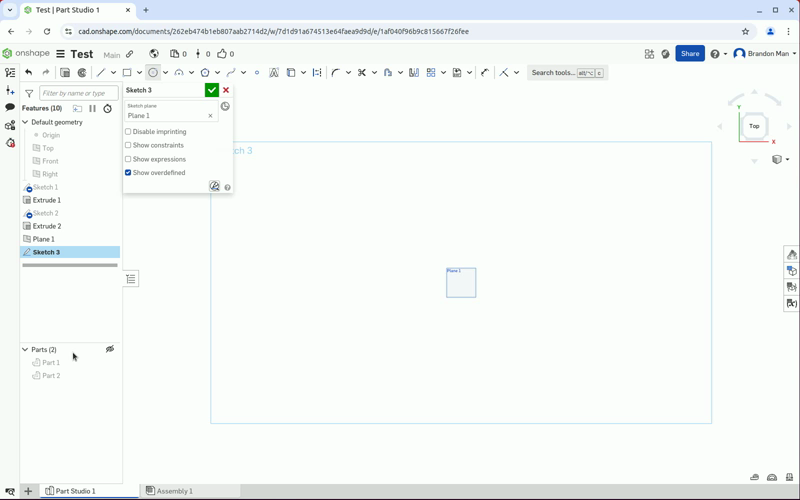
key_down(shift)
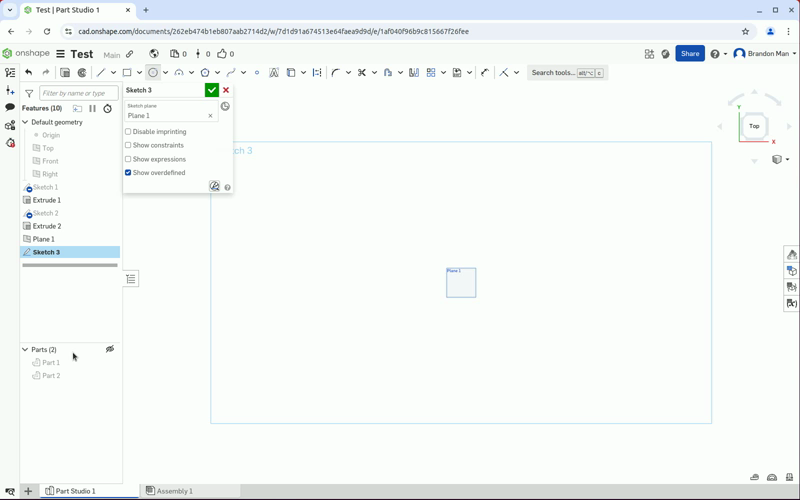
mouse_move(388, 282)
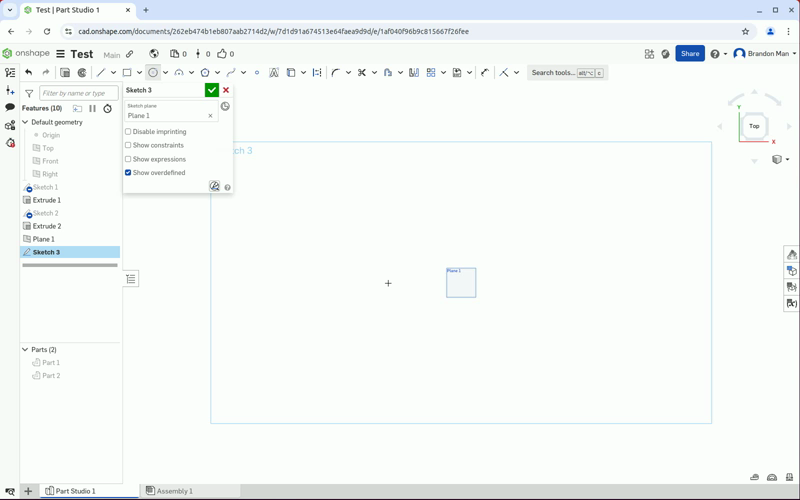
click(388, 282)
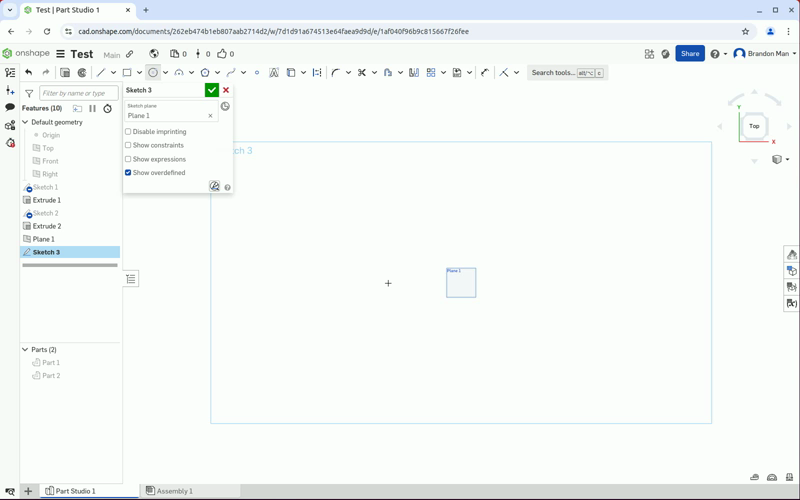
key_up(shift)
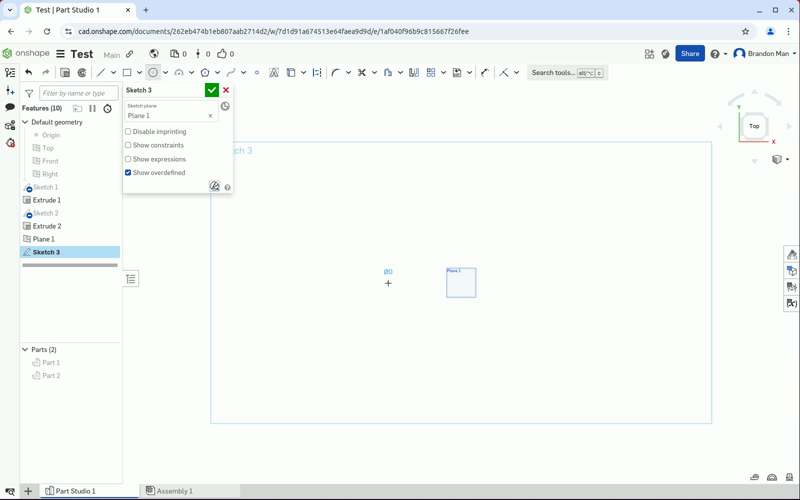
mouse_move(405, 282)
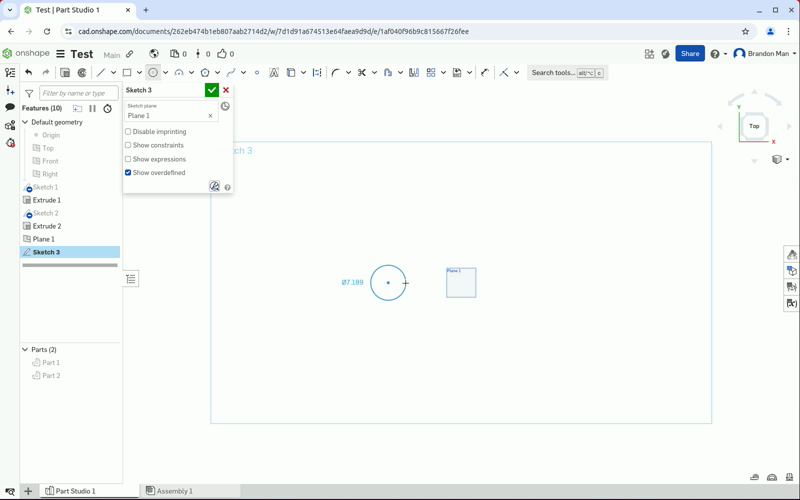
click(405, 282)
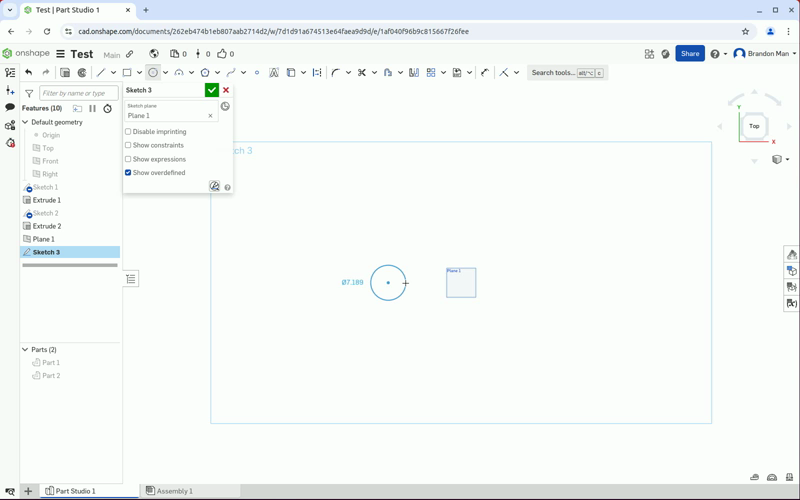
key(esc)
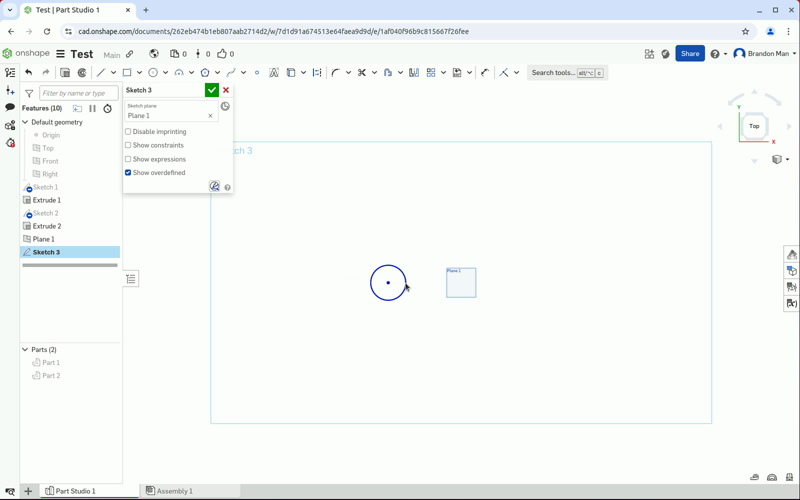
mouse_move(384, 266)
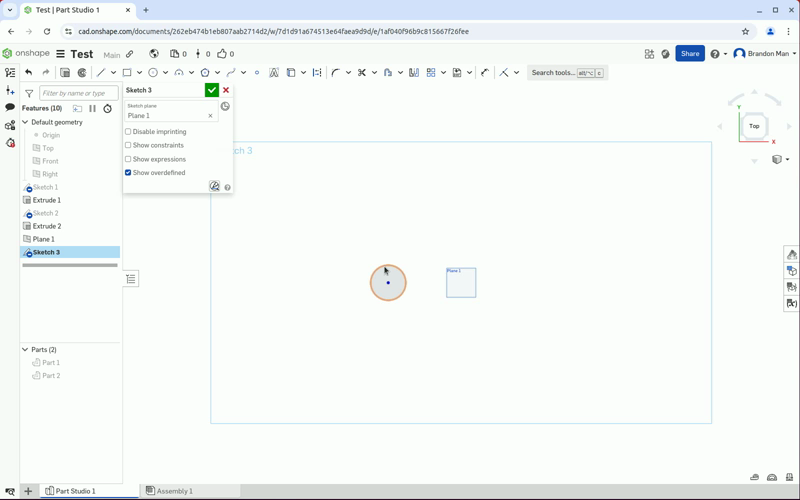
scroll(6)
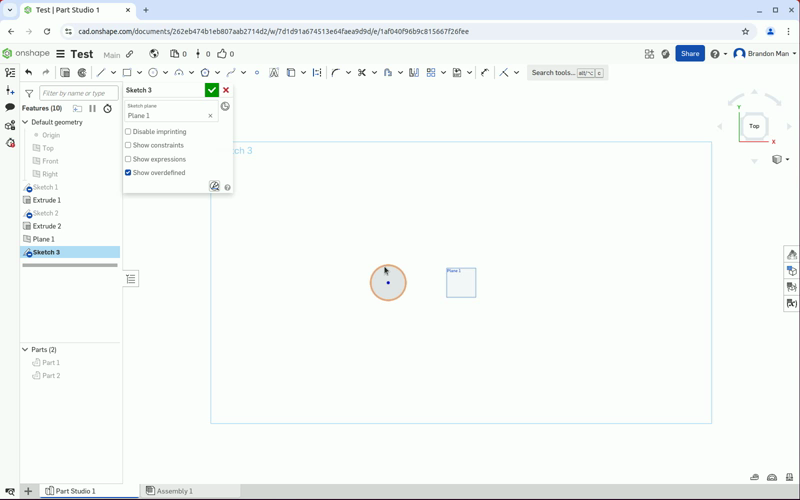
scroll(6)
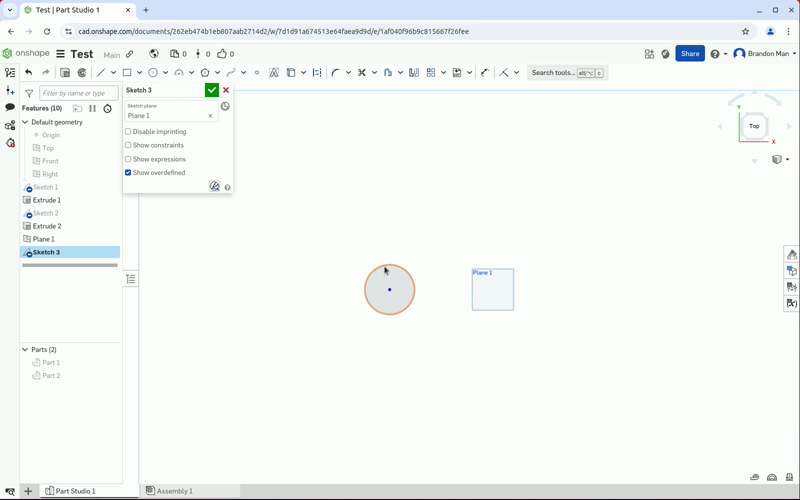
scroll(6)
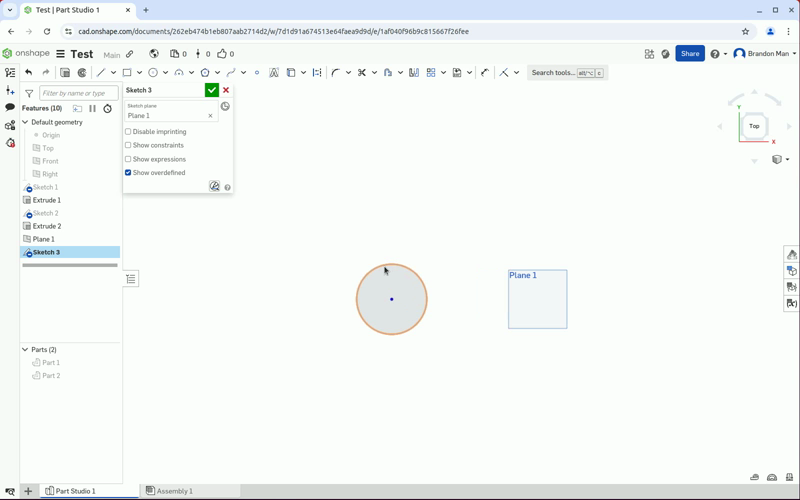
scroll(6)
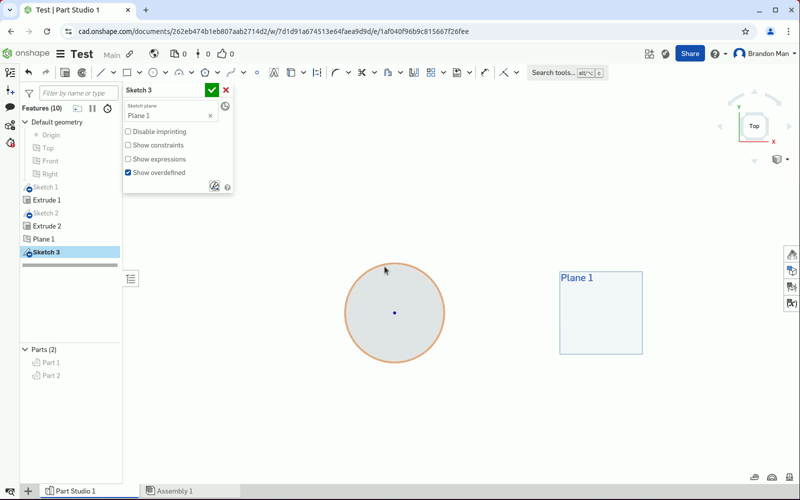
scroll(6)
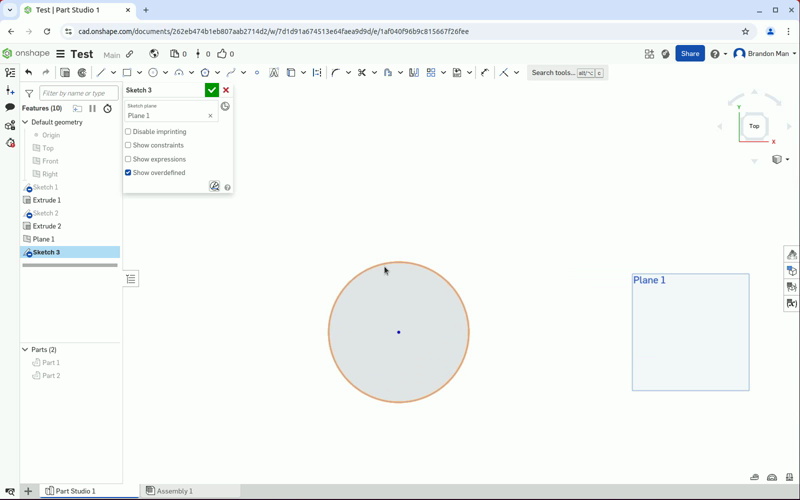
scroll(6)
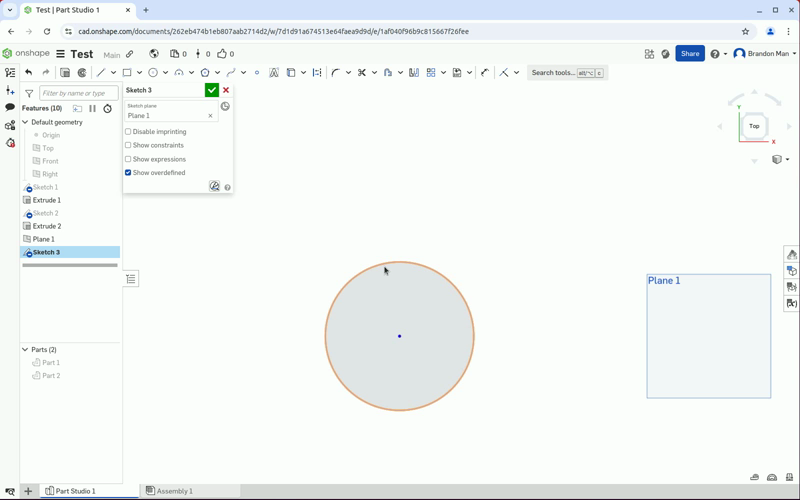
scroll(6)
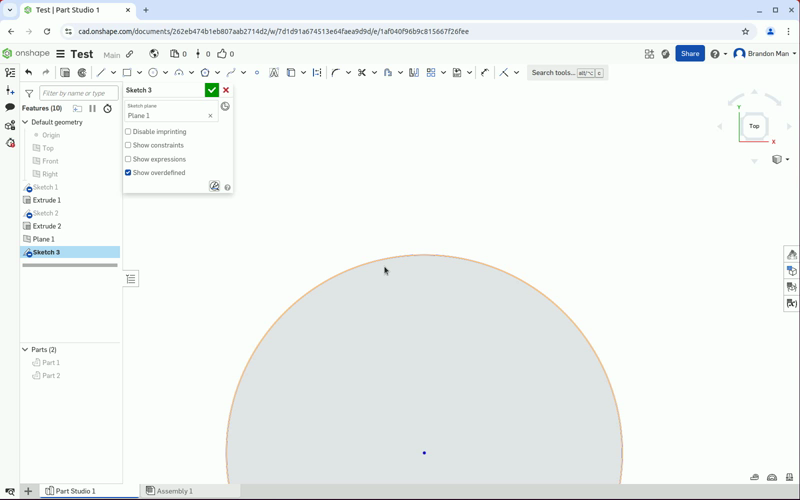
click(384, 266)
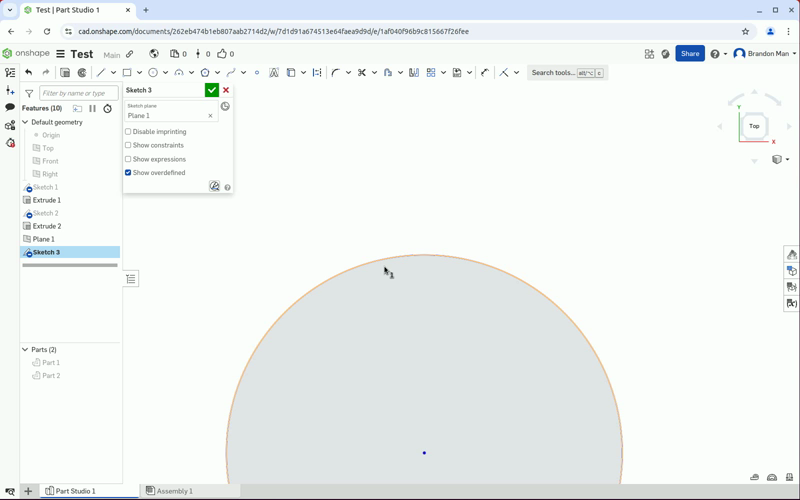
scroll(-6)
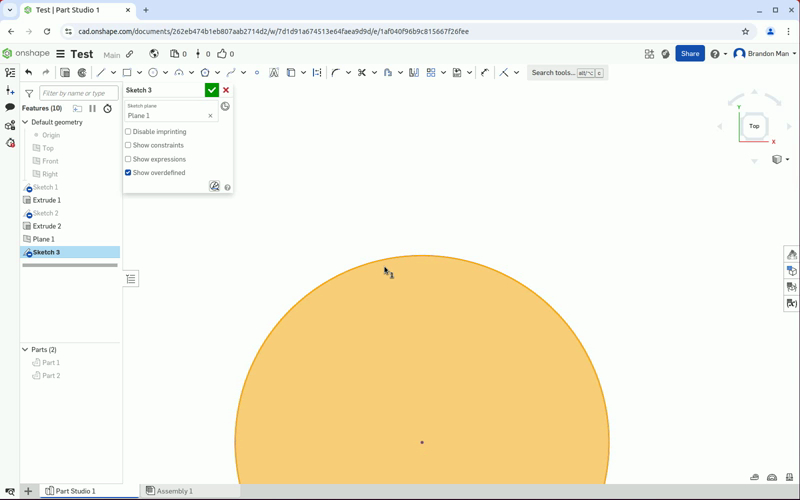
scroll(-6)
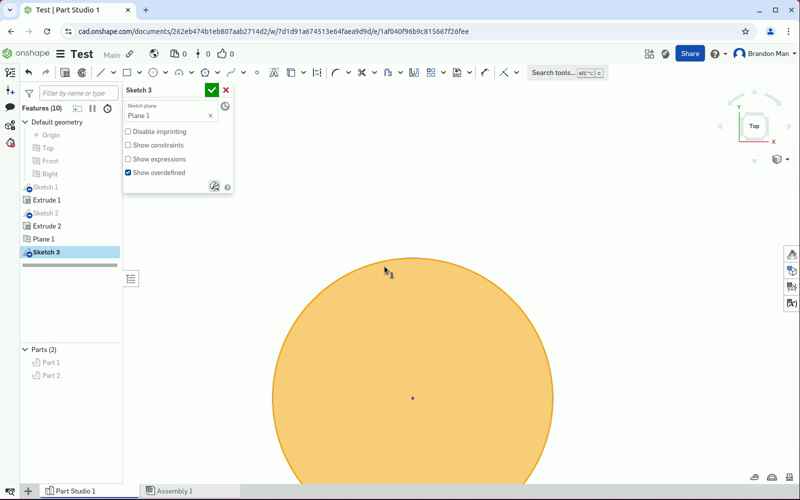
scroll(-6)
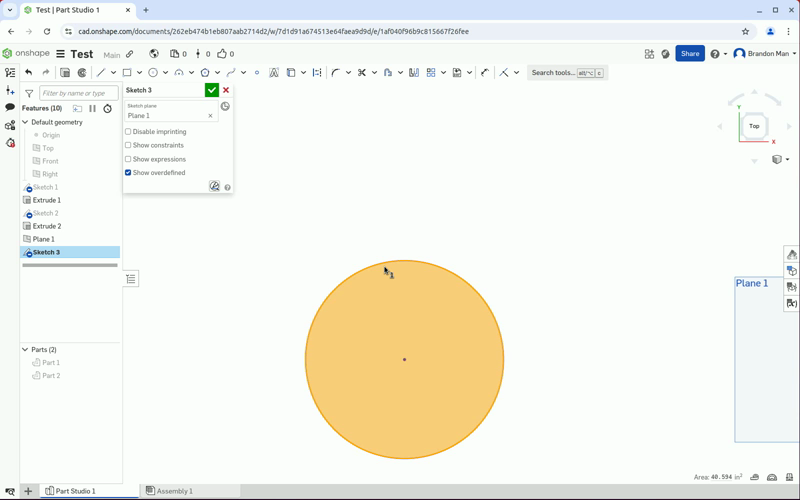
scroll(-6)
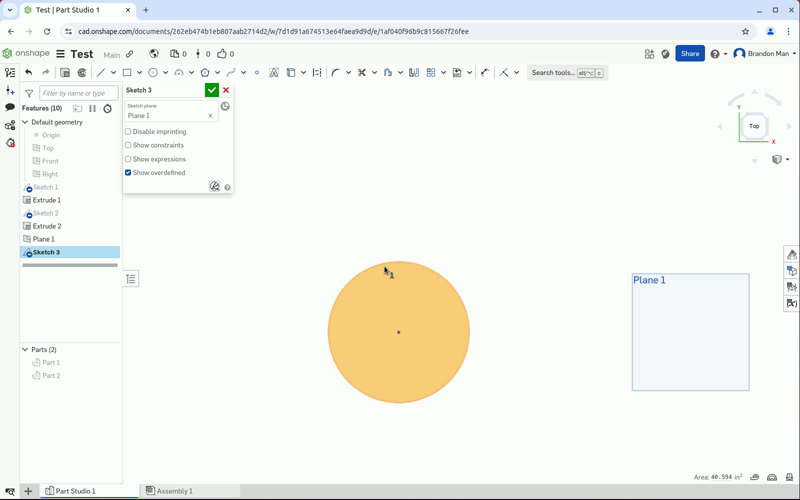
scroll(-6)
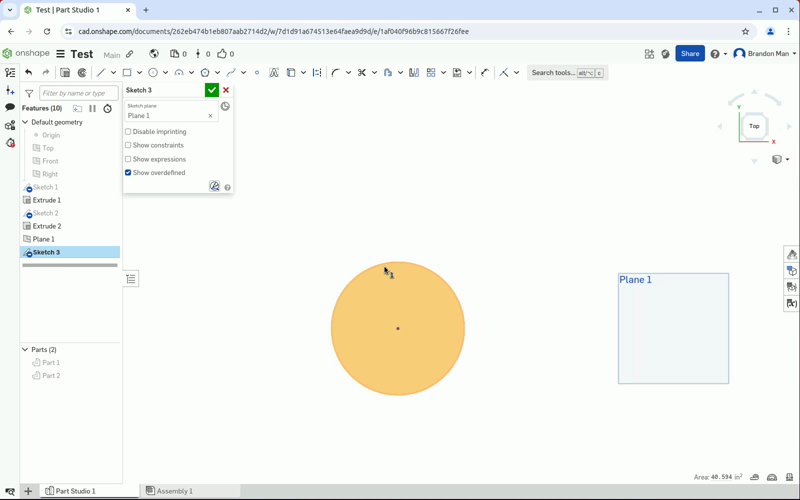
scroll(-6)
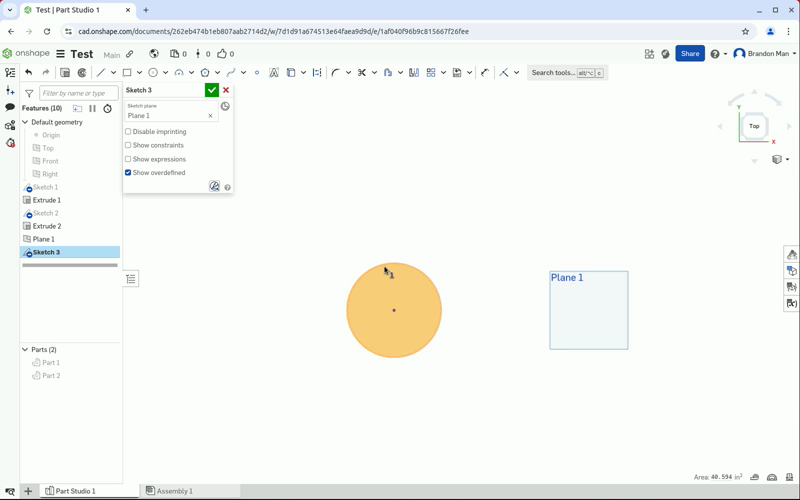
scroll(-6)
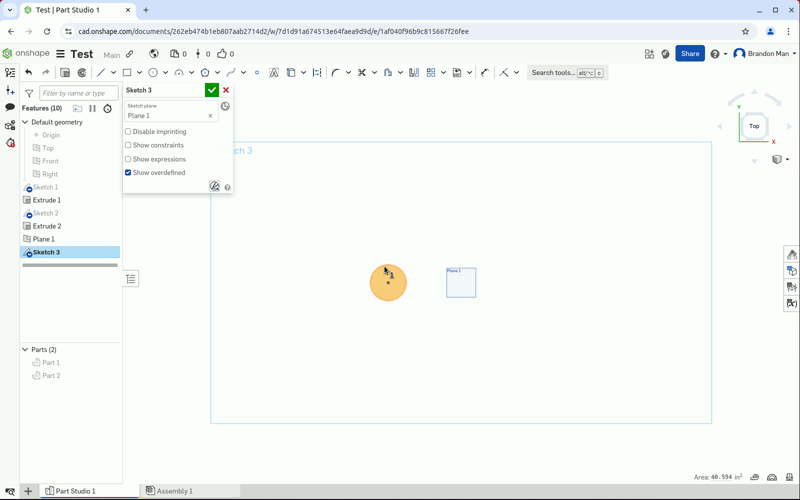
mouse_move(73, 352)
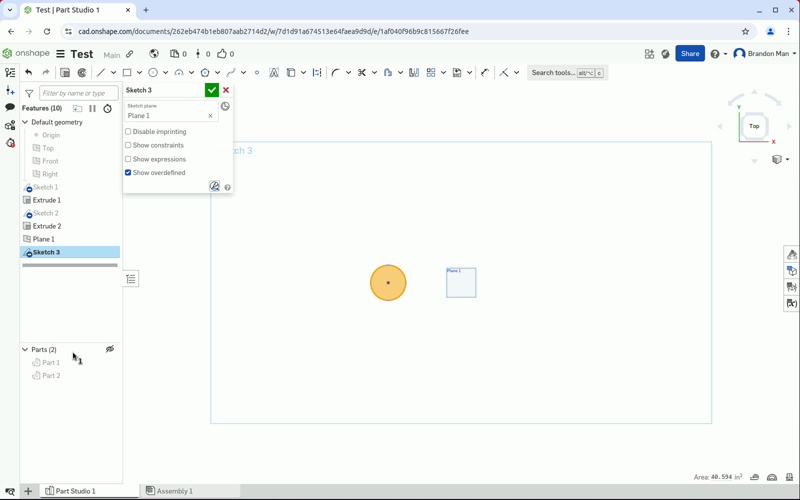
key(shift+y)
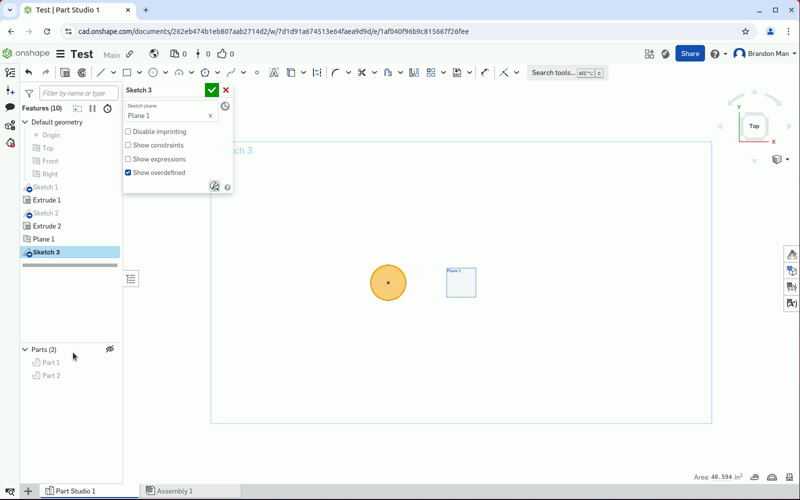
key(shift+e)
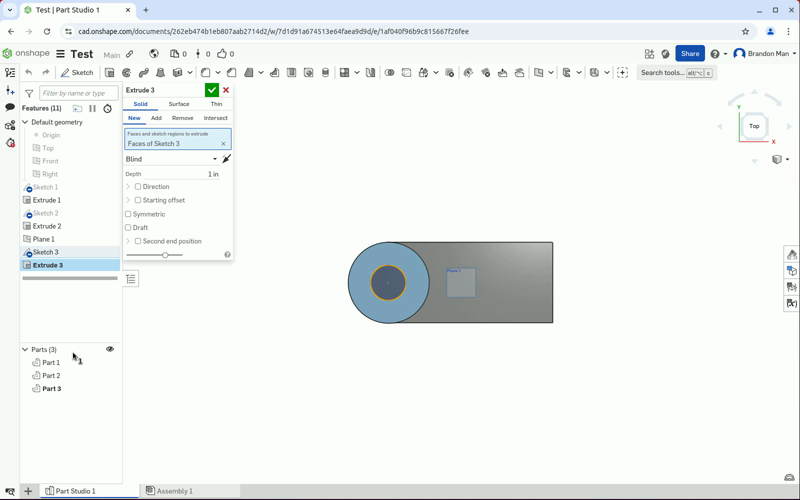
mouse_move(143, 106)
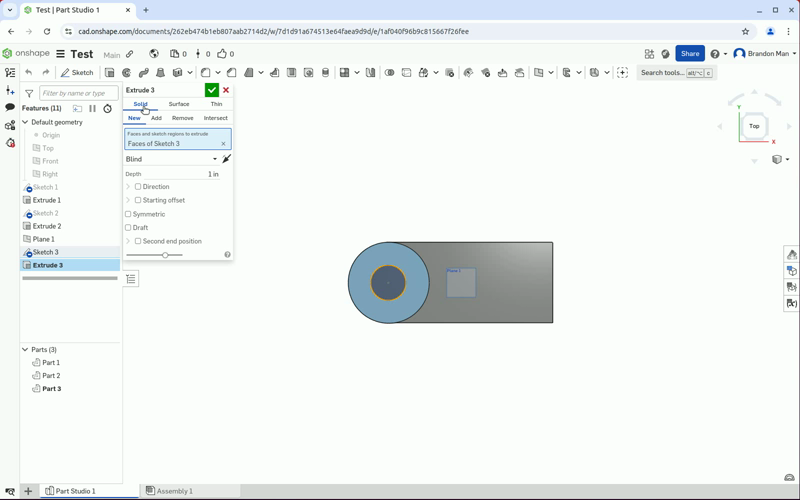
click(143, 106)
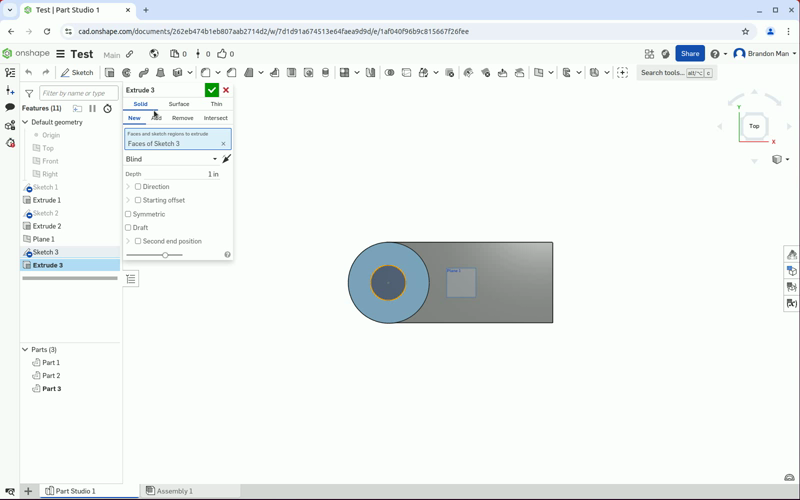
mouse_move(186, 120)
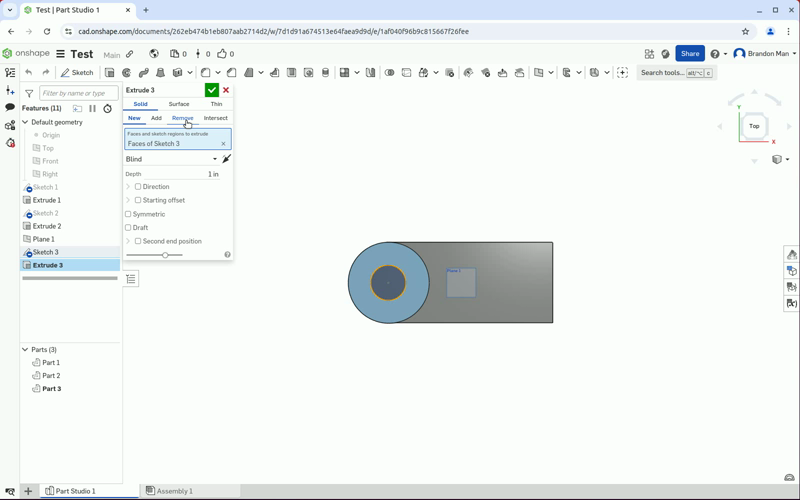
click(186, 120)
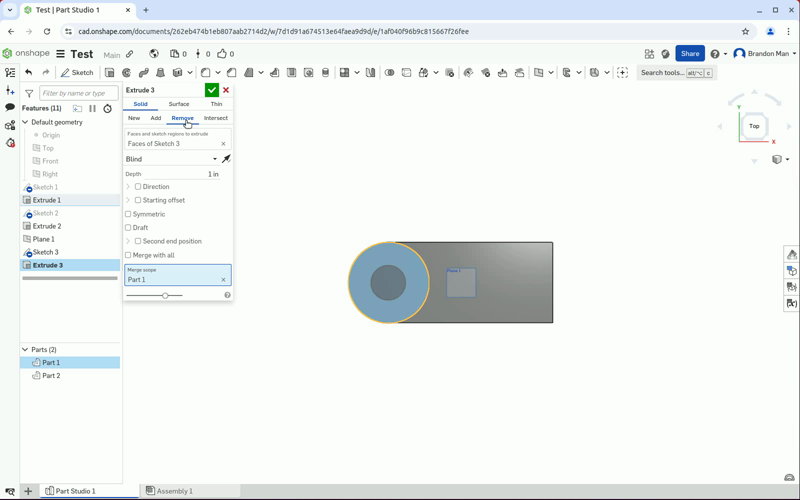
key(tab, 4)
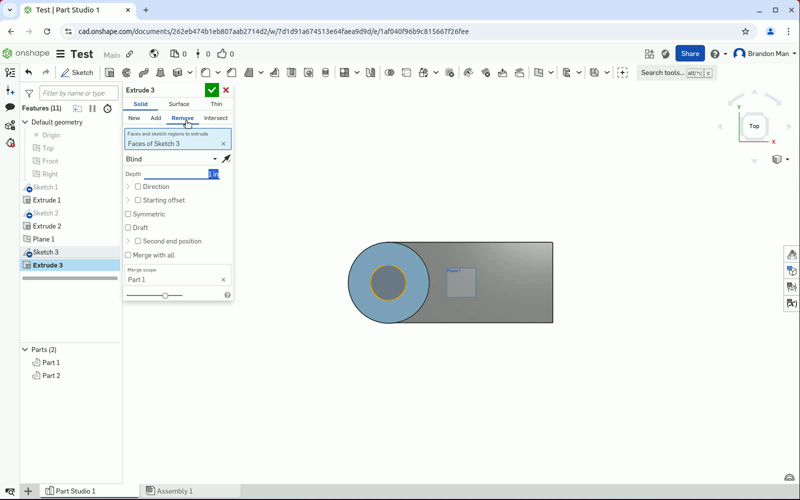
text(25.997)
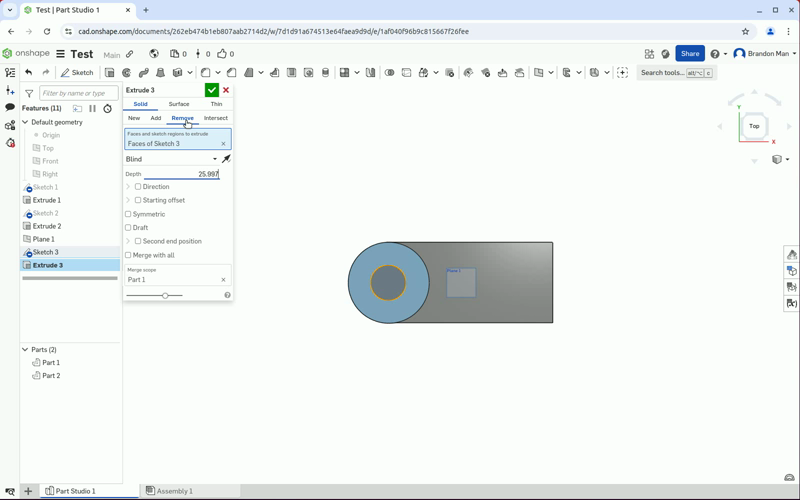
key(tab, 6)
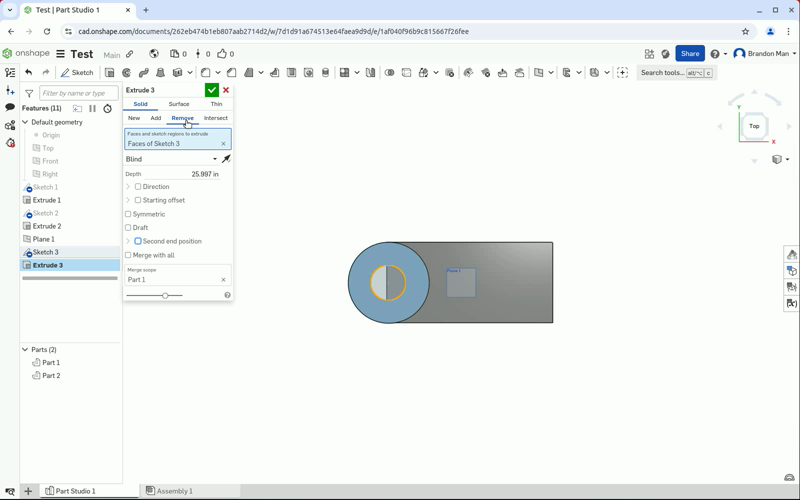
key(space)
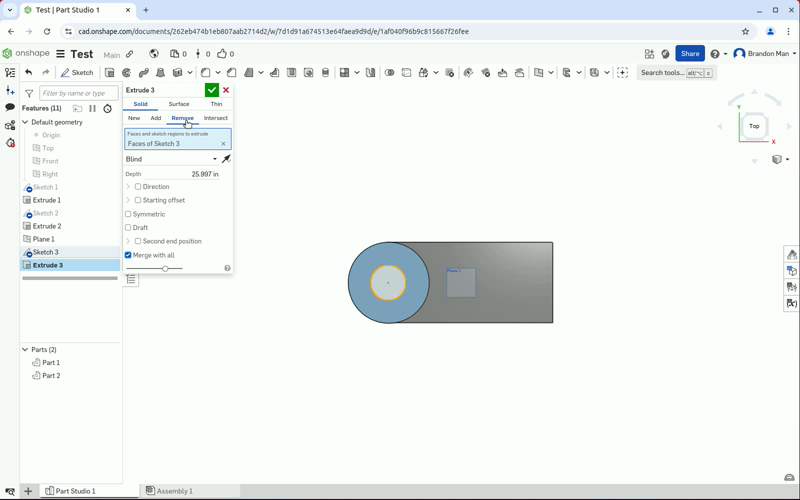
key(enter)
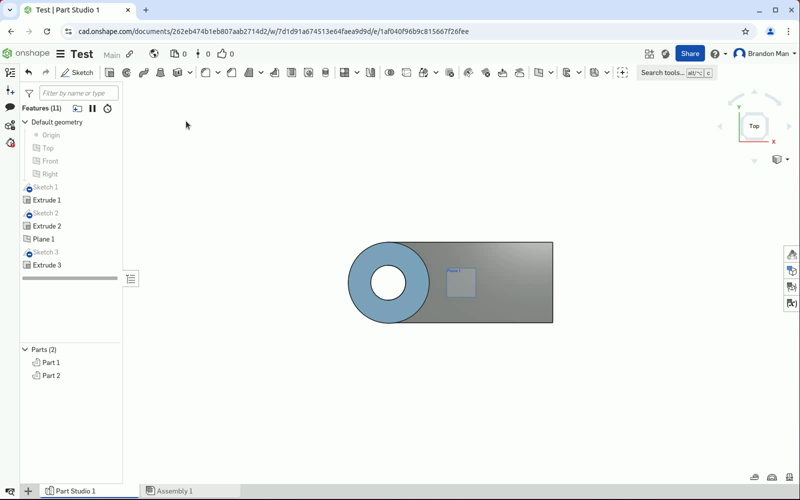
key(shift+h)
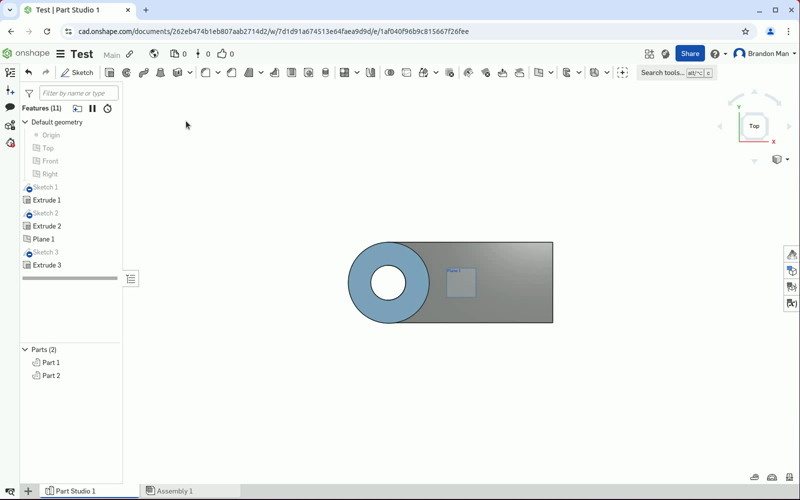
key(shift+h)
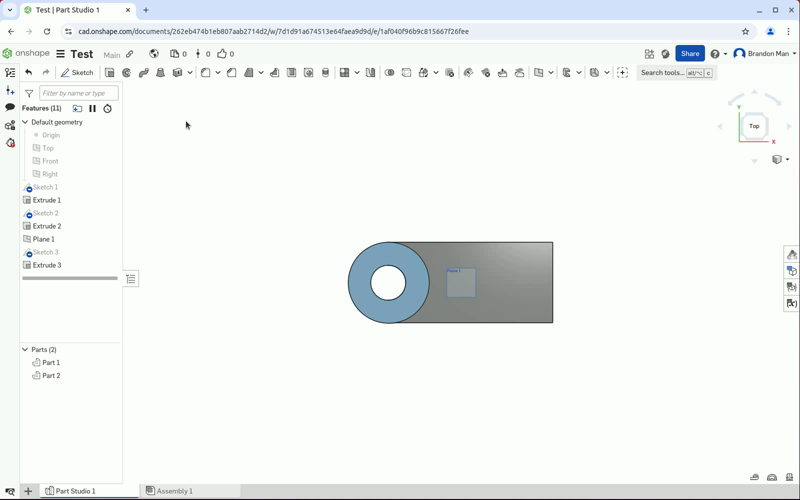
mouse_move(73, 189)
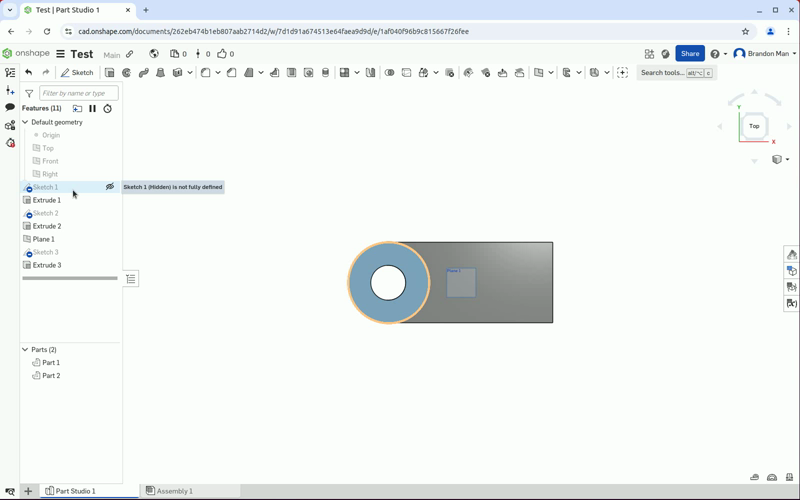
click(73, 189)
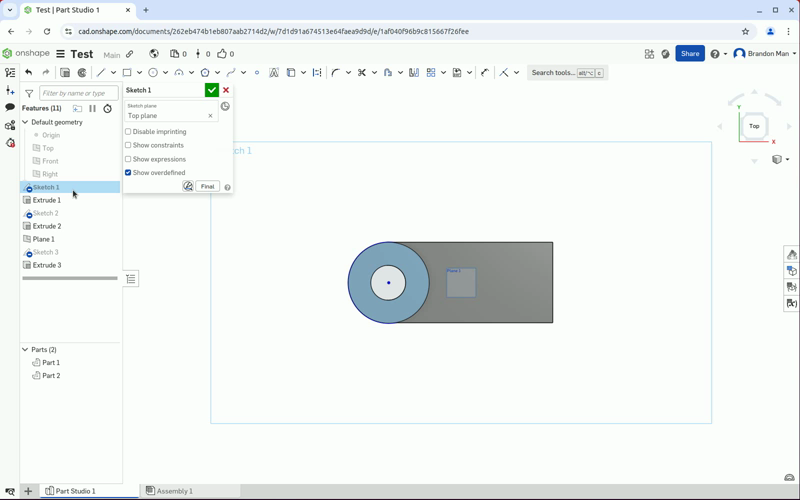
mouse_move(229, 92)
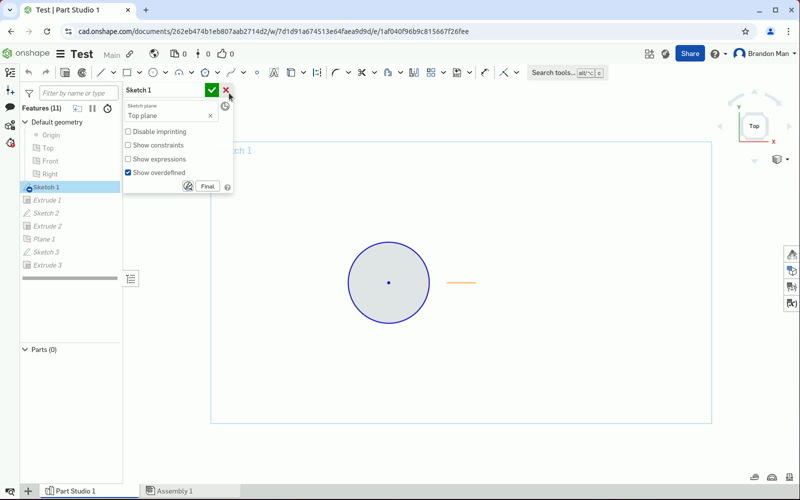
click(229, 92)
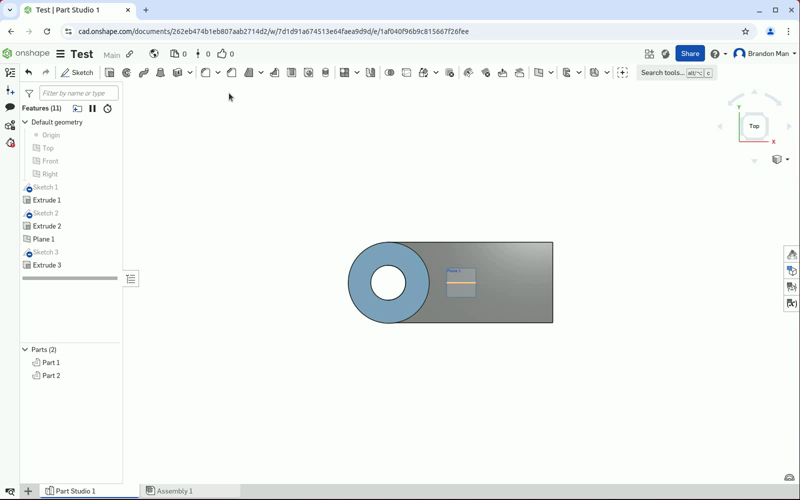
mouse_move(541, 75)
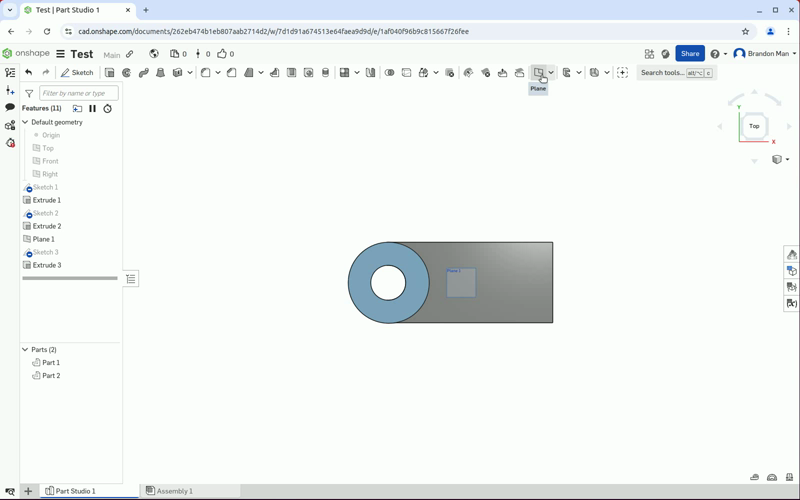
click(541, 75)
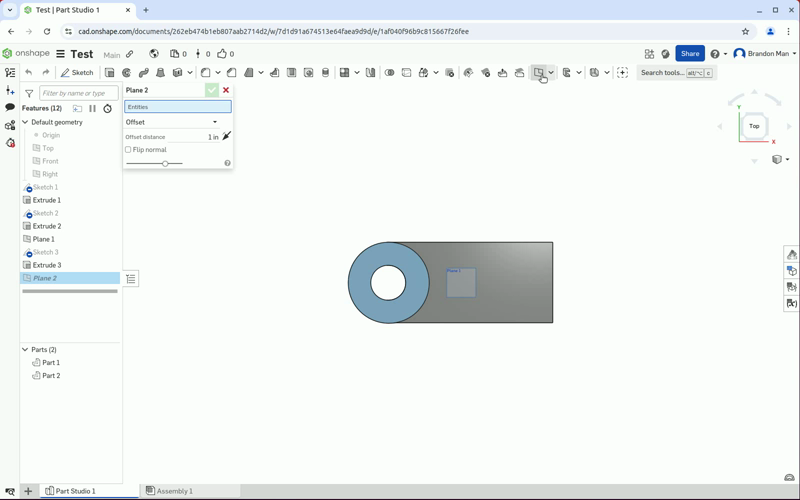
mouse_move(73, 150)
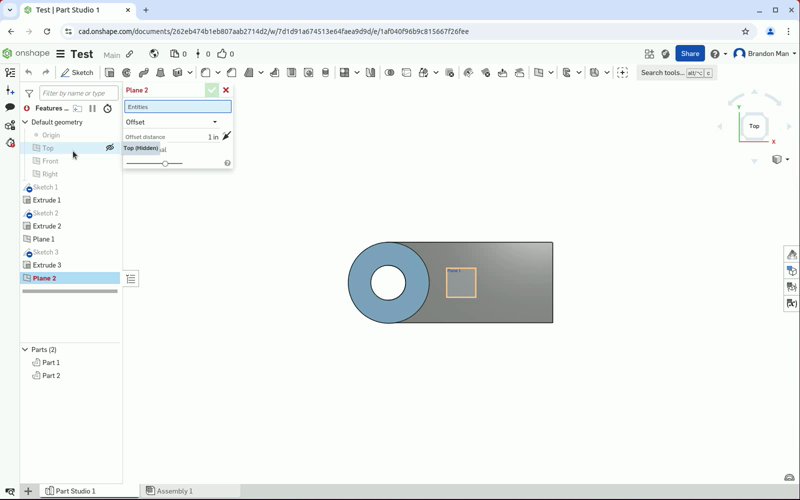
click(73, 150)
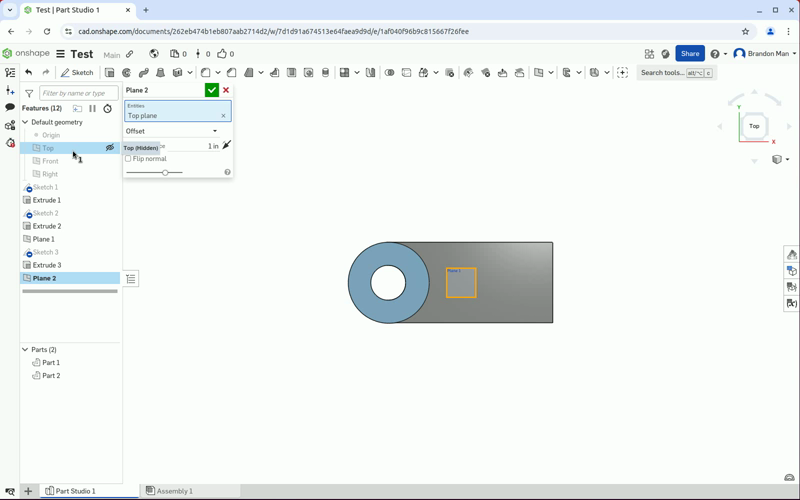
key(tab, 2)
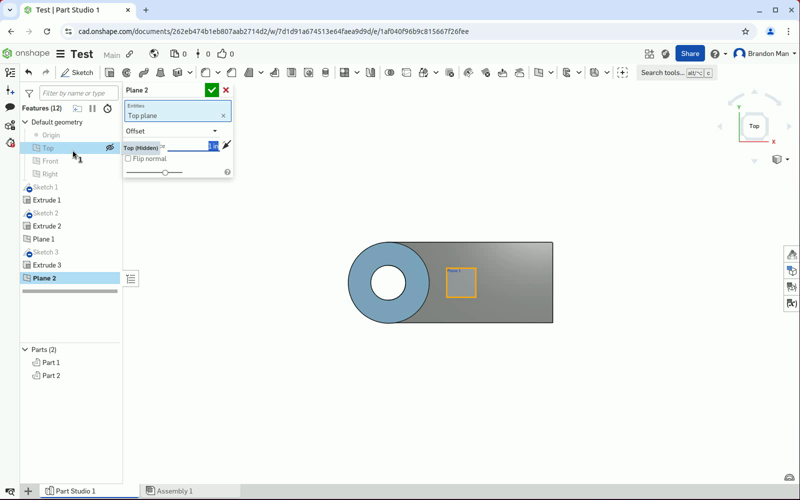
text(2.403)
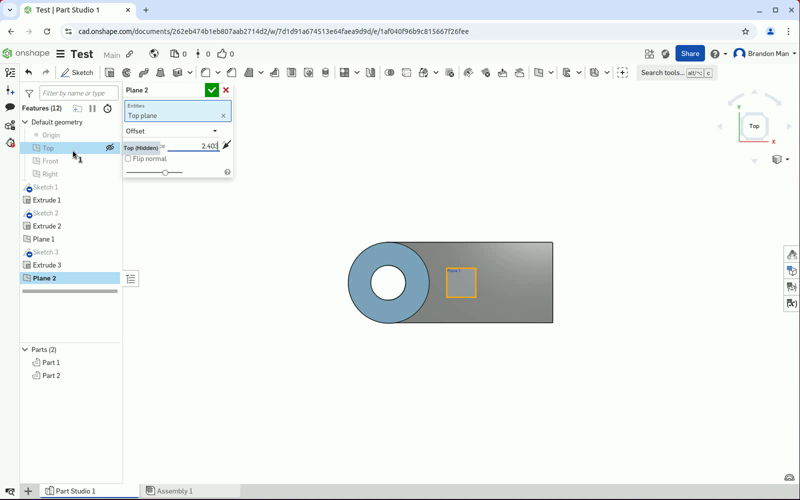
key(enter, 2)
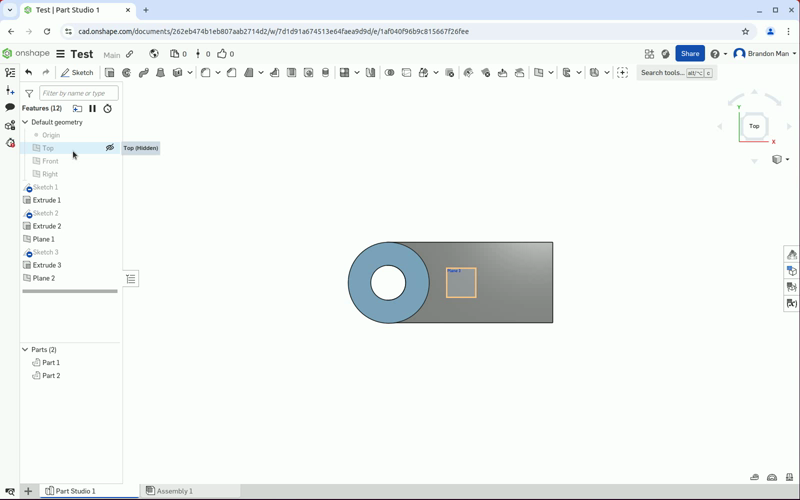
key(shift+s)
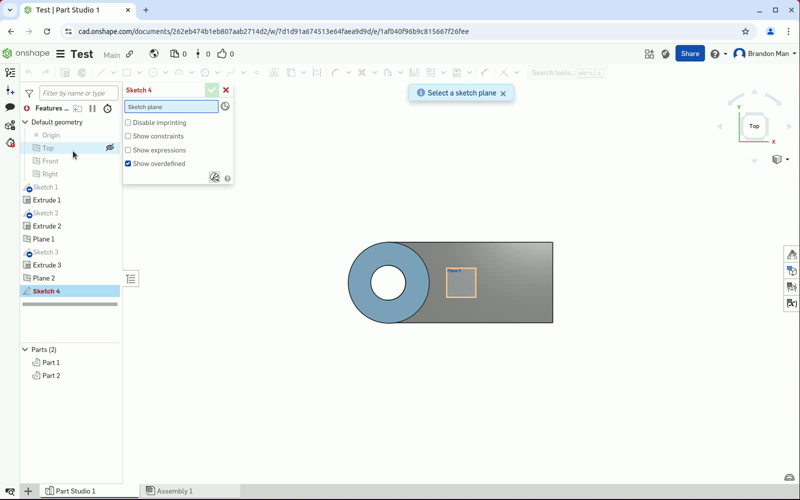
mouse_move(73, 280)
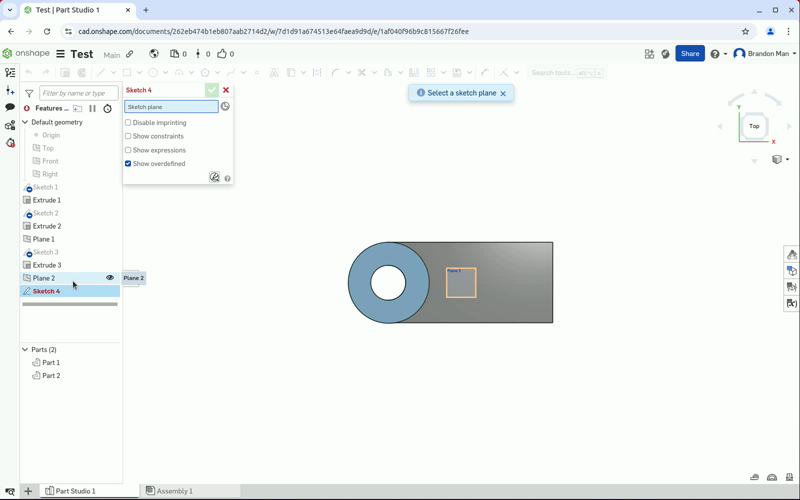
click(73, 280)
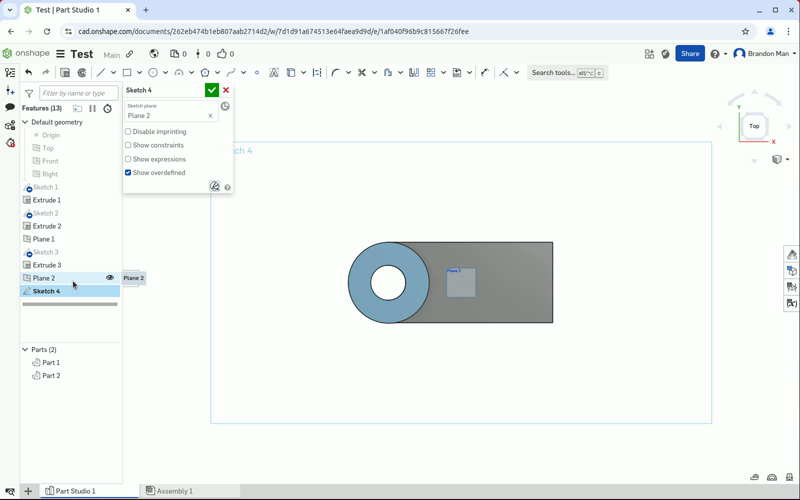
mouse_move(73, 352)
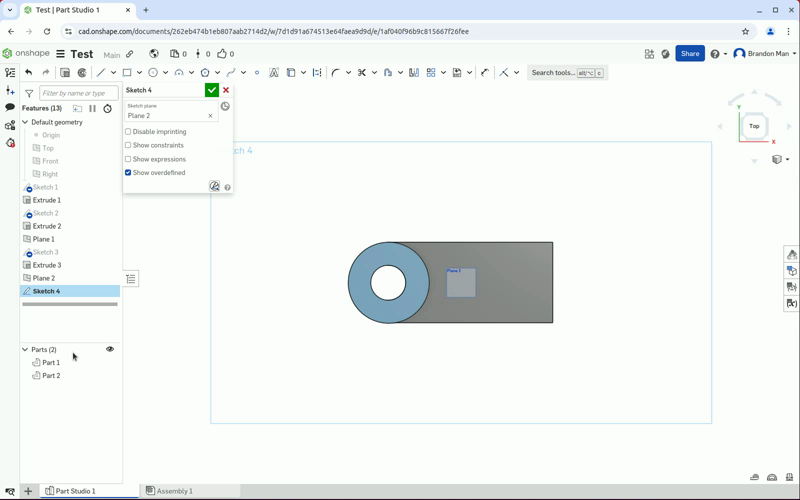
key(y)
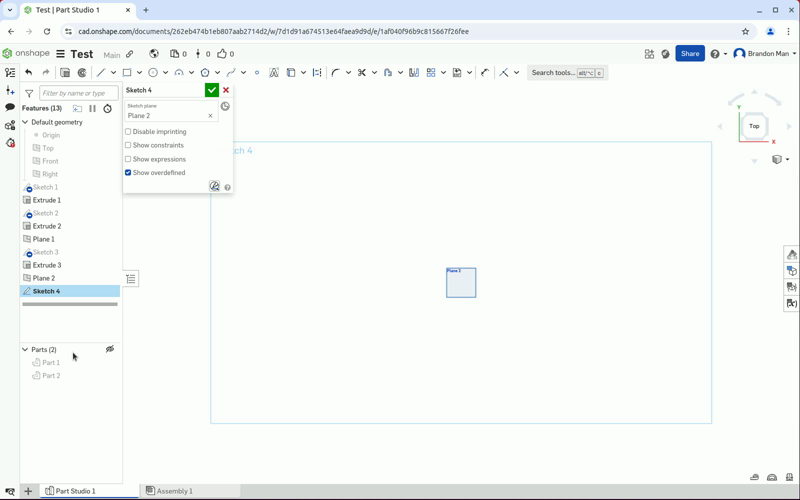
key(c)
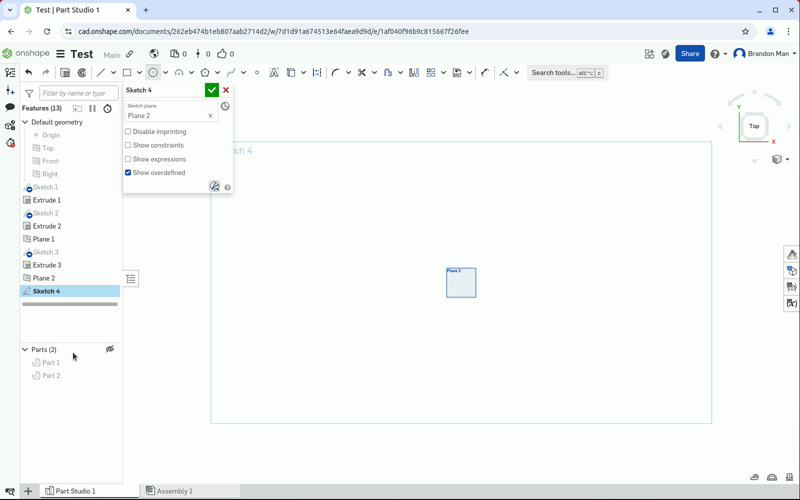
key_down(shift)
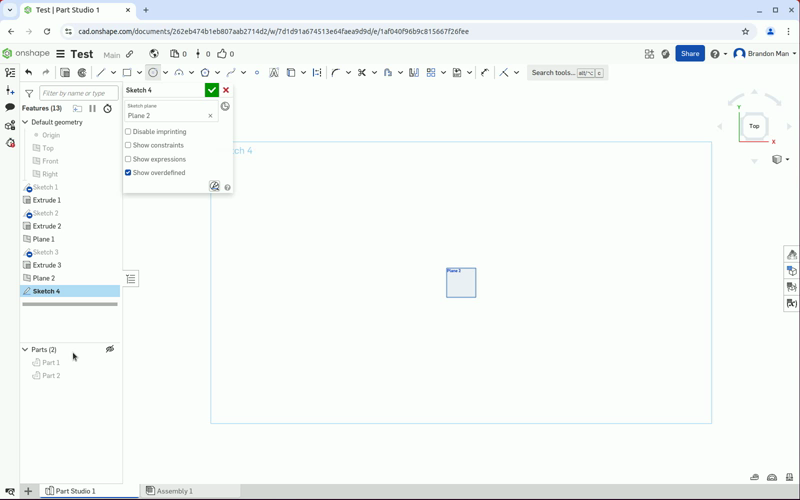
mouse_move(516, 282)
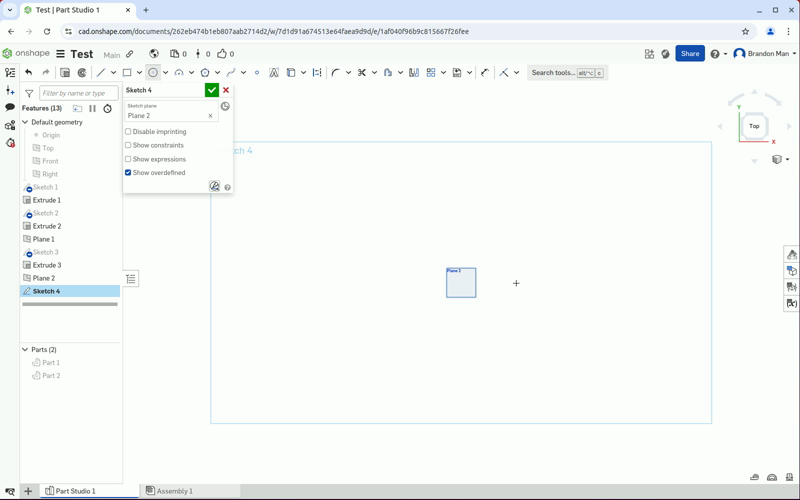
click(516, 282)
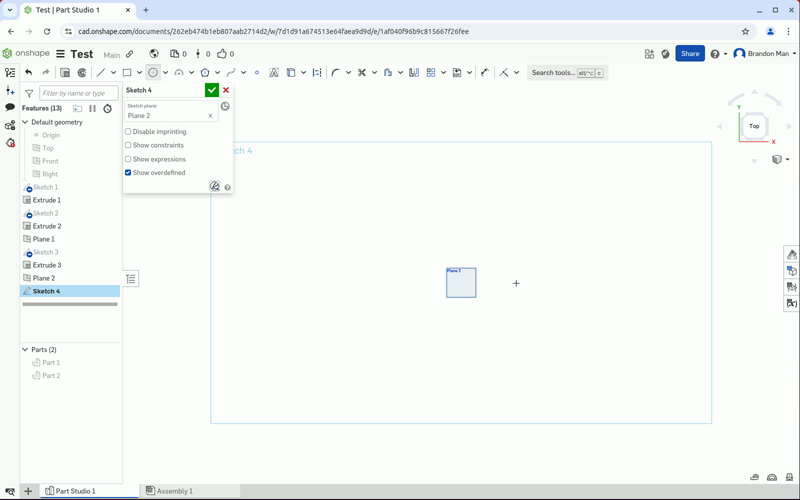
key_up(shift)
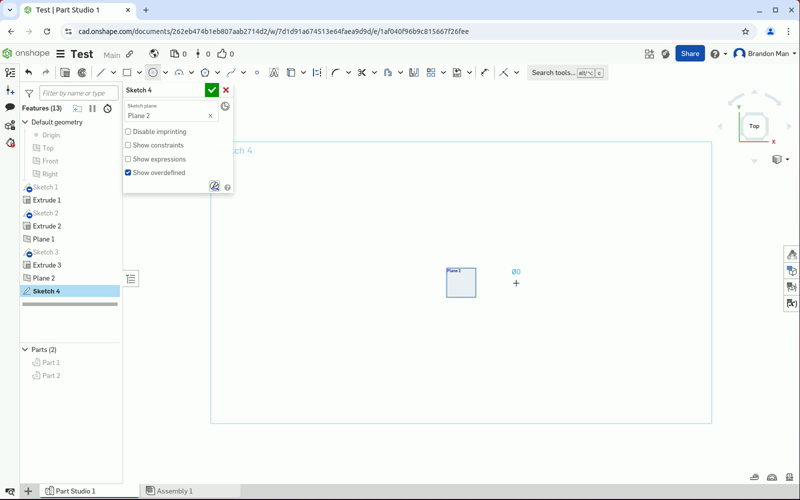
mouse_move(535, 282)
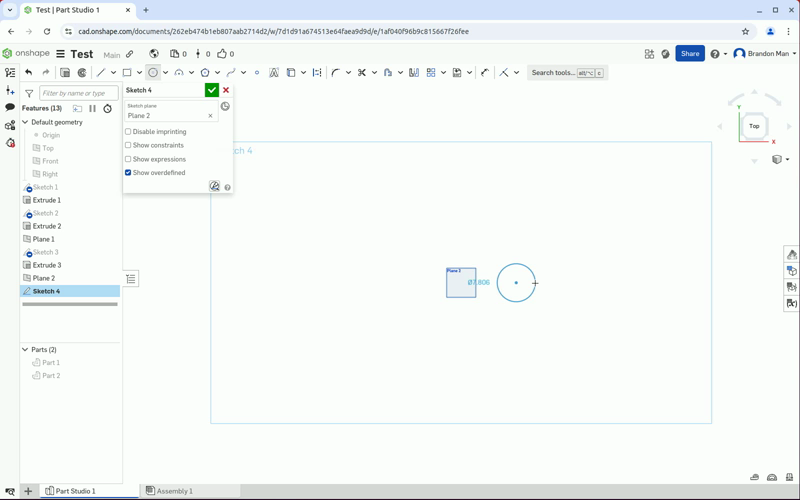
click(535, 282)
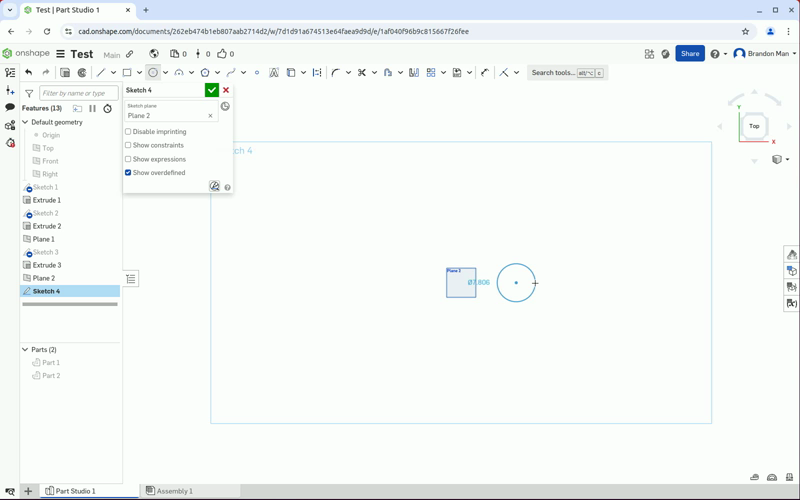
key(esc)
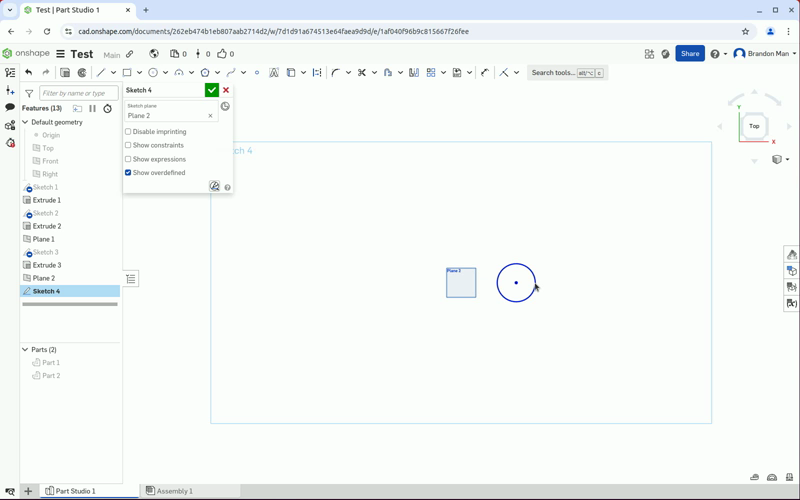
mouse_move(511, 290)
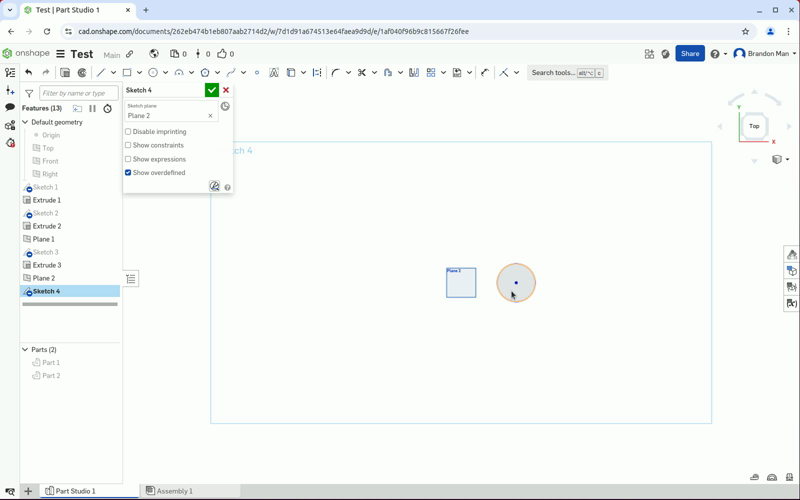
scroll(6)
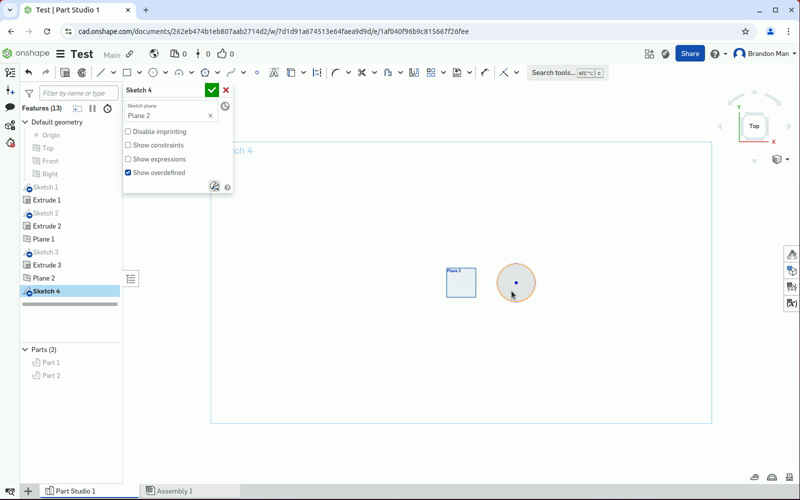
scroll(6)
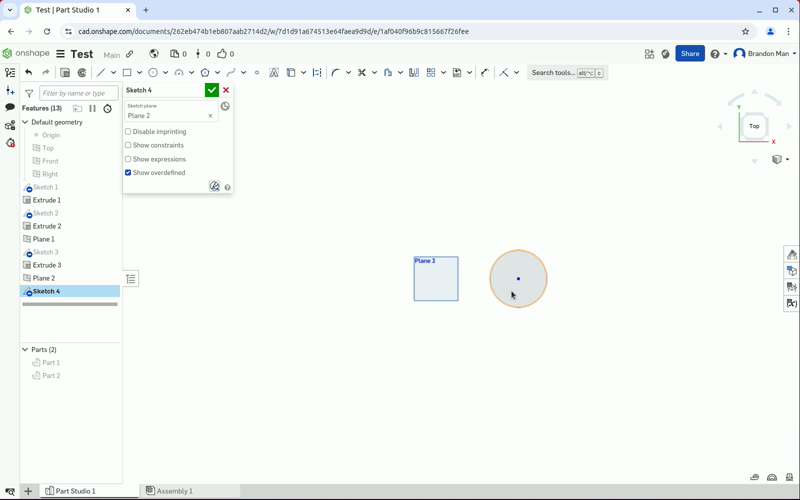
scroll(6)
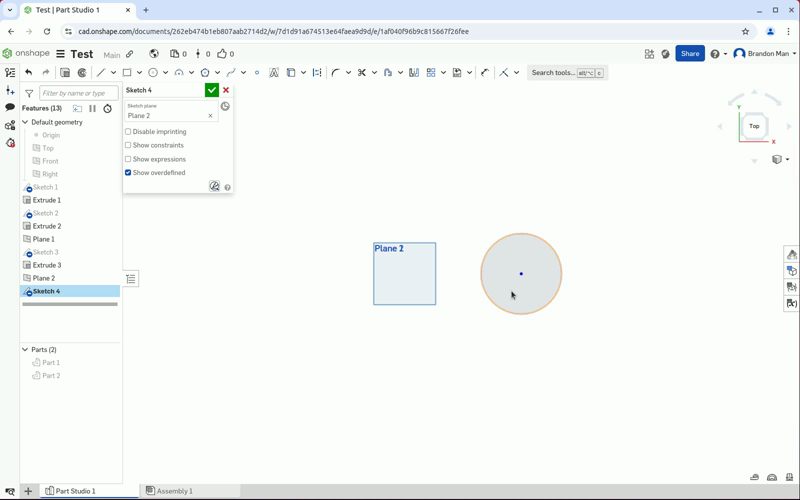
scroll(6)
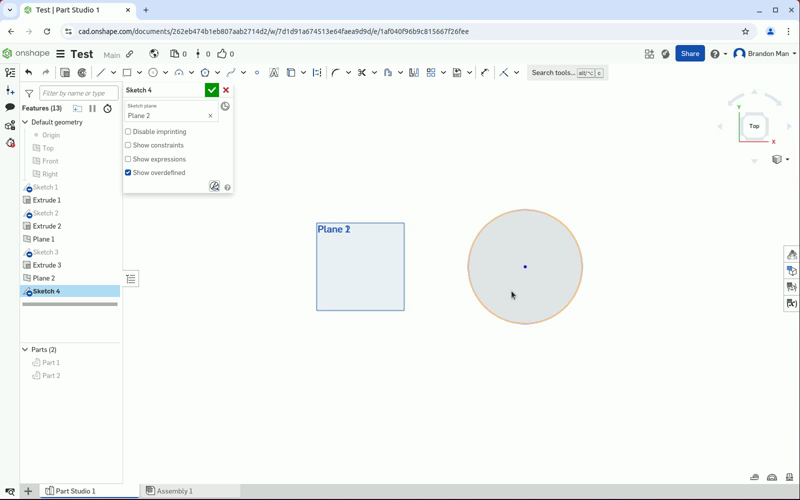
scroll(6)
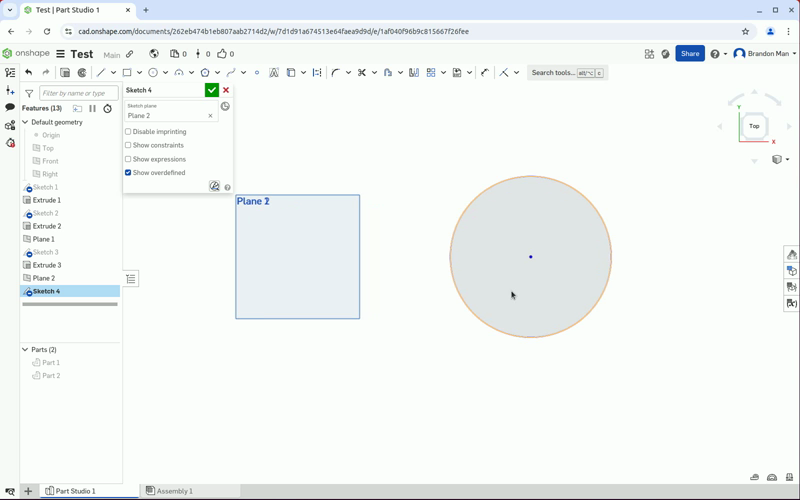
scroll(6)
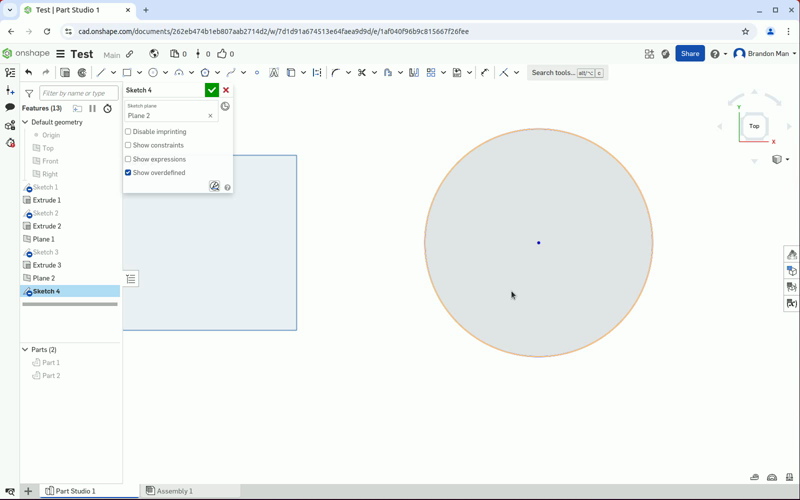
scroll(6)
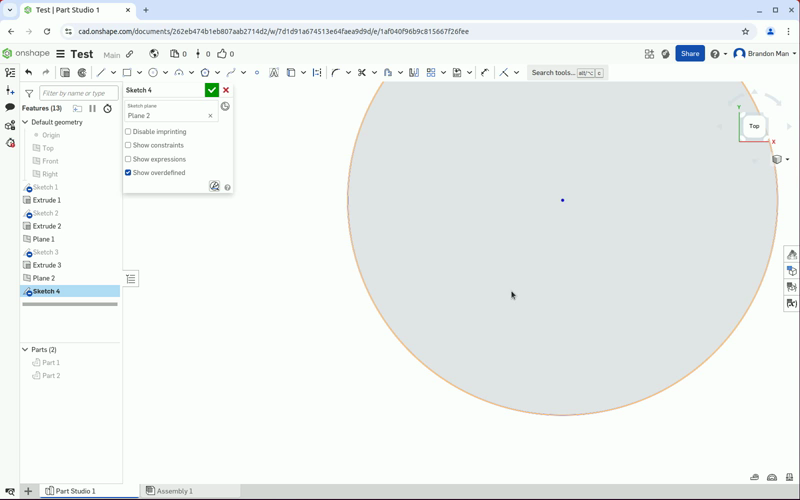
click(511, 290)
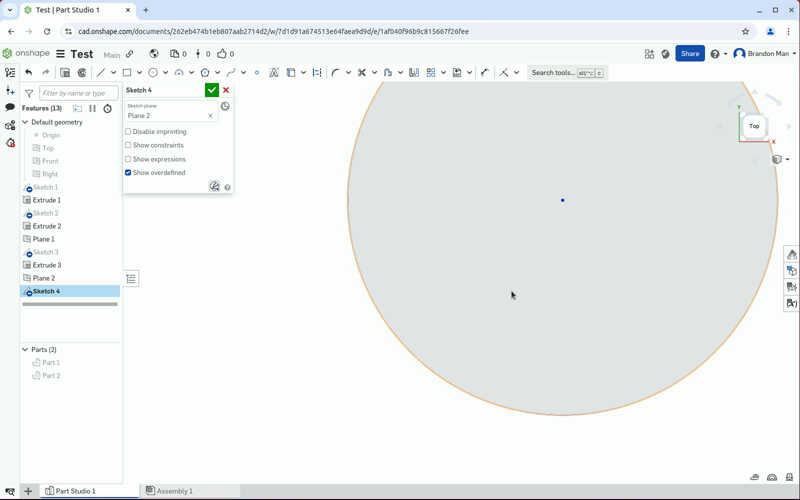
scroll(-6)
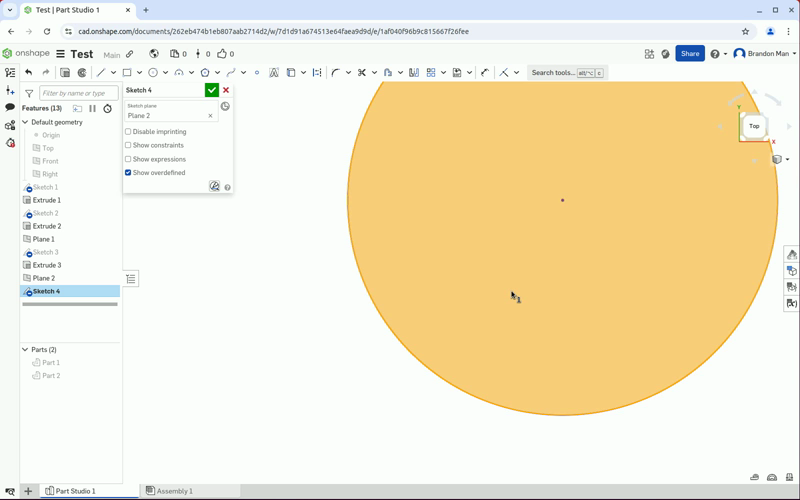
scroll(-6)
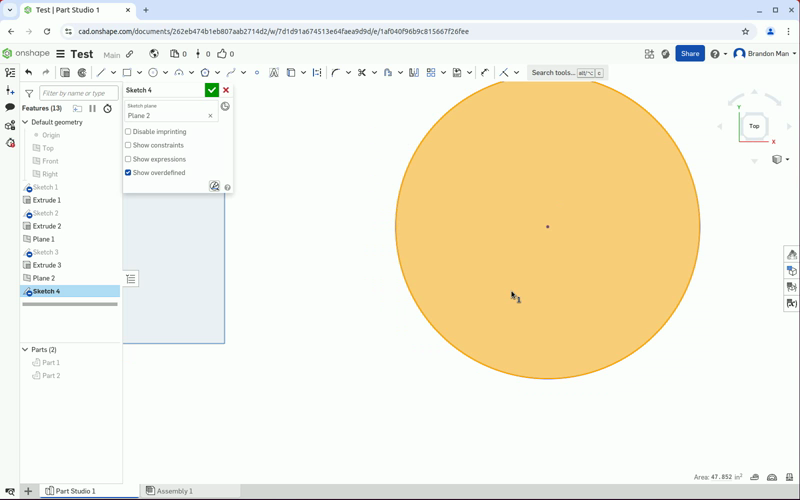
scroll(-6)
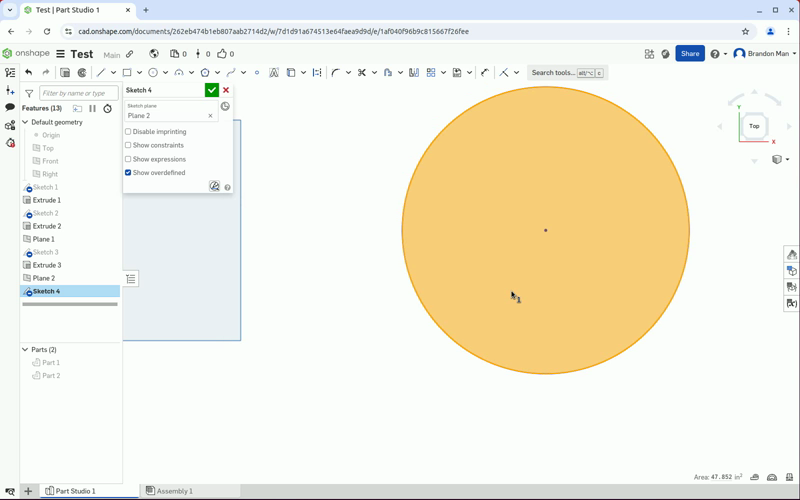
scroll(-6)
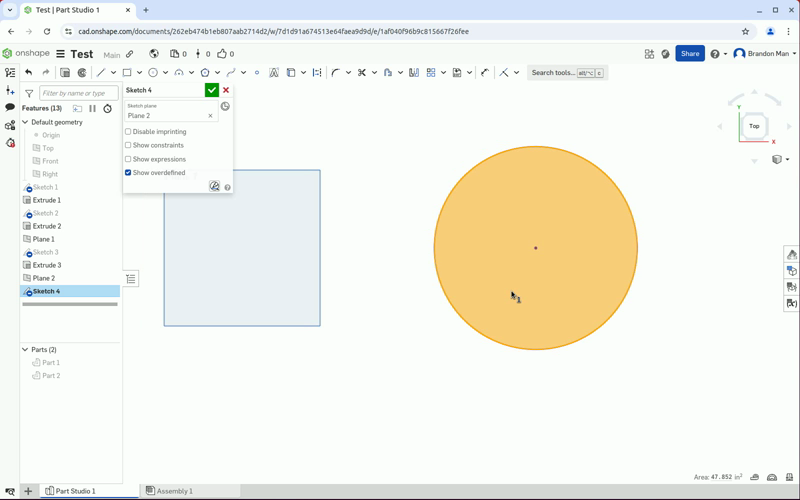
scroll(-6)
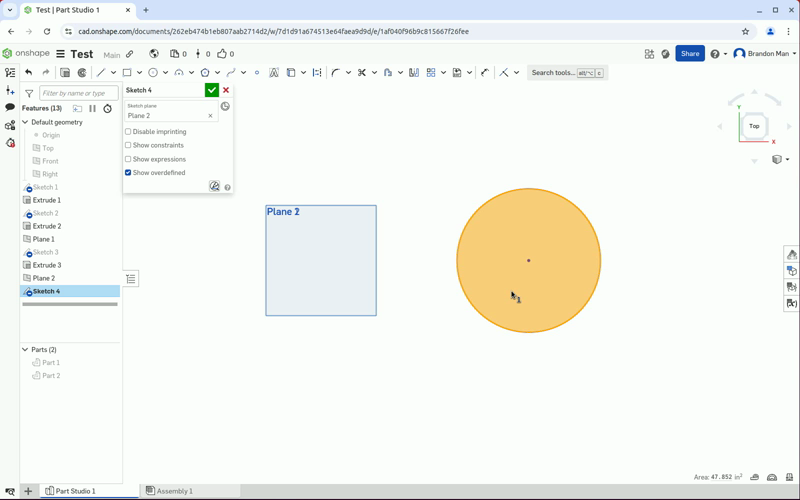
scroll(-6)
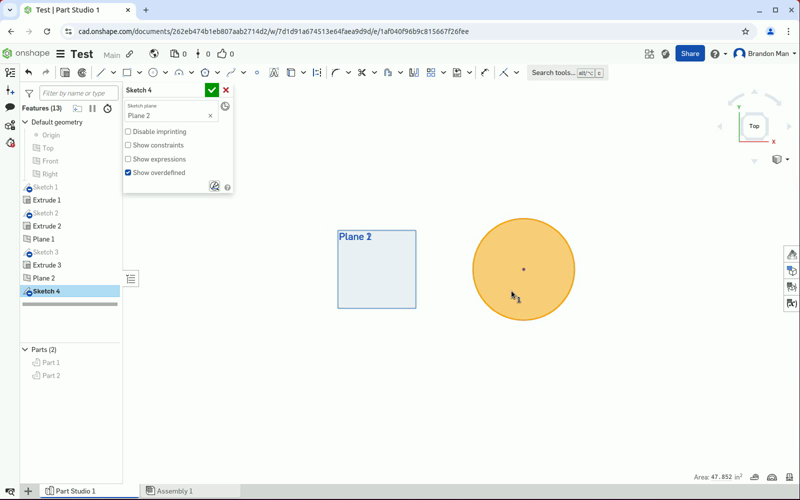
scroll(-6)
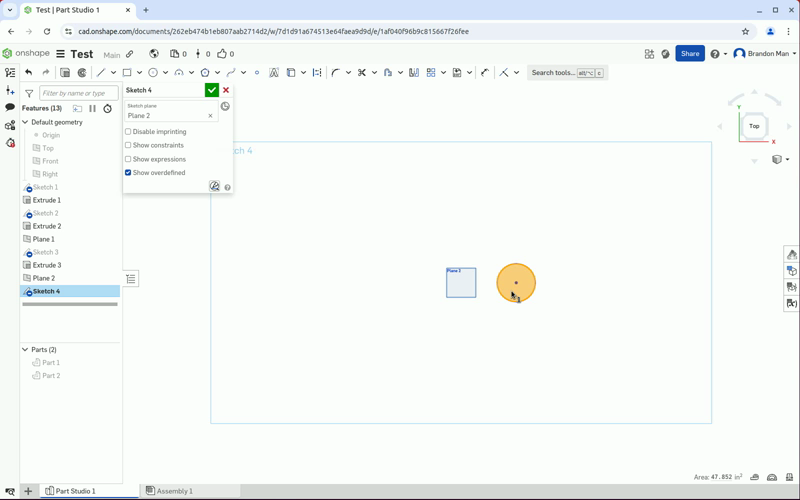
mouse_move(73, 352)
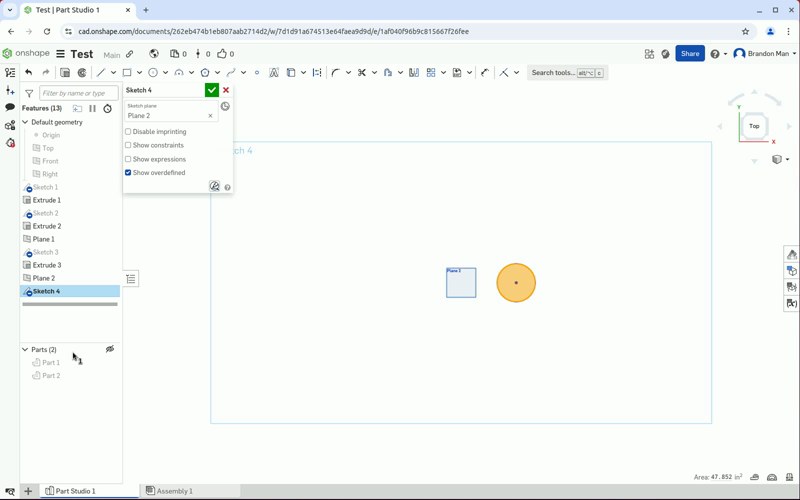
key(shift+y)
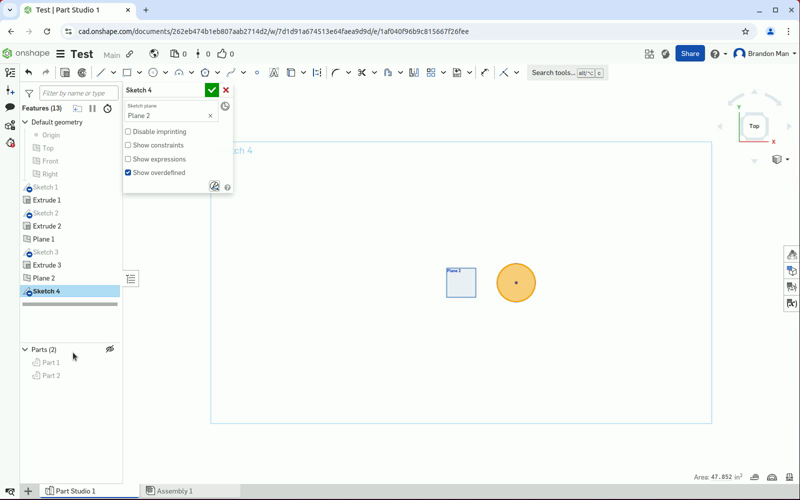
key(shift+e)
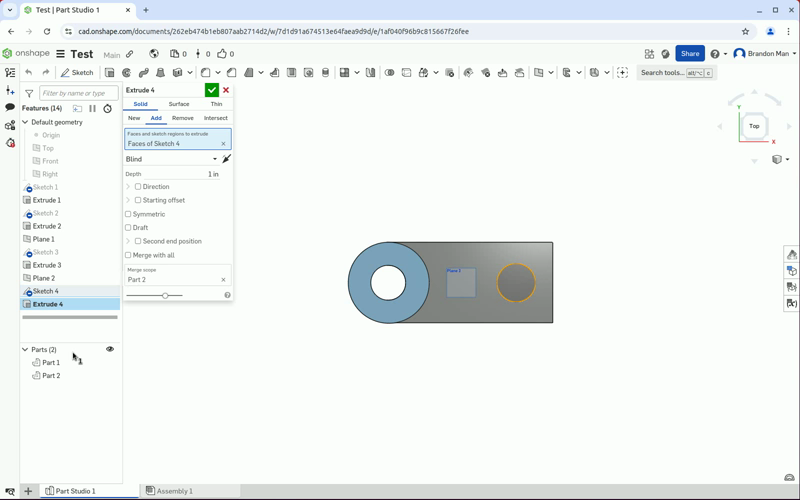
mouse_move(143, 106)
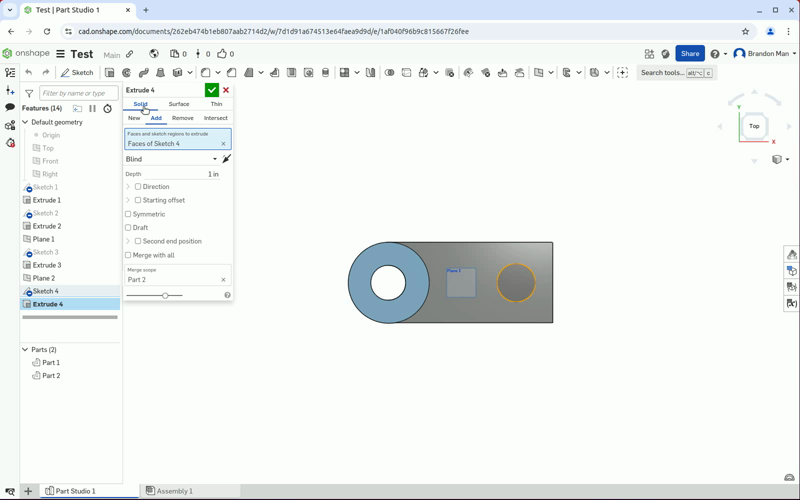
click(143, 106)
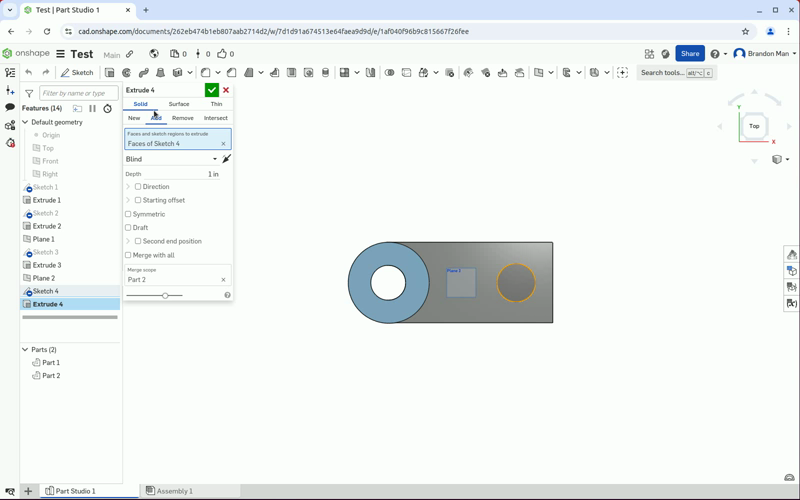
mouse_move(186, 120)
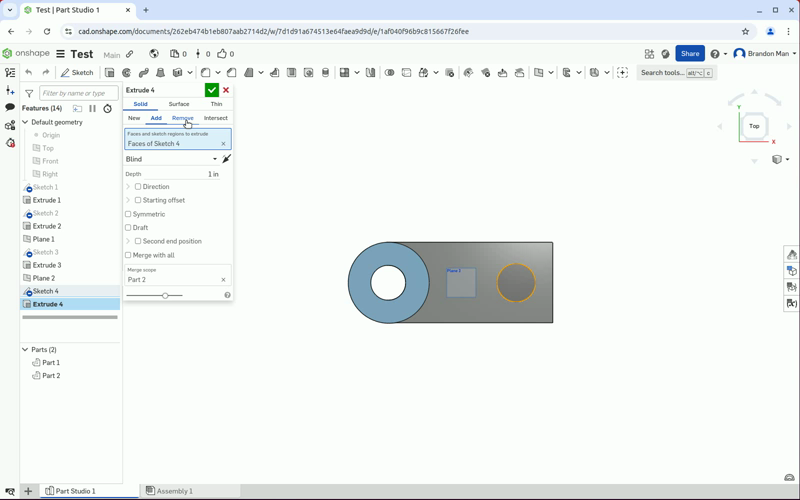
click(186, 120)
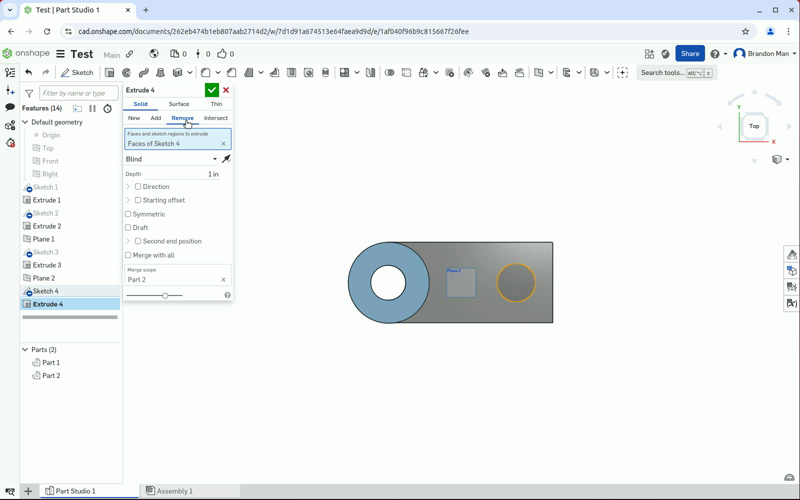
key(tab, 4)
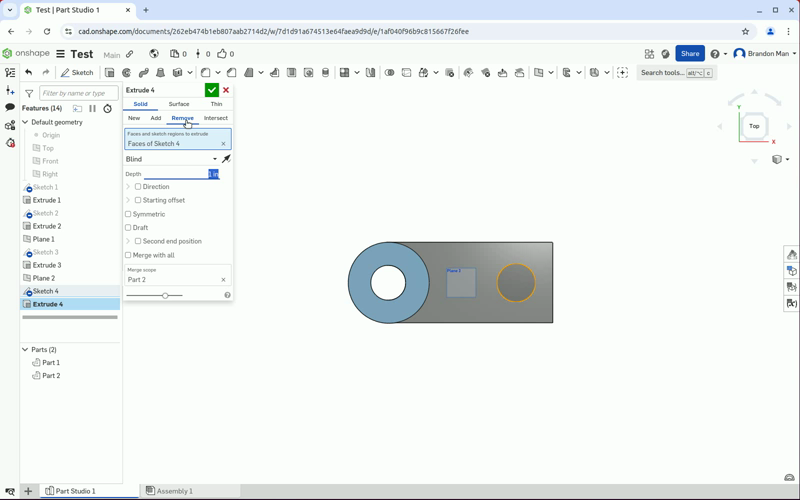
text(25.997)
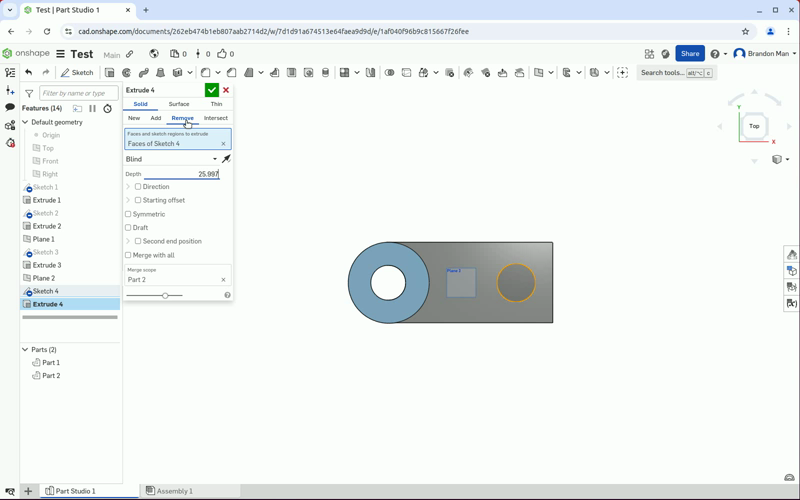
key(tab, 6)
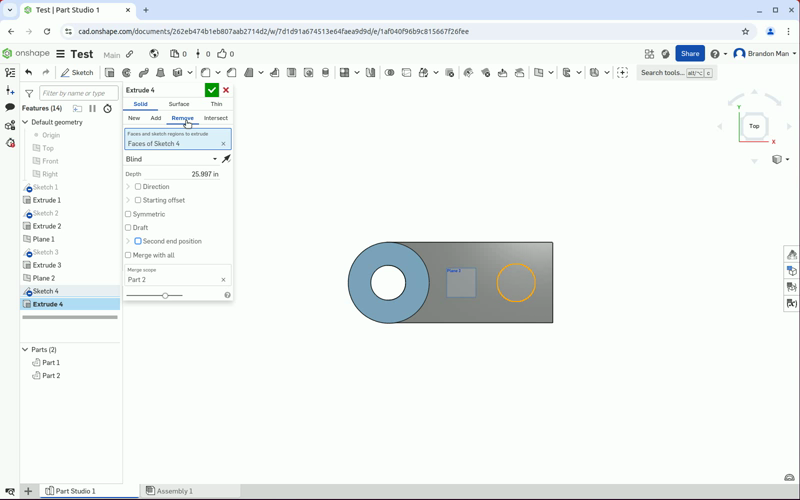
key(space)
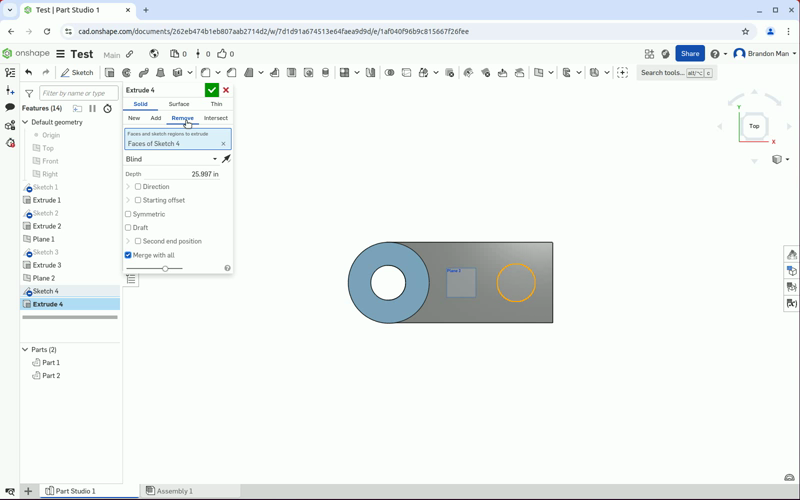
key(enter)
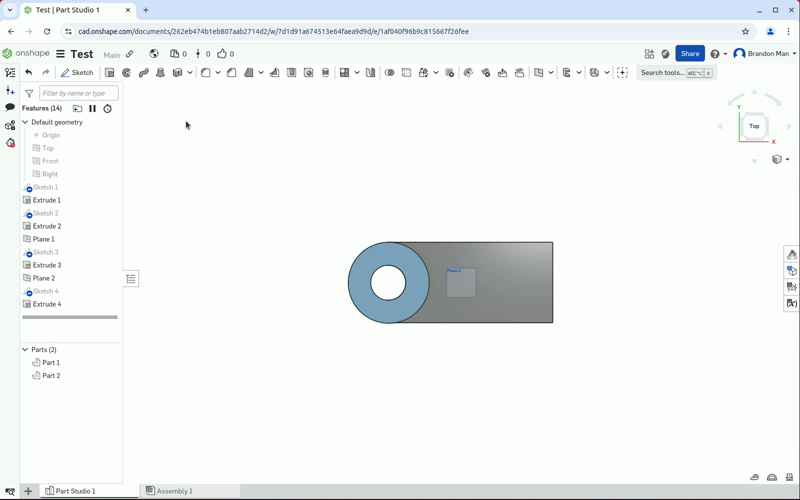
key(shift+h)
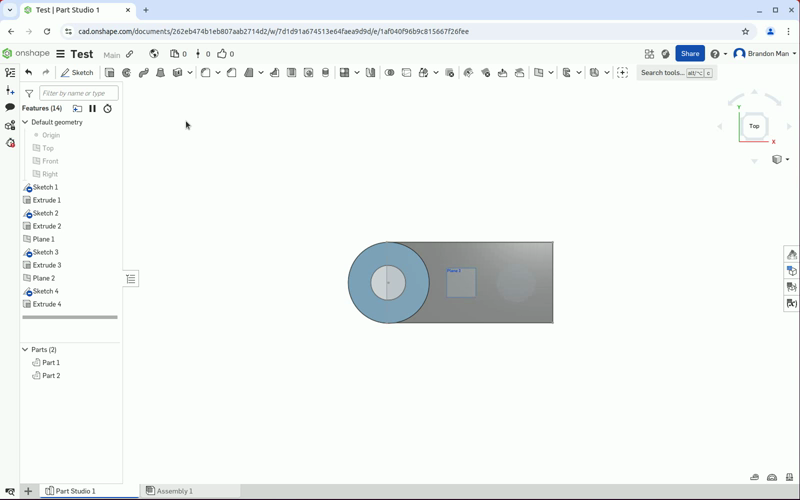
key(shift+h)
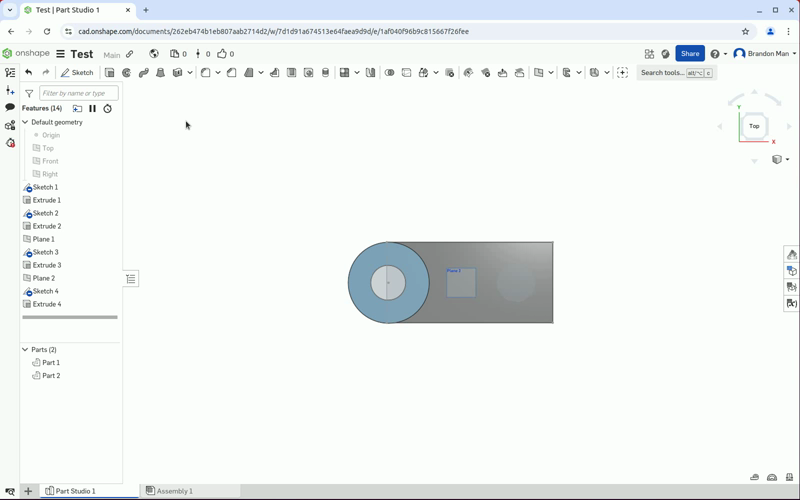
key(shift+7)
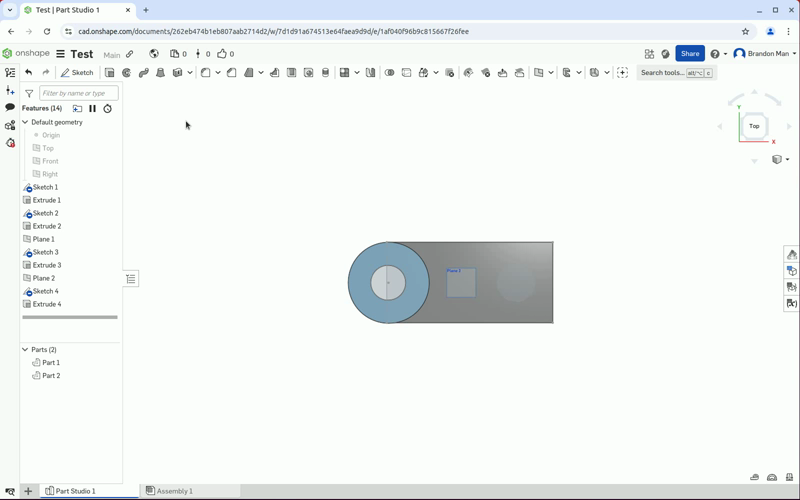
key(up, 3)
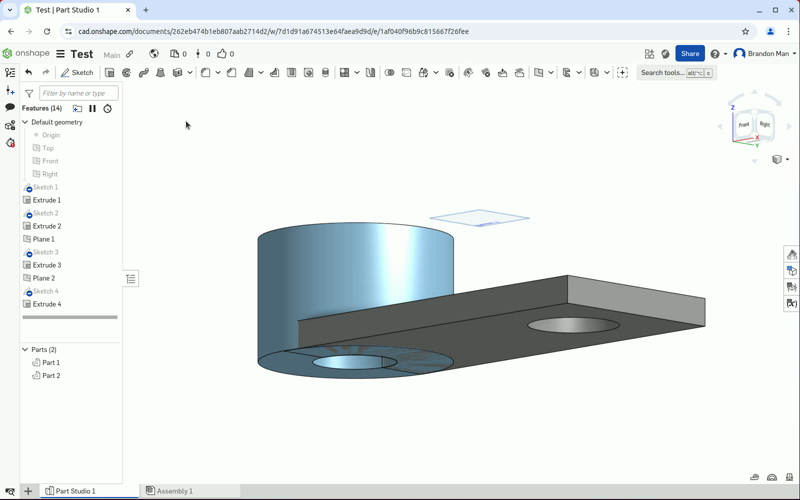
key(left, 3)
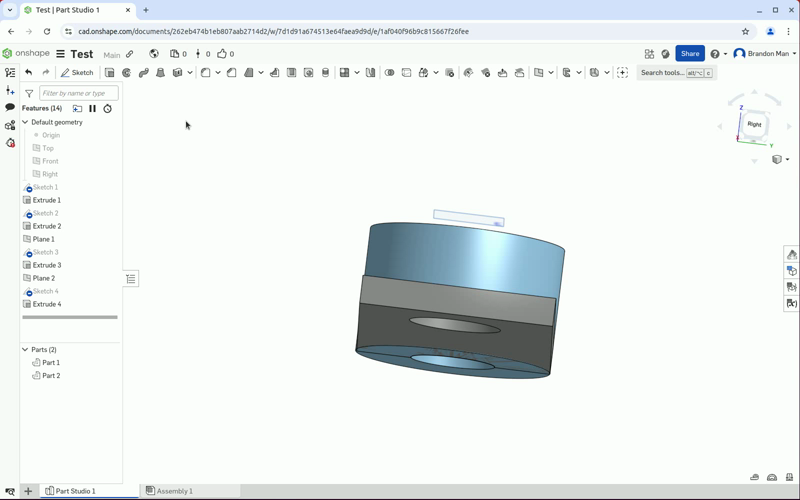
key(right, 3)
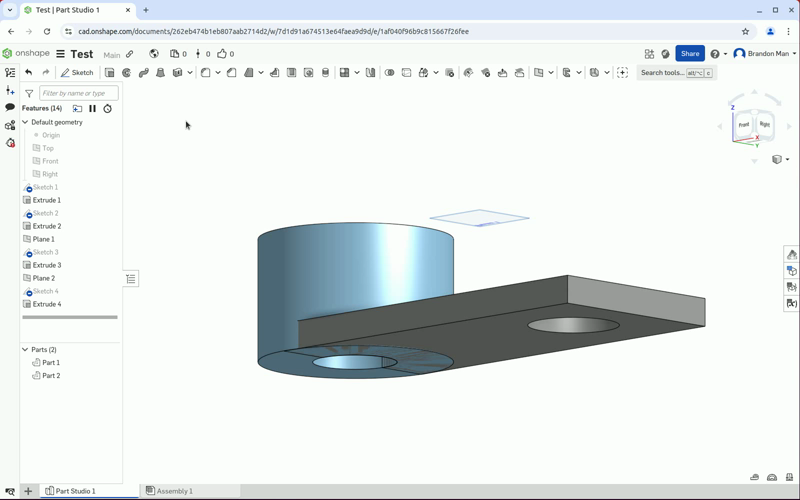
key(down, 3)
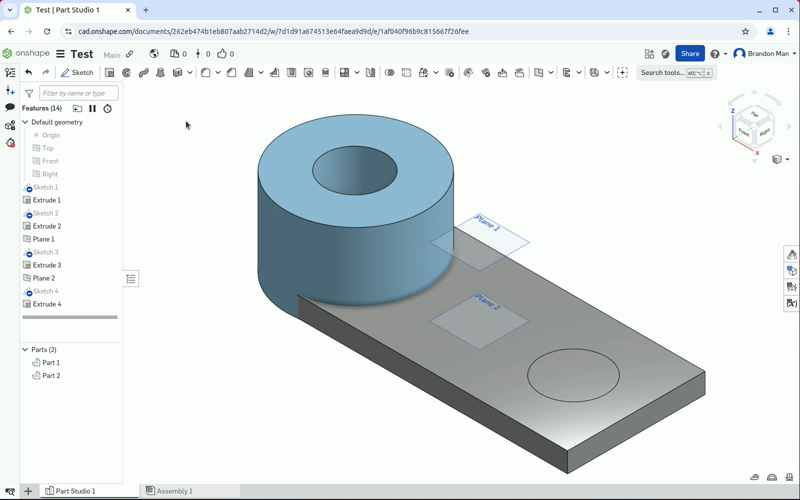
mouse_move(73, 189)
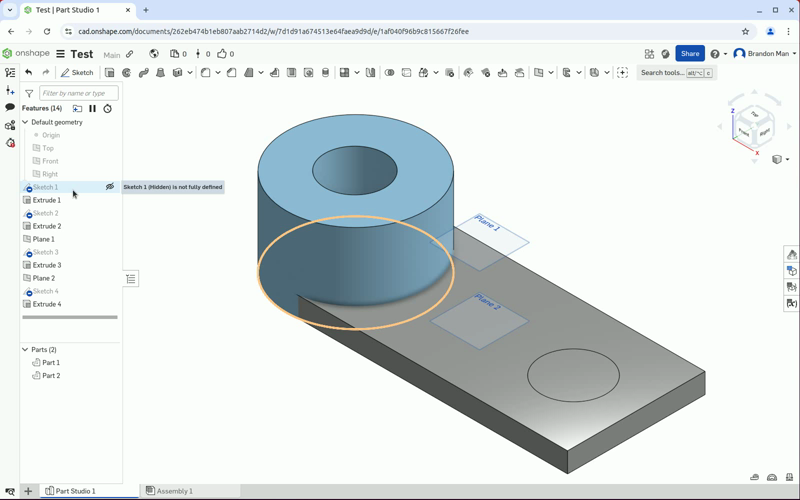
click(73, 189)